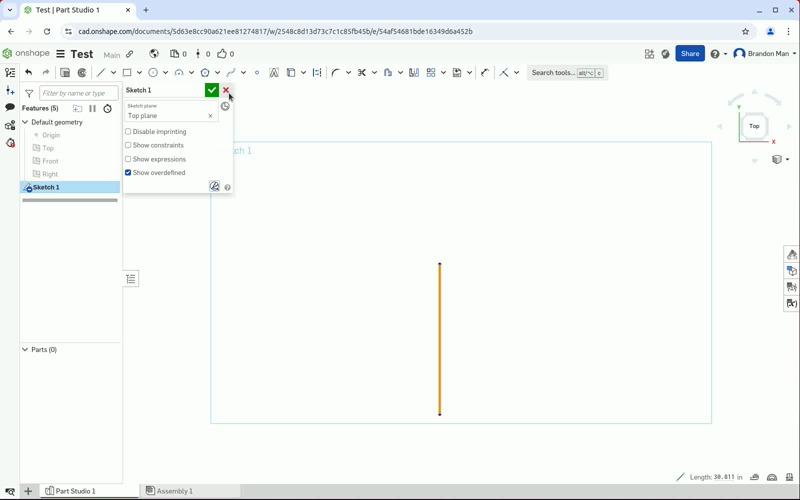
key(shift+h)
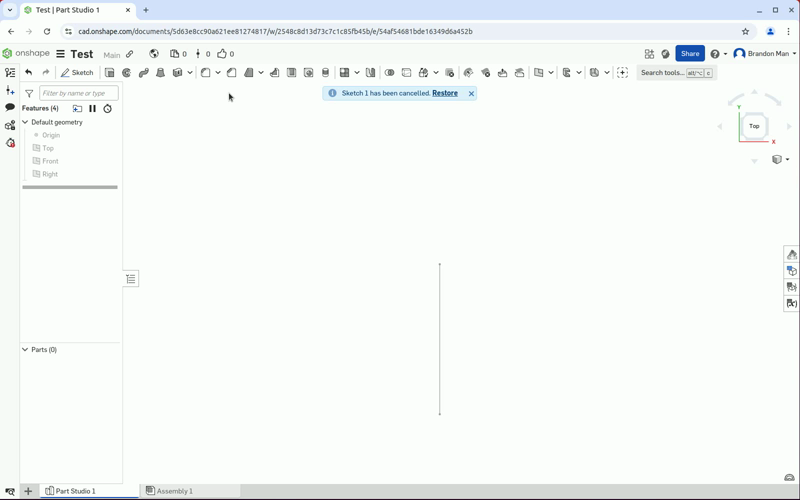
mouse_move(73, 352)
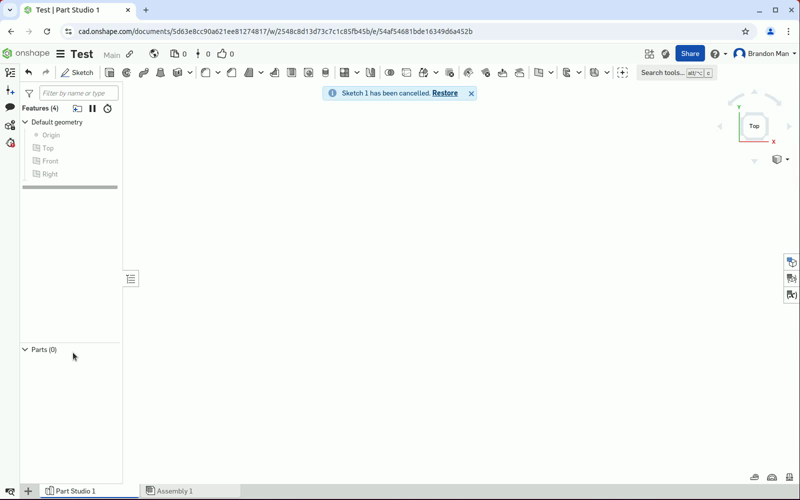
key(y)
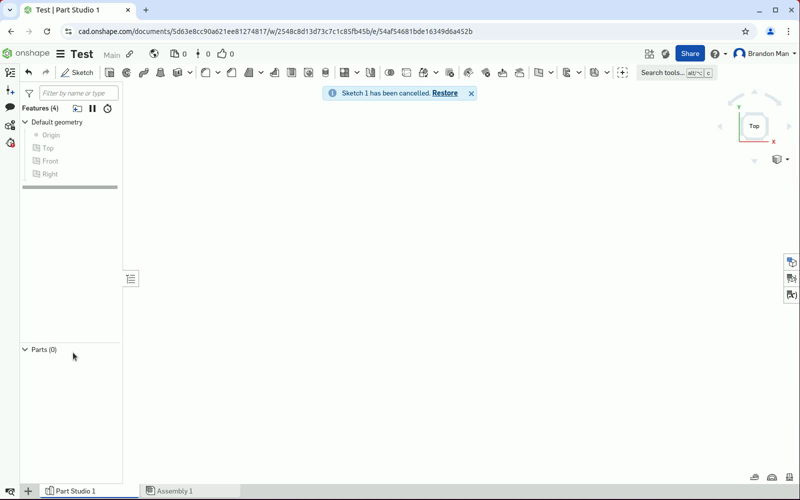
key(shift+p)
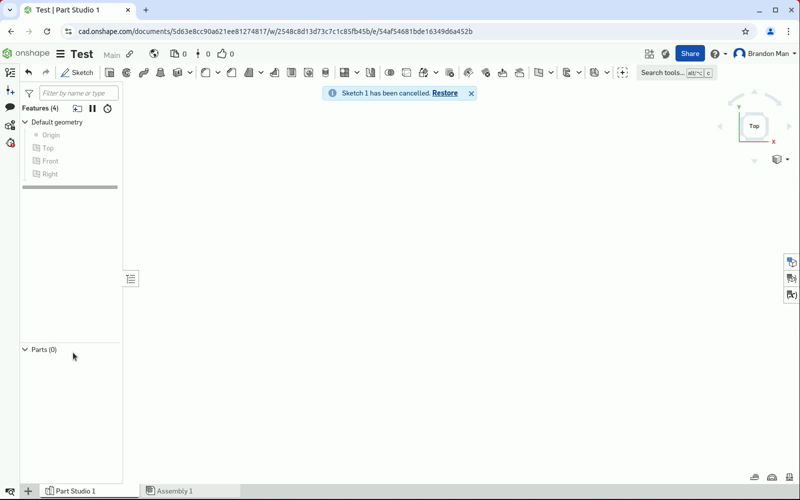
key(space)
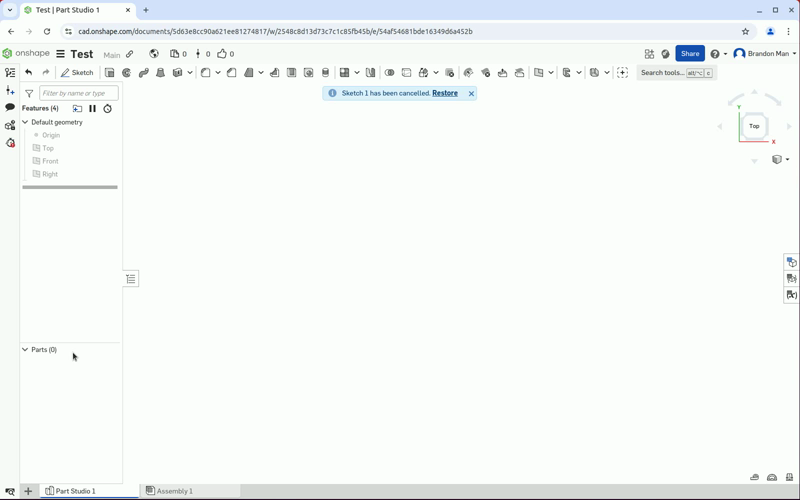
key_down(shift)
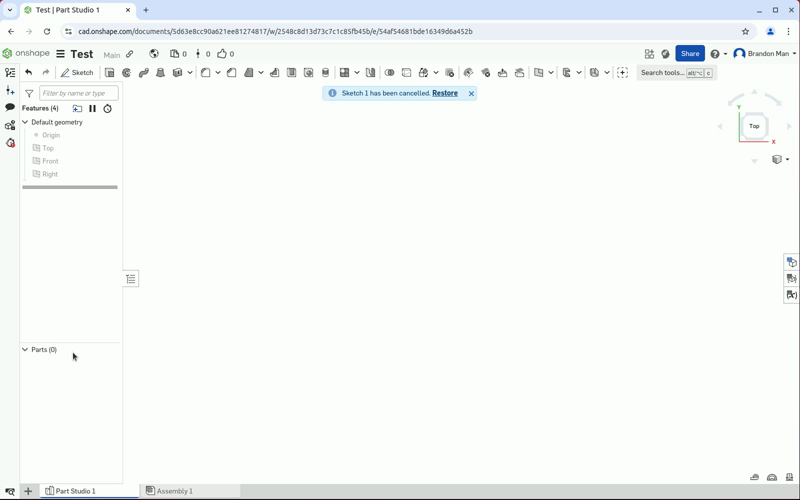
key(up)
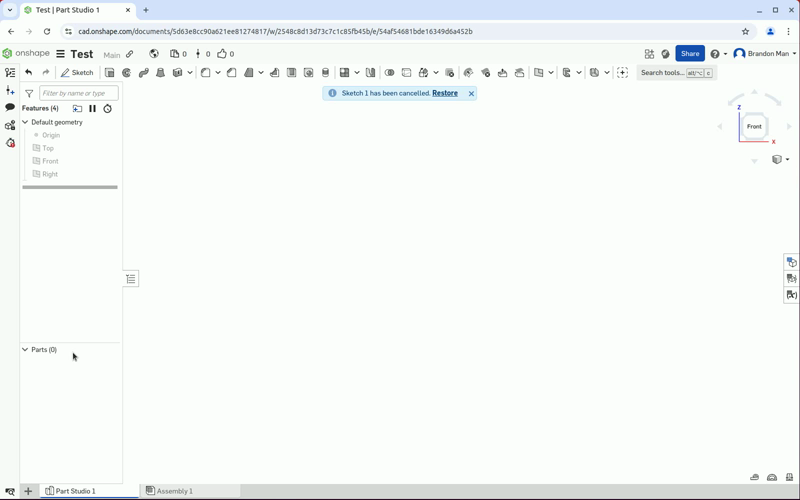
key_up(shift)
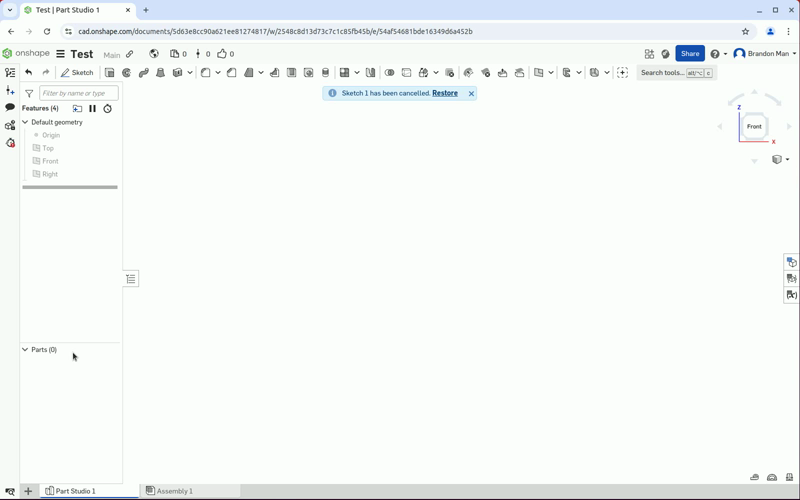
mouse_move(73, 352)
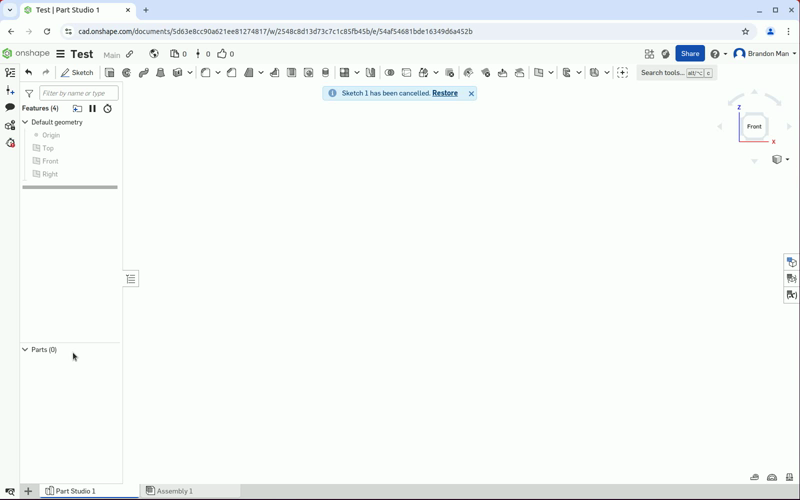
key(shift+y)
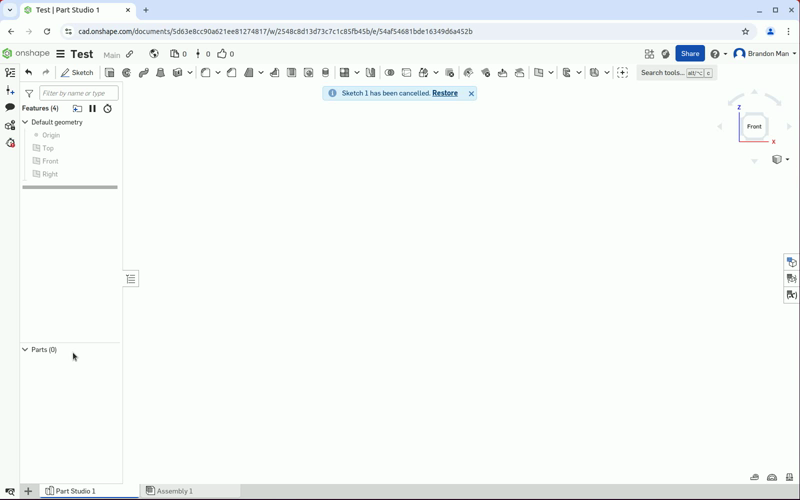
key(shift+s)
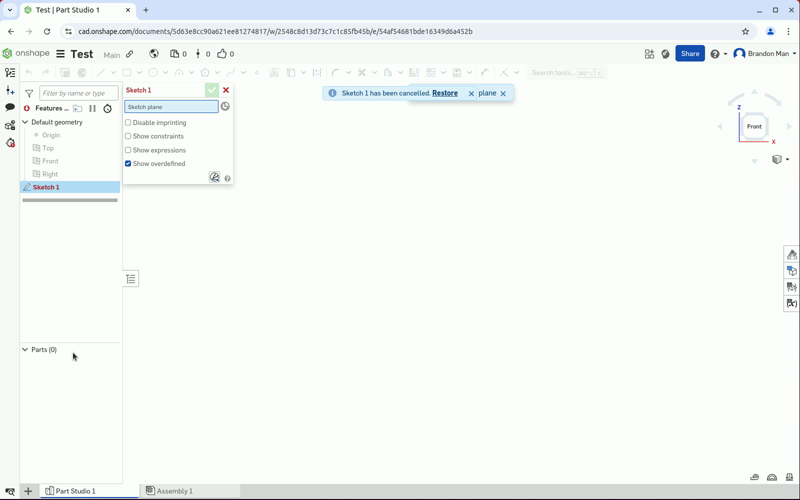
mouse_move(73, 163)
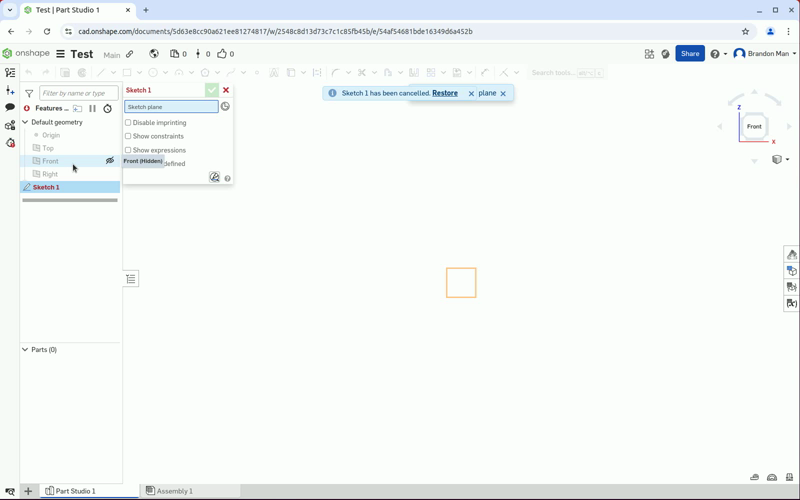
click(73, 163)
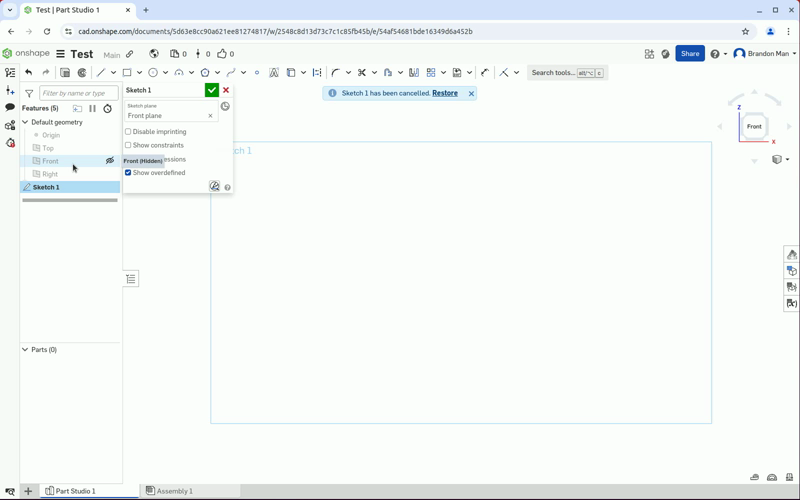
mouse_move(73, 352)
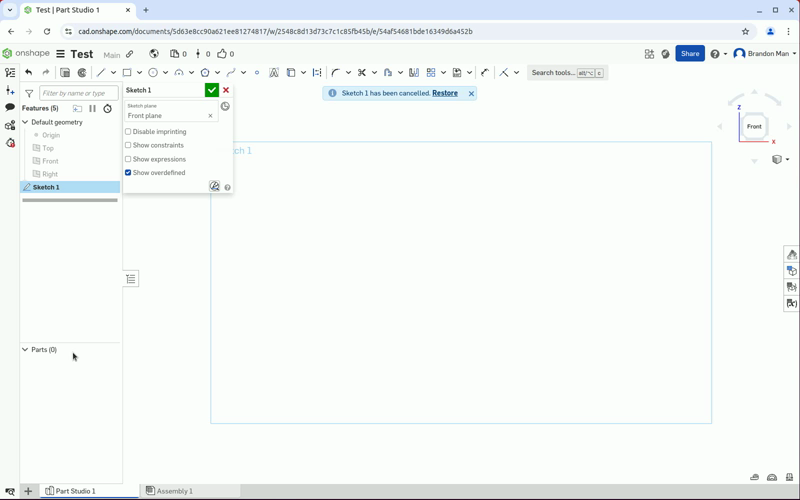
key(y)
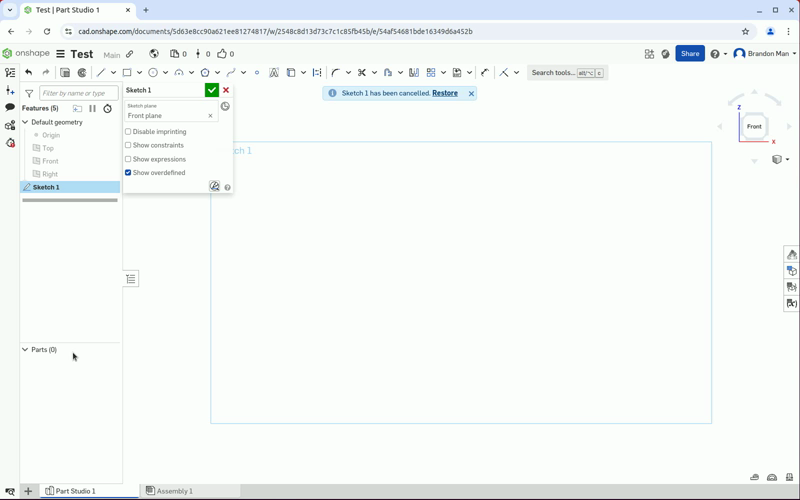
key(l)
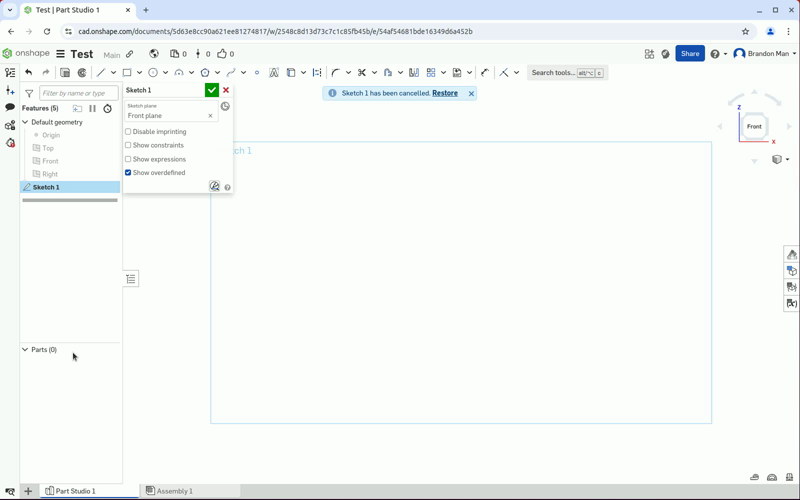
key_down(shift)
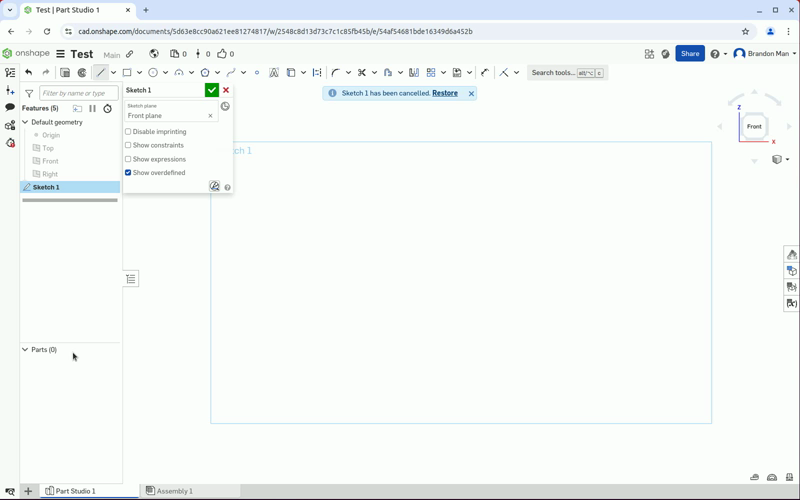
mouse_move(378, 276)
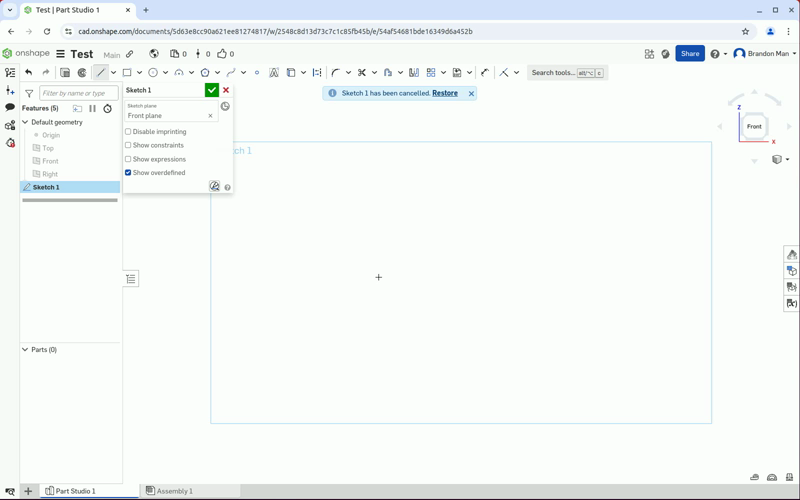
click(378, 276)
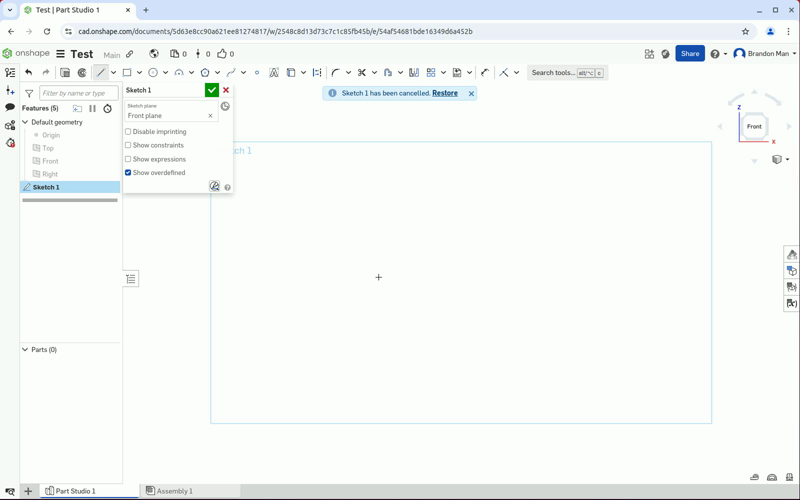
key_up(shift)
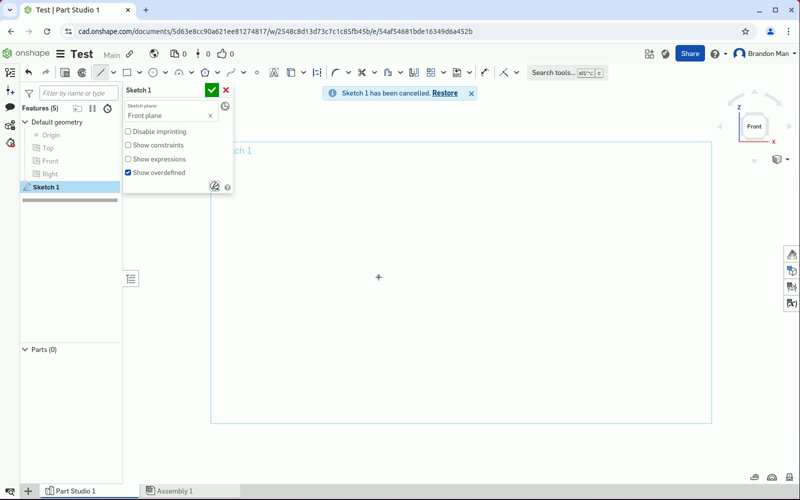
key_down(shift)
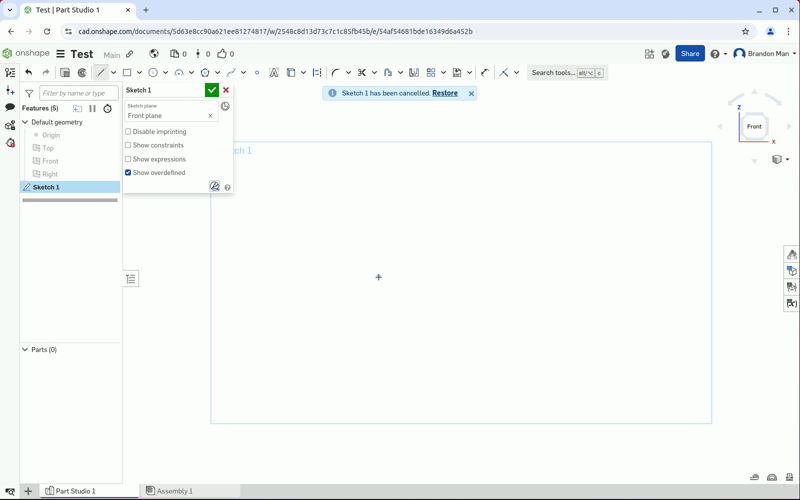
mouse_move(408, 276)
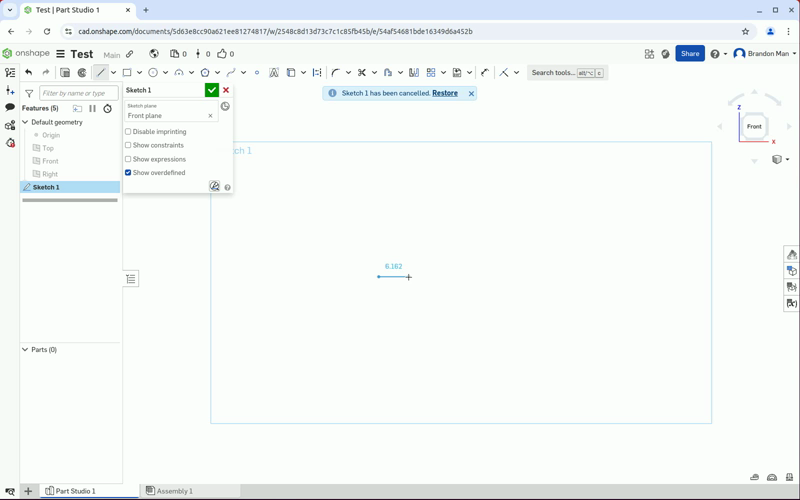
mouse_move(412, 276)
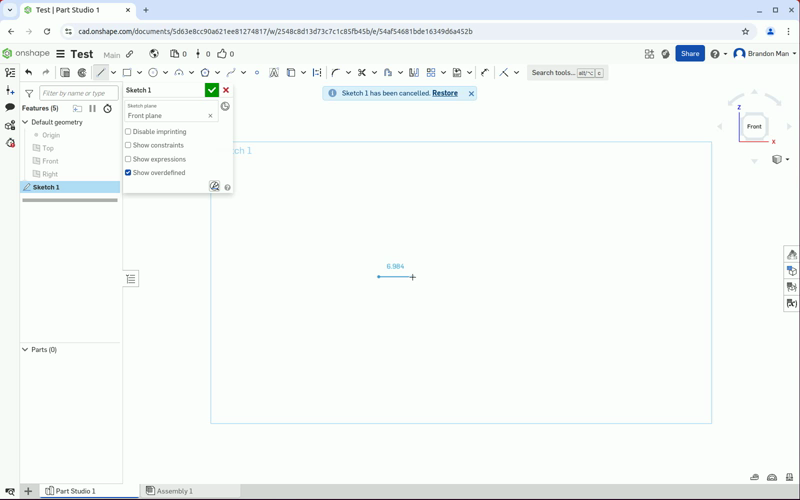
click(412, 276)
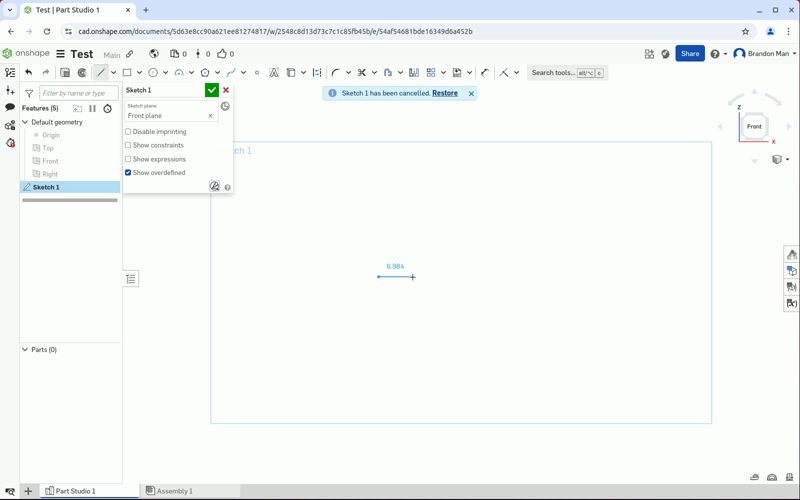
key_up(shift)
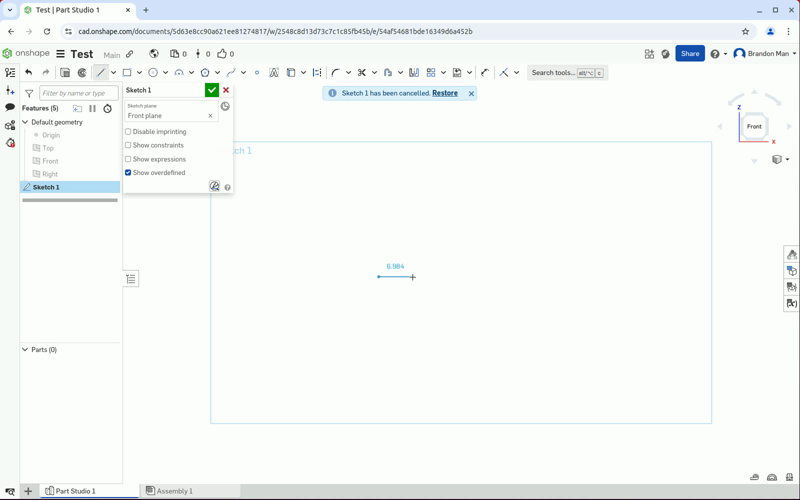
key_down(shift)
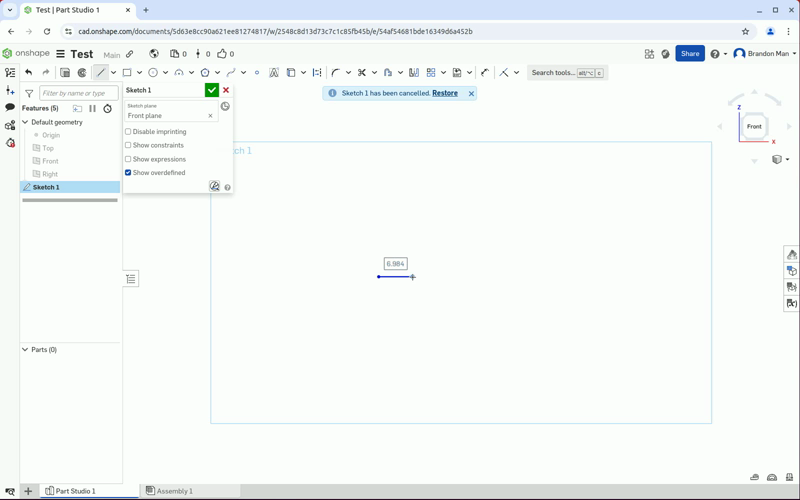
mouse_move(442, 276)
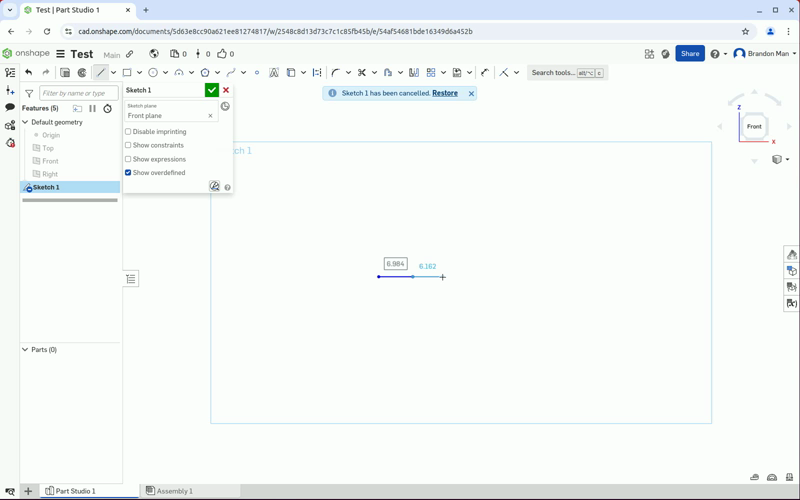
mouse_move(412, 220)
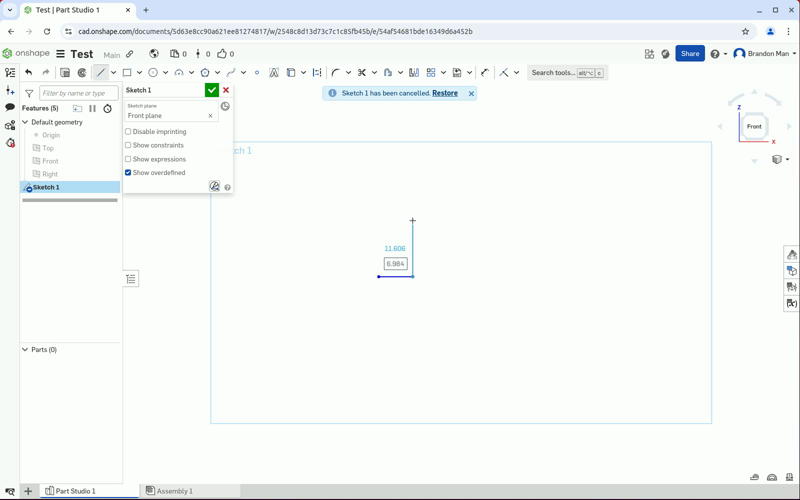
click(412, 220)
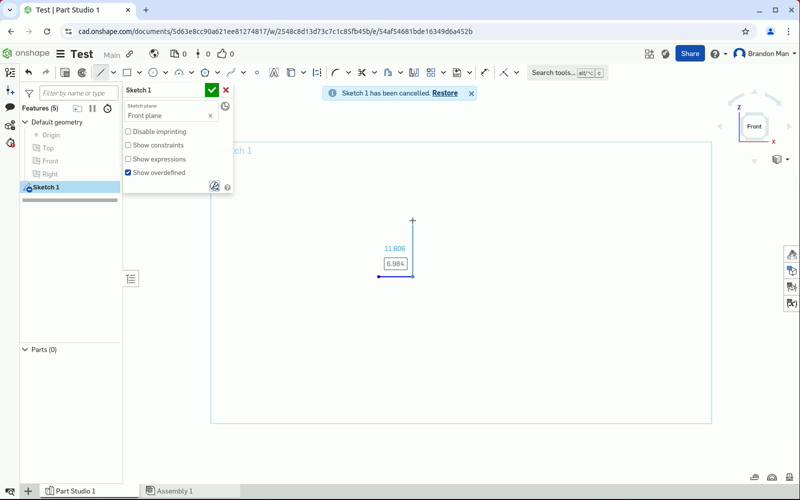
key_up(shift)
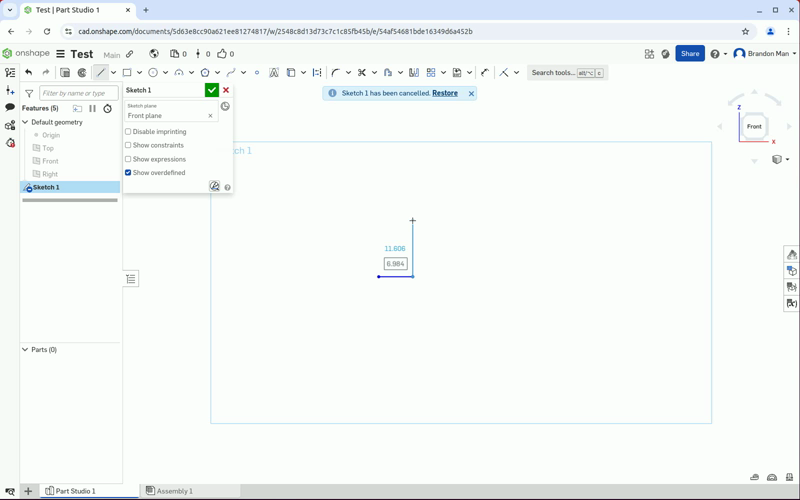
key_down(shift)
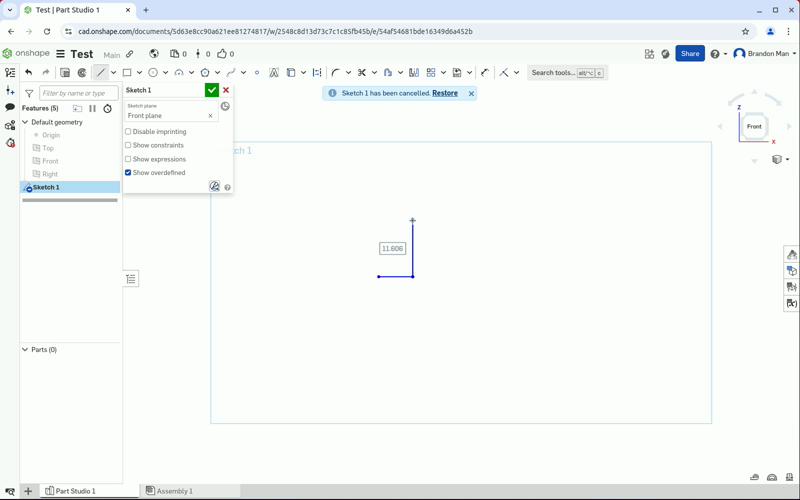
mouse_move(442, 220)
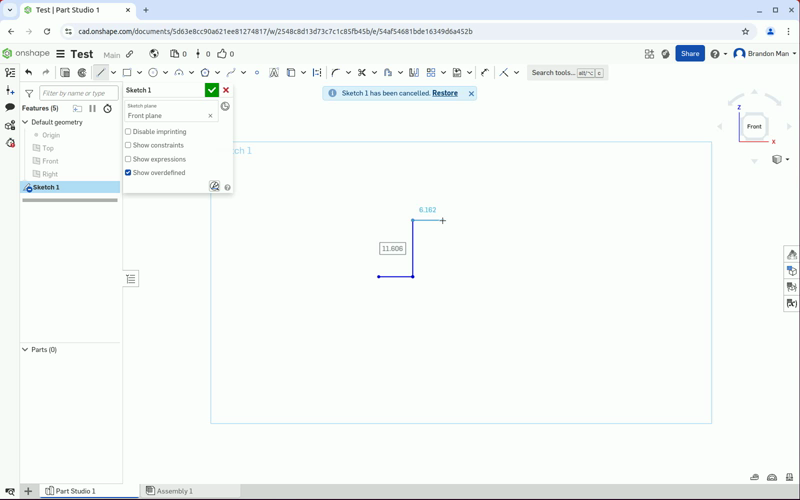
mouse_move(378, 220)
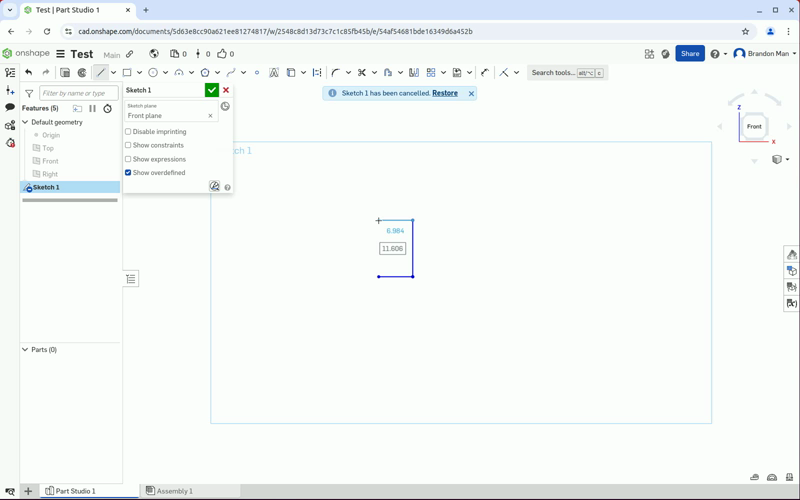
click(378, 220)
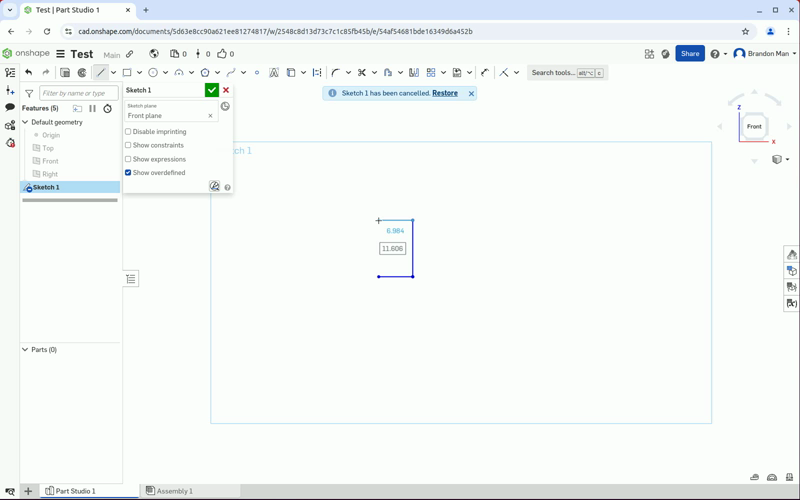
key_up(shift)
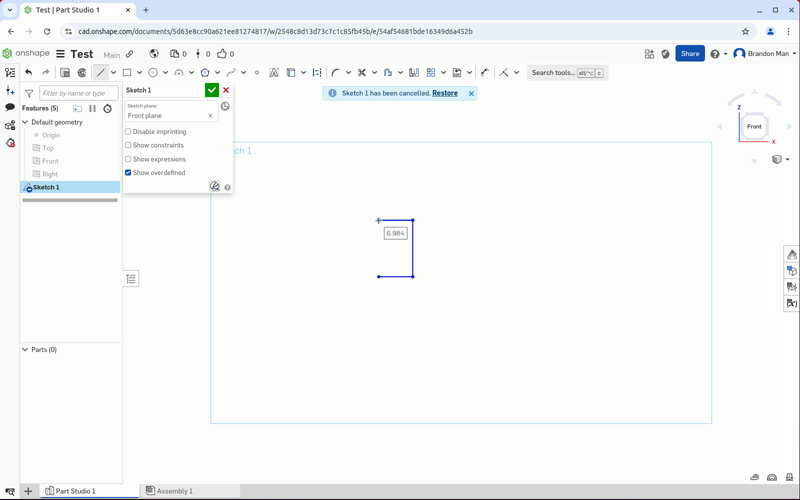
mouse_move(408, 220)
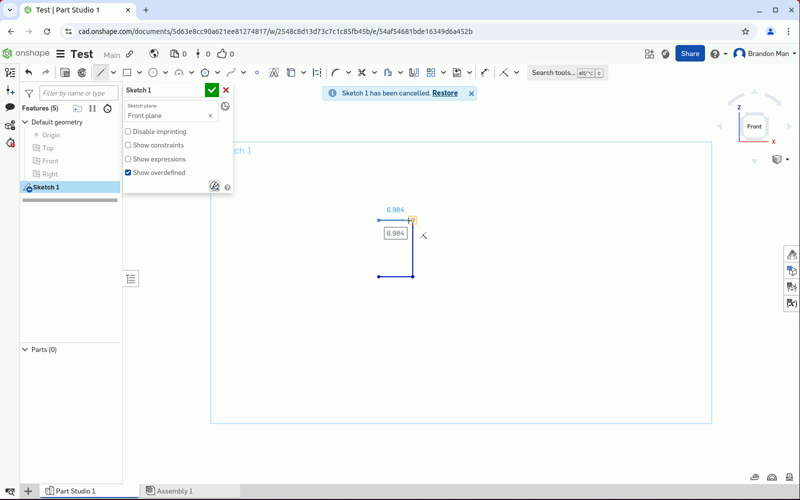
key_down(shift)
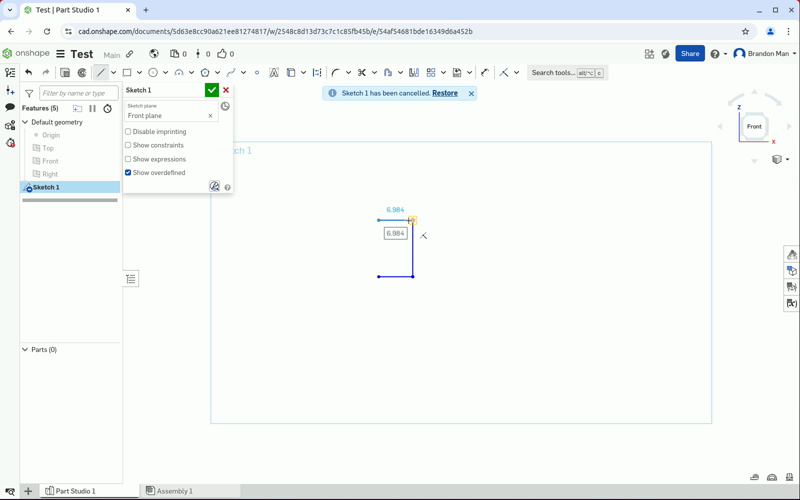
mouse_move(378, 276)
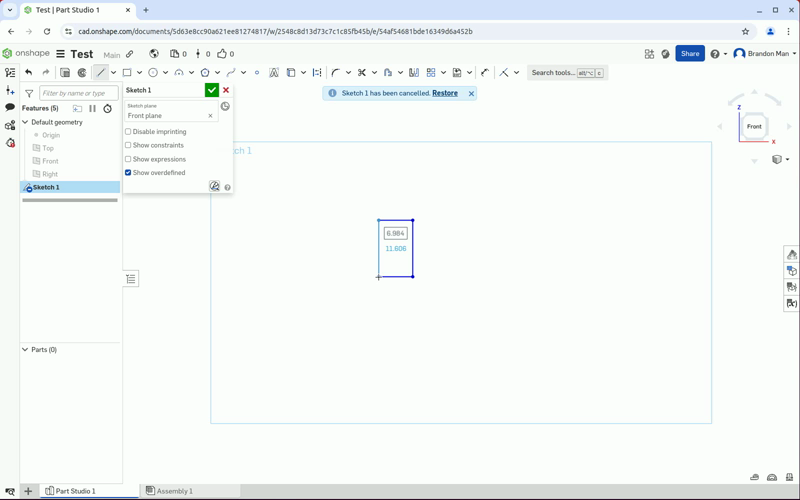
key_up(shift)
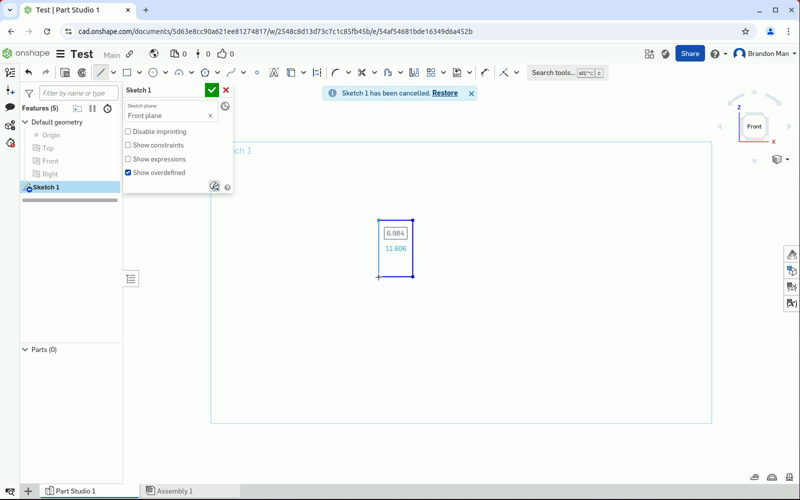
click(378, 276)
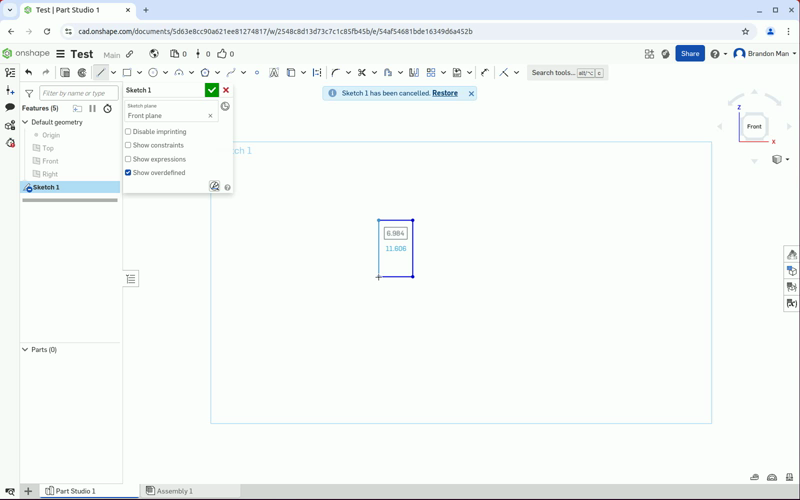
key(esc)
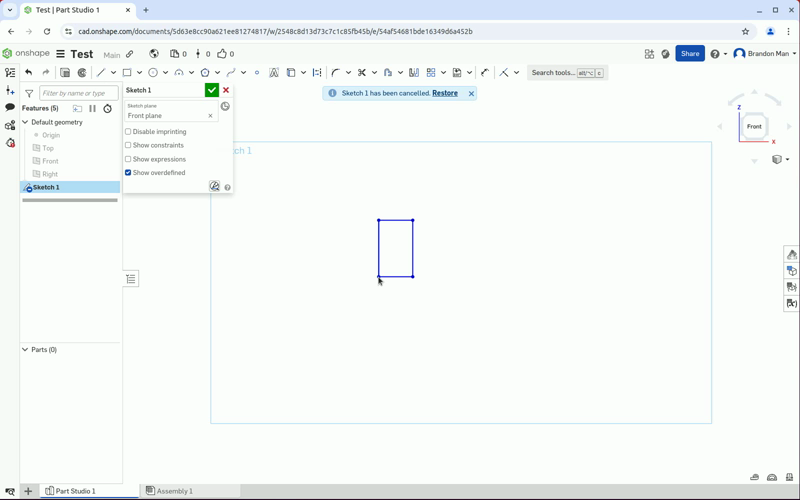
mouse_move(399, 264)
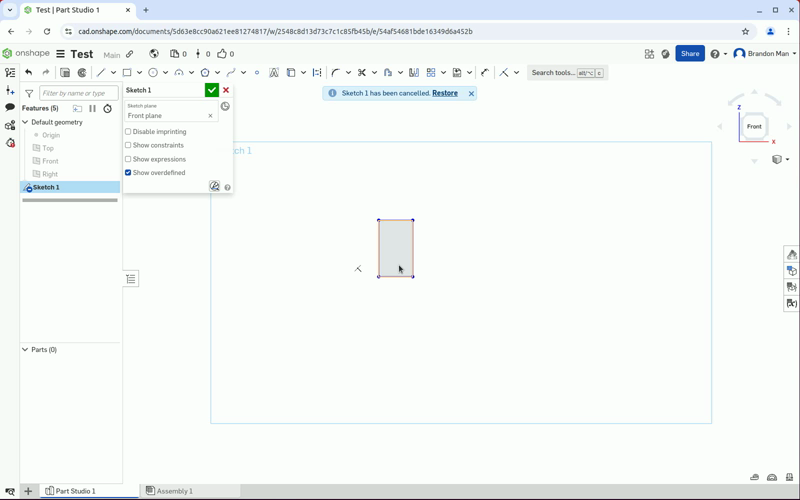
click(399, 264)
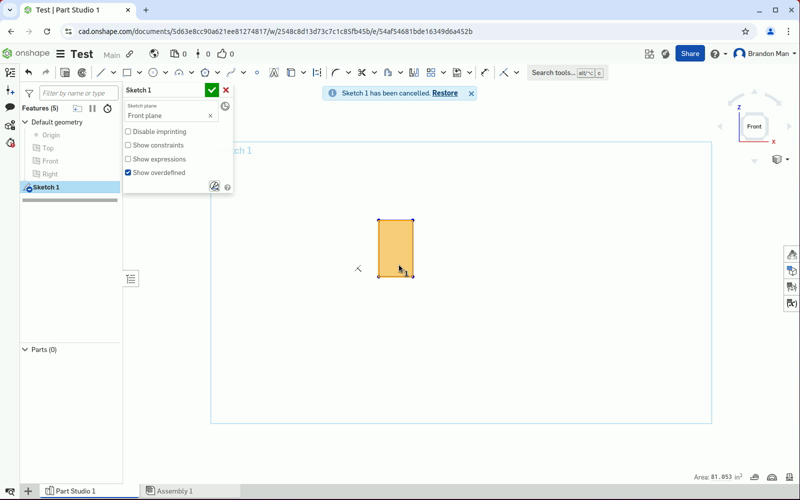
mouse_move(73, 352)
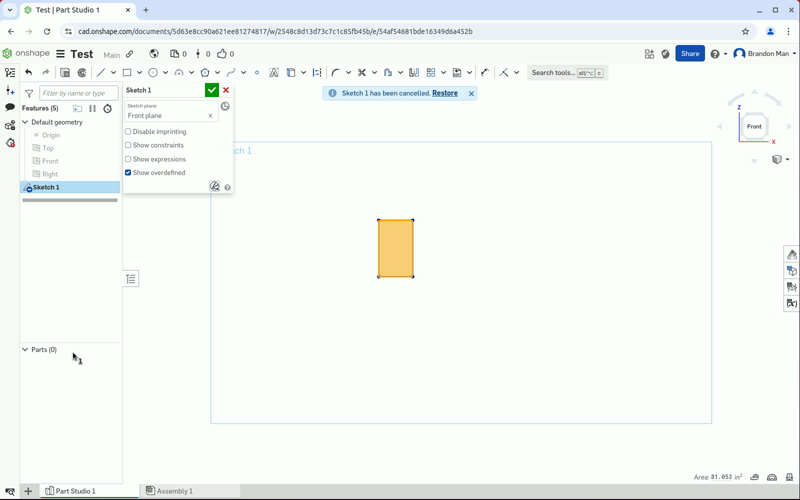
key(shift+y)
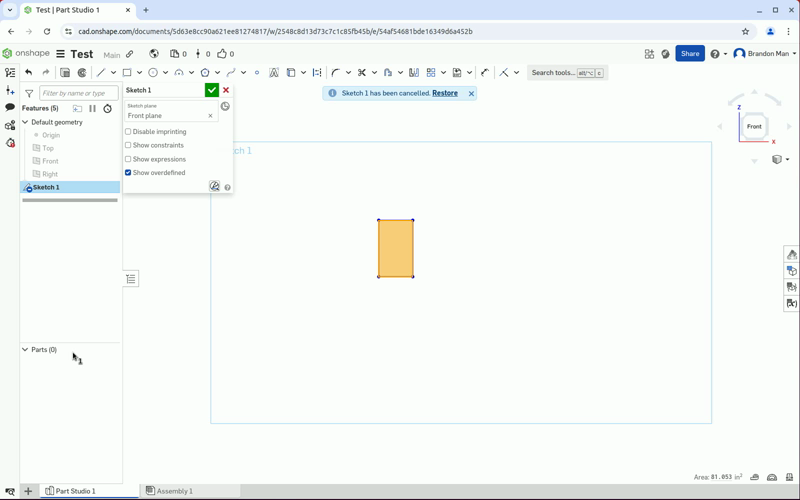
key(shift+e)
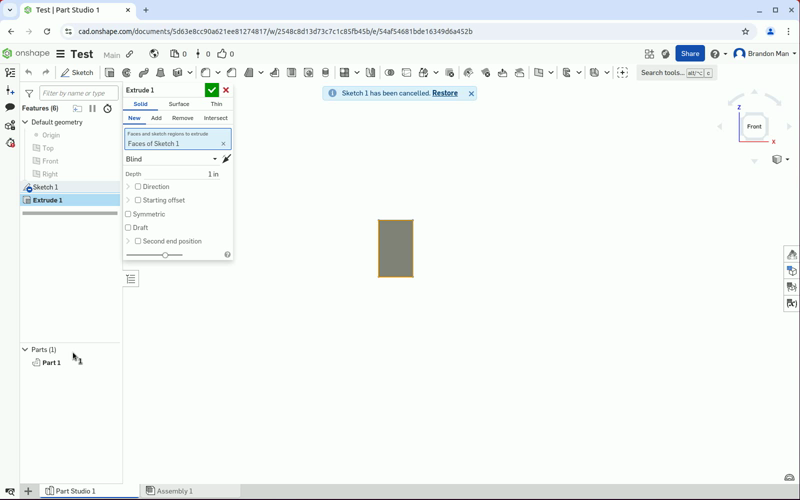
mouse_move(143, 106)
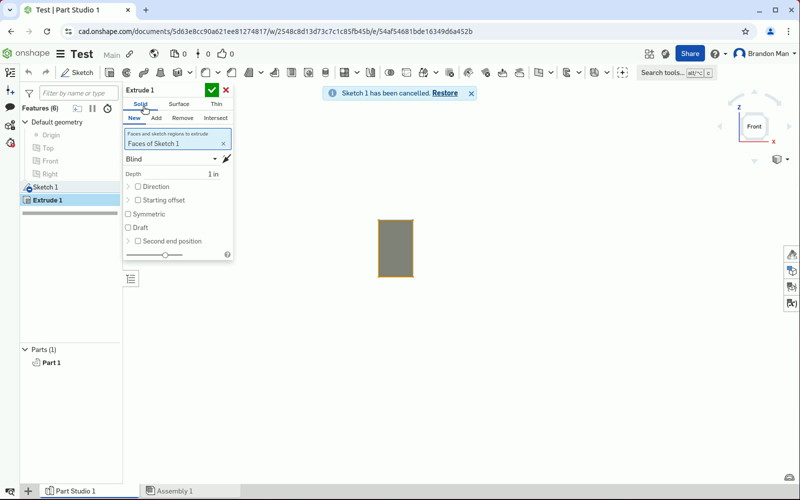
click(143, 106)
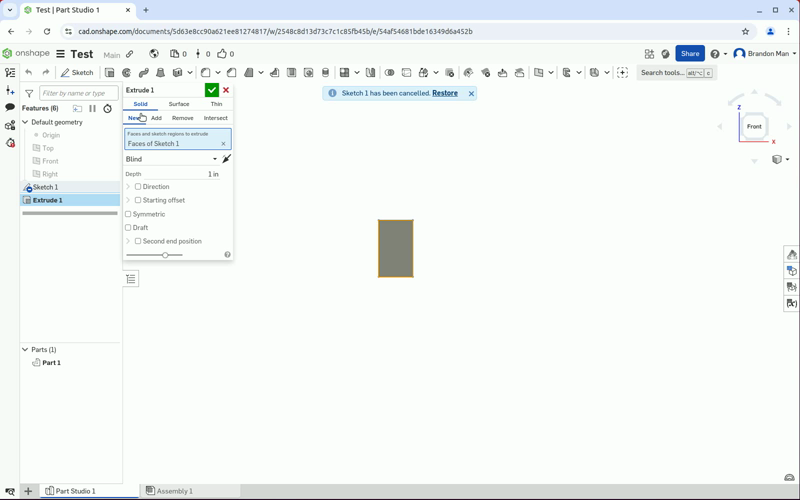
mouse_move(137, 120)
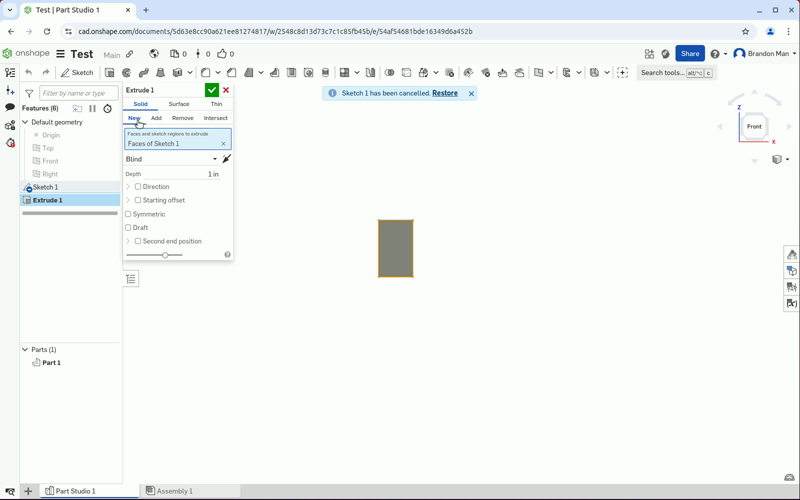
click(137, 120)
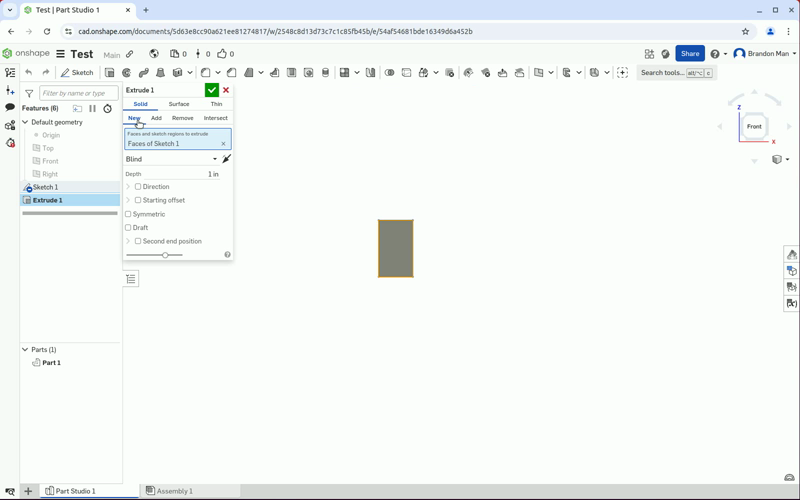
key(tab, 4)
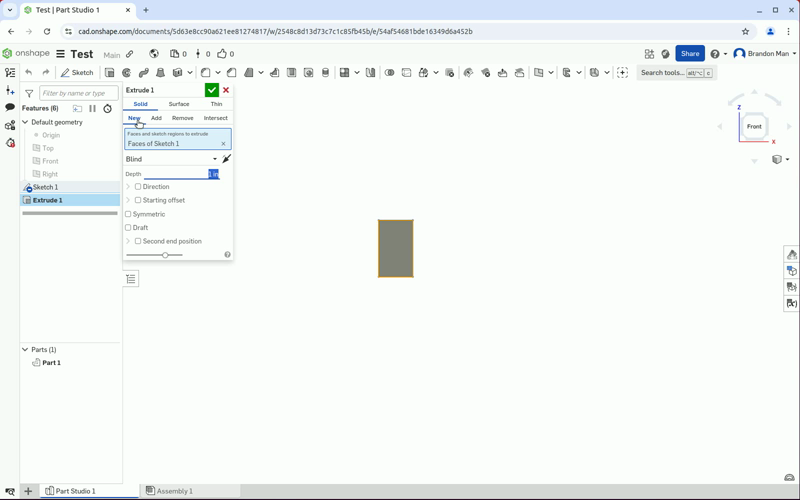
text(23.108)
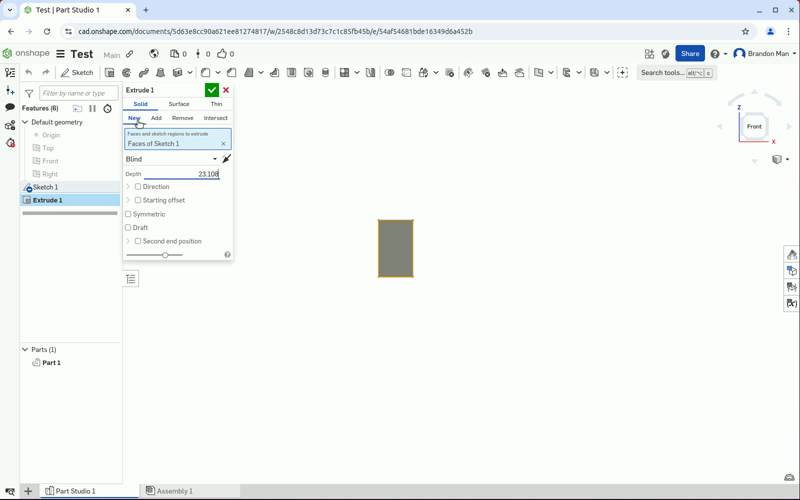
key(enter)
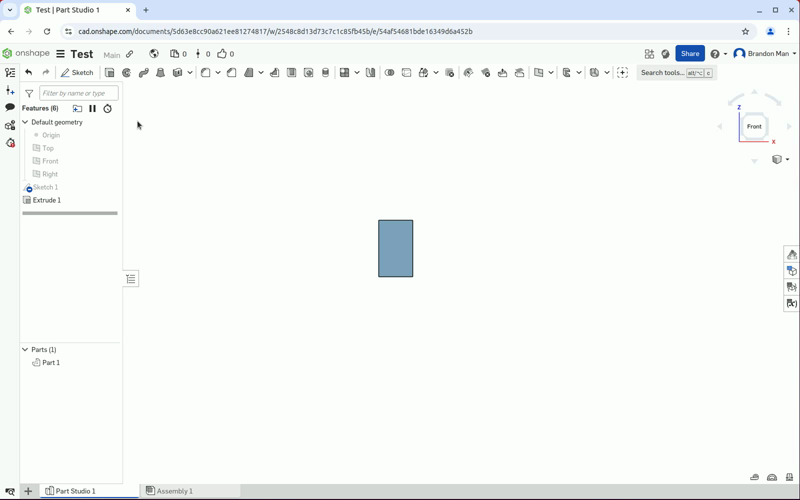
key(shift+h)
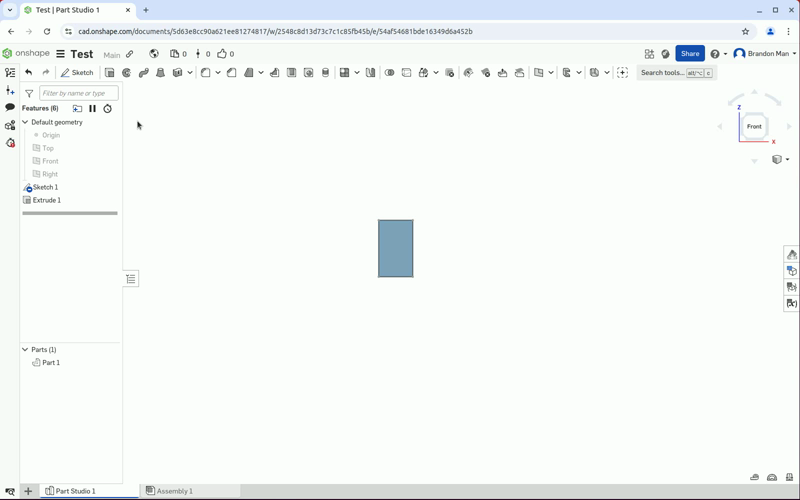
key(shift+h)
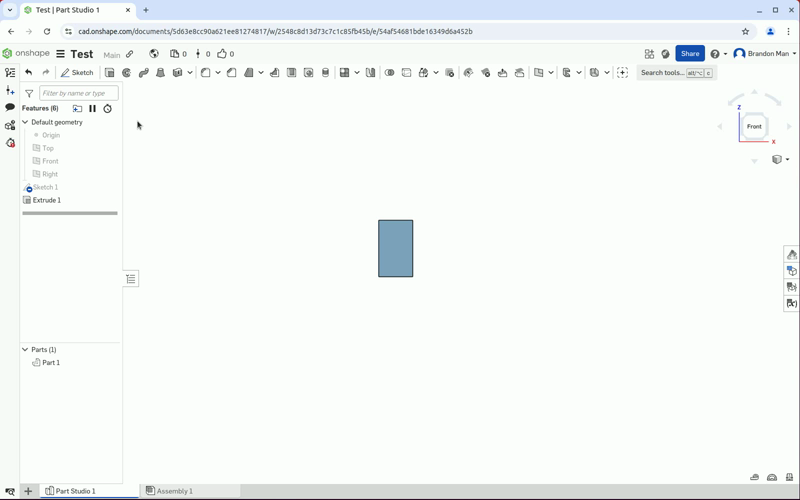
mouse_move(73, 189)
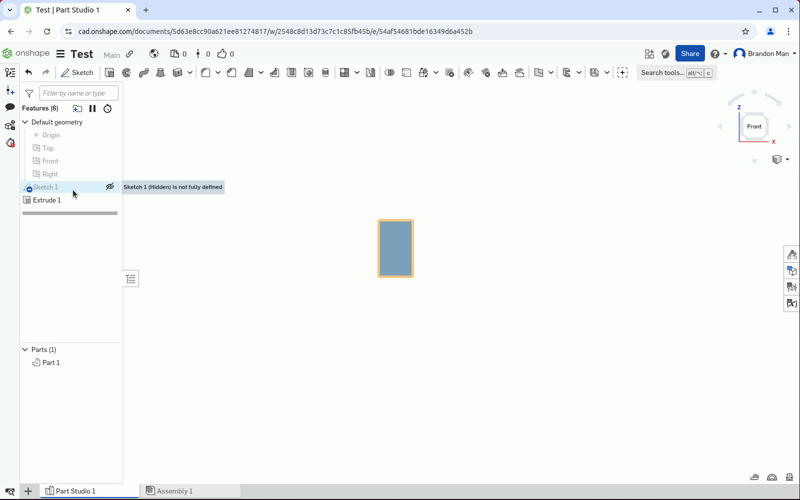
click(73, 189)
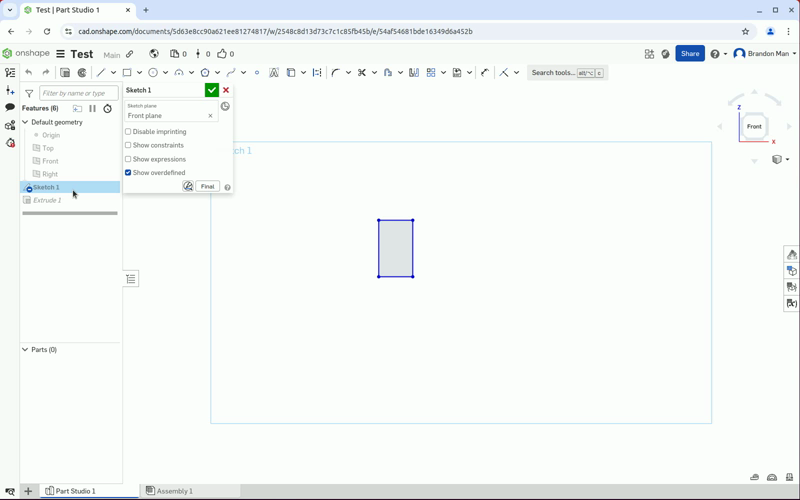
mouse_move(229, 92)
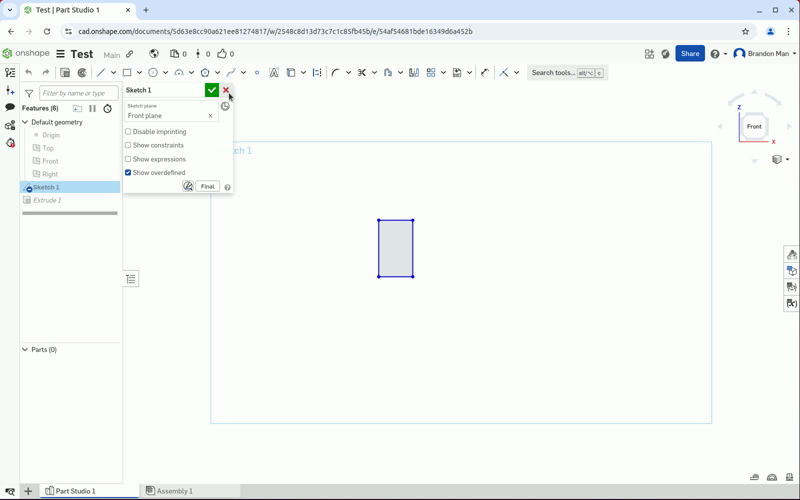
click(229, 92)
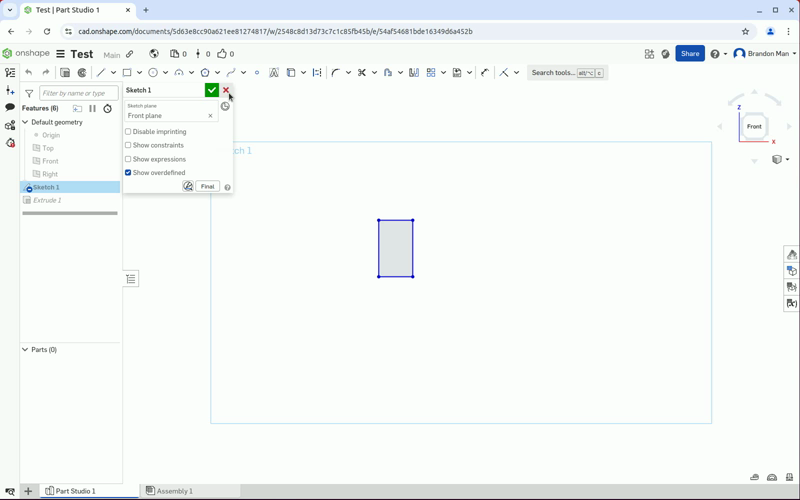
key(shift+s)
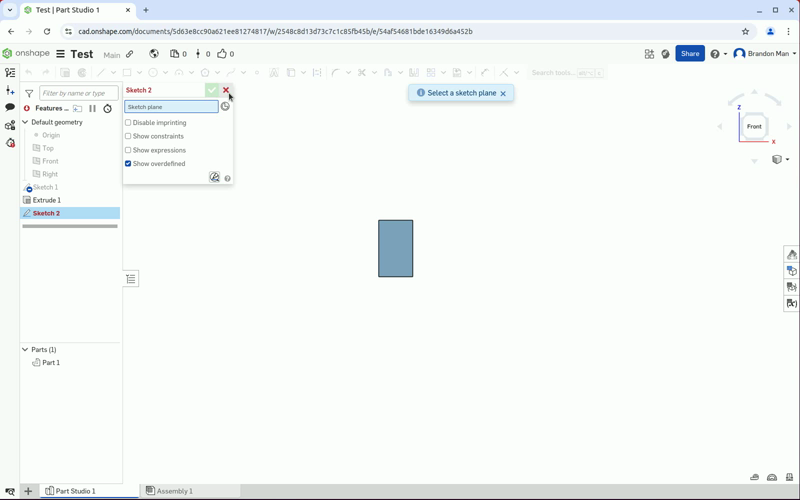
mouse_move(73, 163)
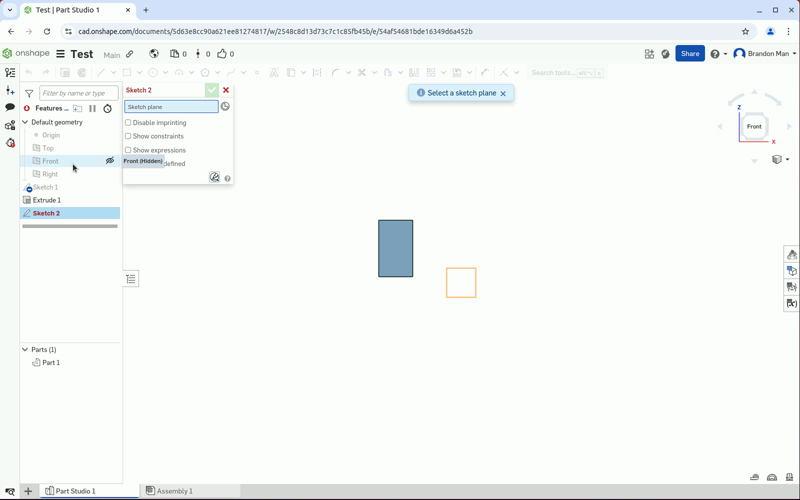
click(73, 163)
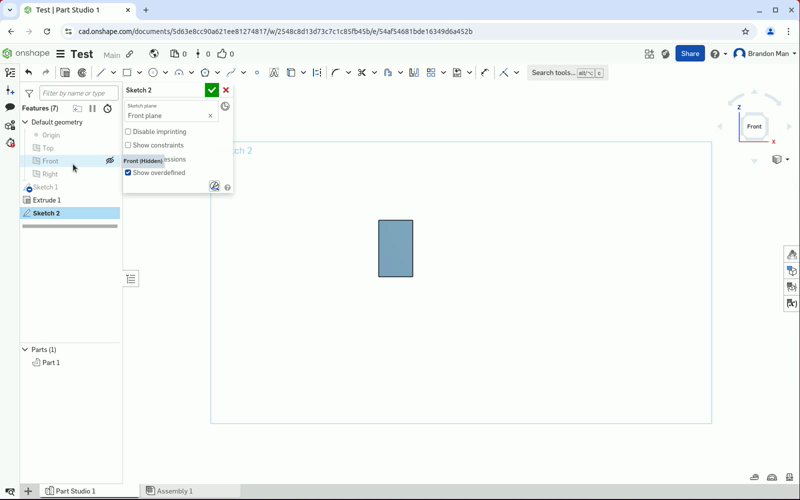
mouse_move(73, 352)
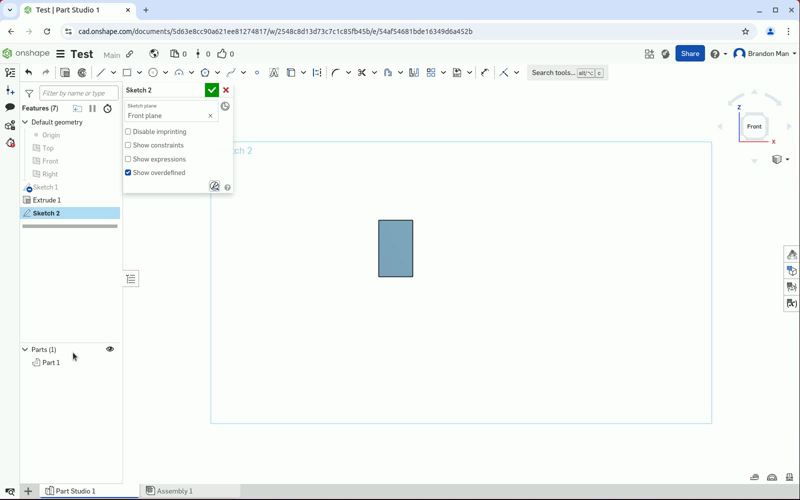
key(y)
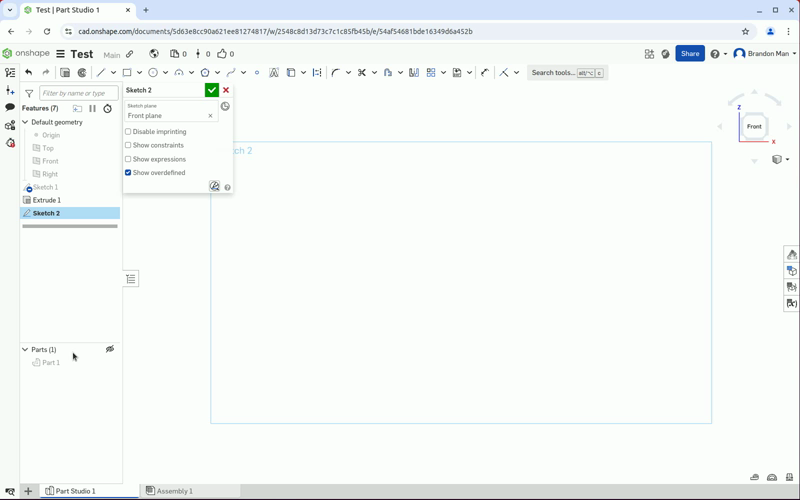
key(l)
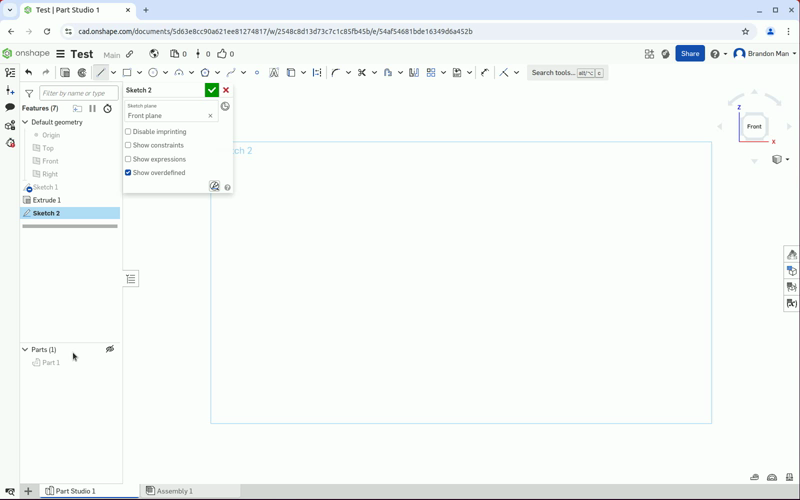
key_down(shift)
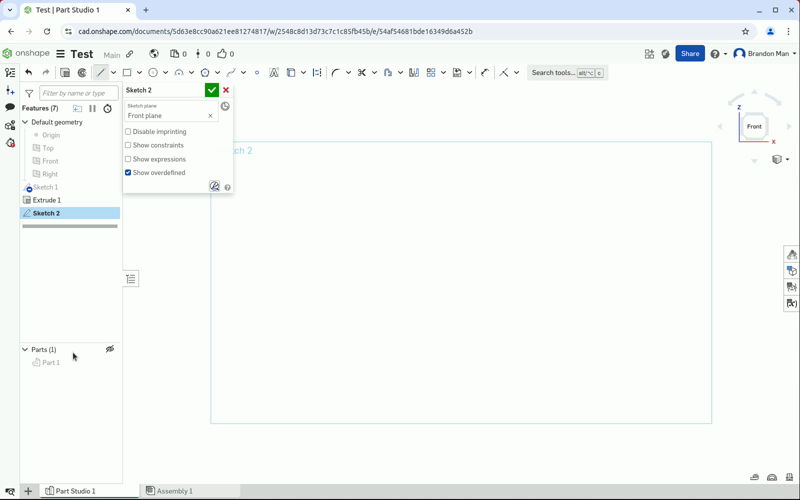
mouse_move(378, 299)
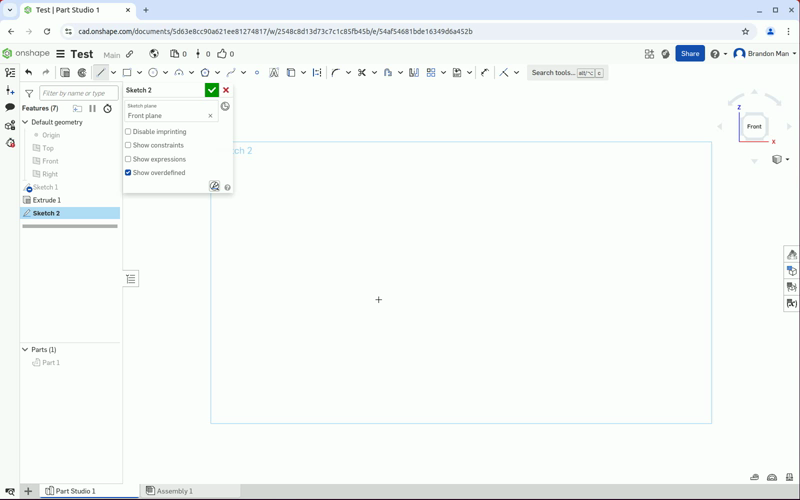
click(378, 299)
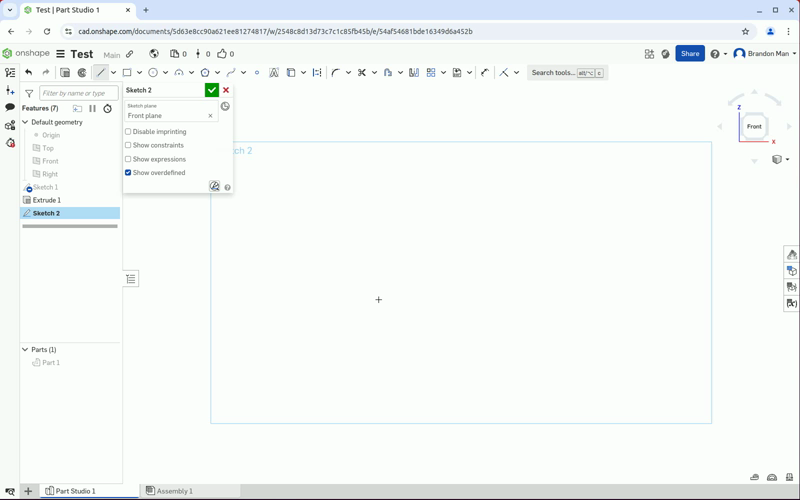
key_up(shift)
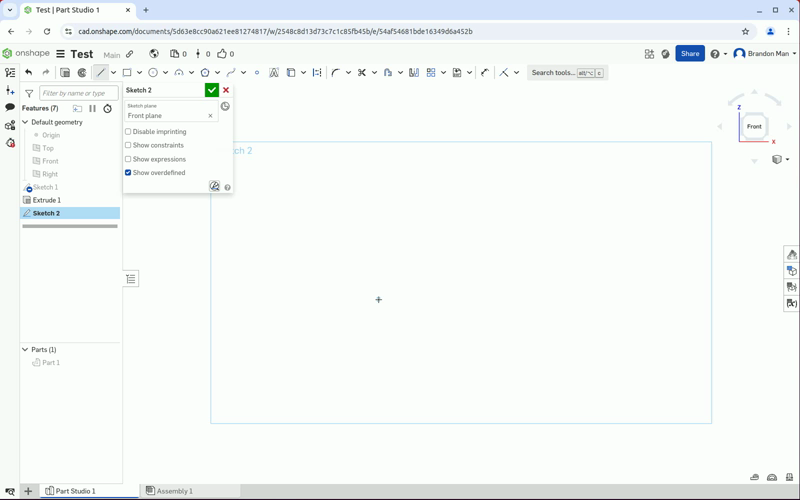
key_down(shift)
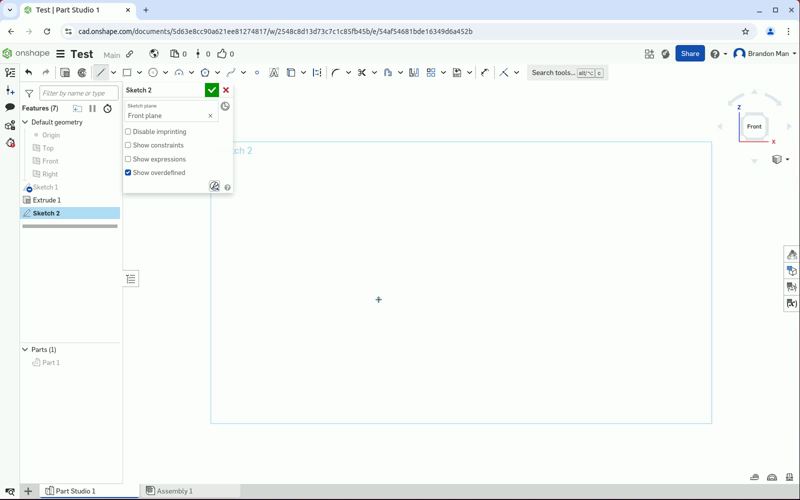
mouse_move(408, 299)
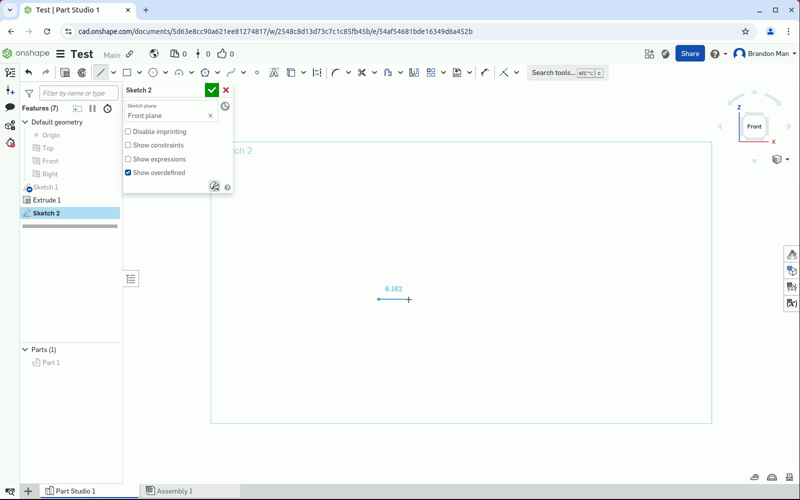
mouse_move(413, 299)
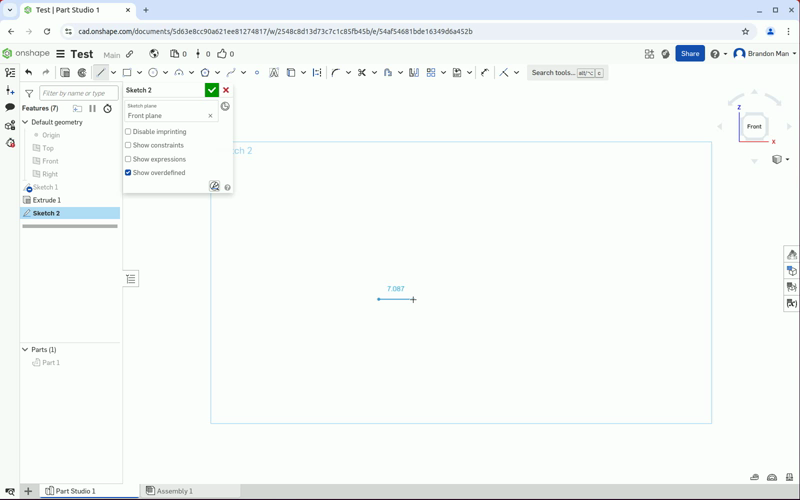
click(413, 299)
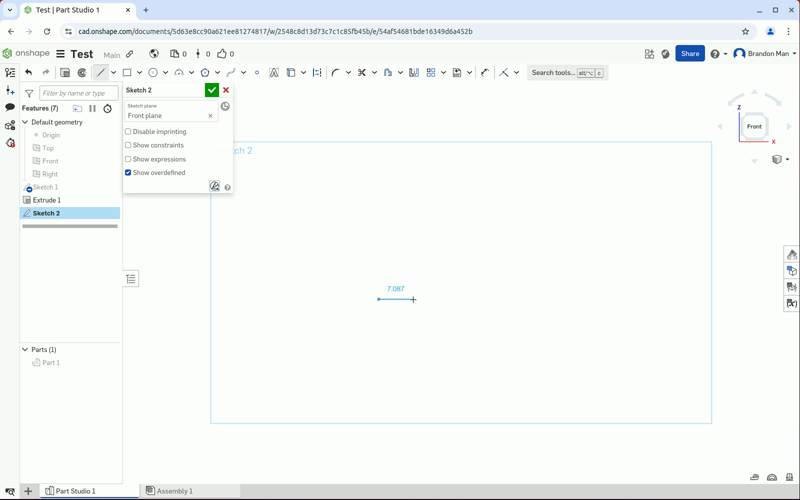
key_up(shift)
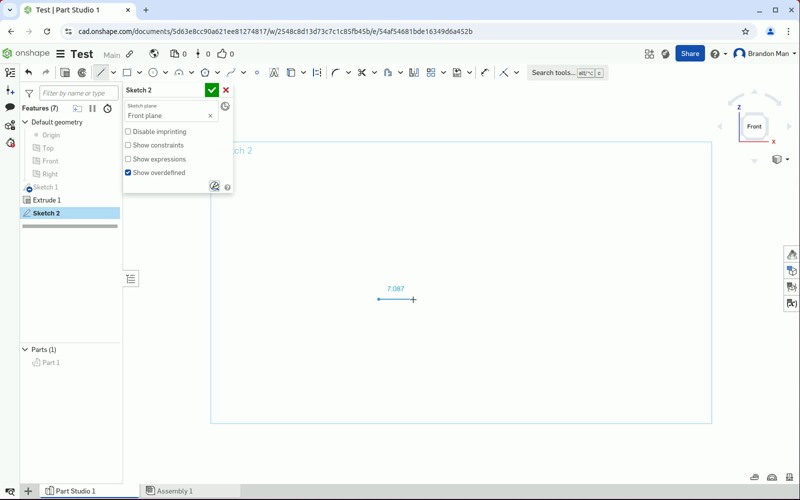
key_down(shift)
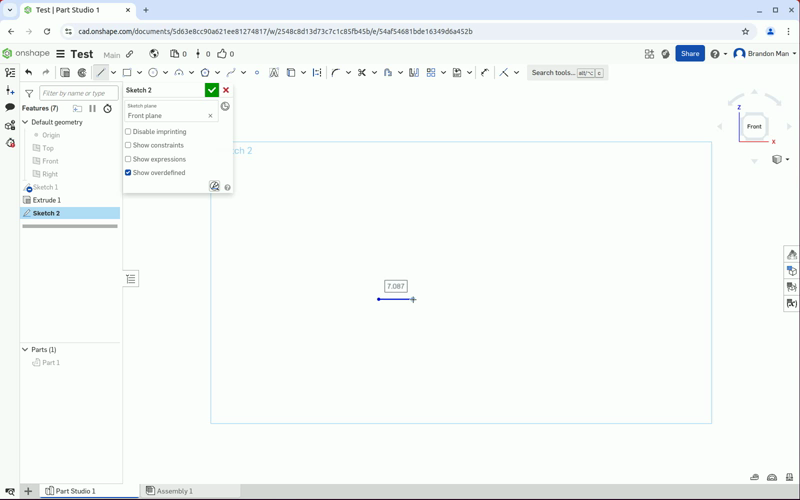
mouse_move(443, 299)
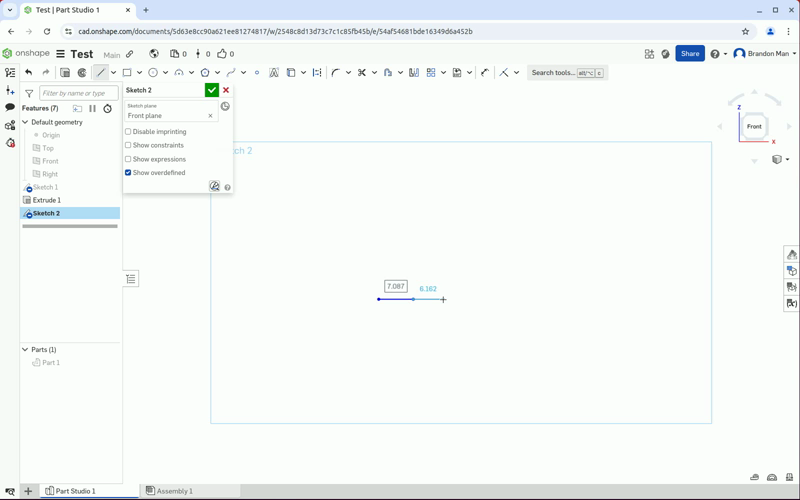
mouse_move(413, 276)
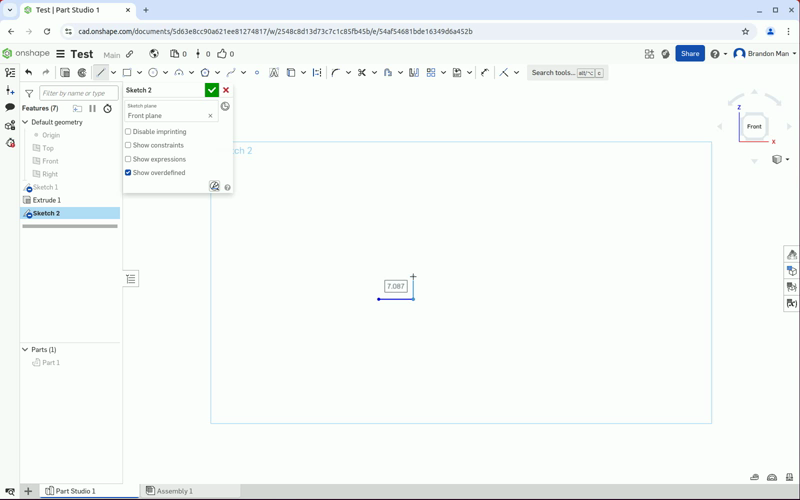
click(413, 276)
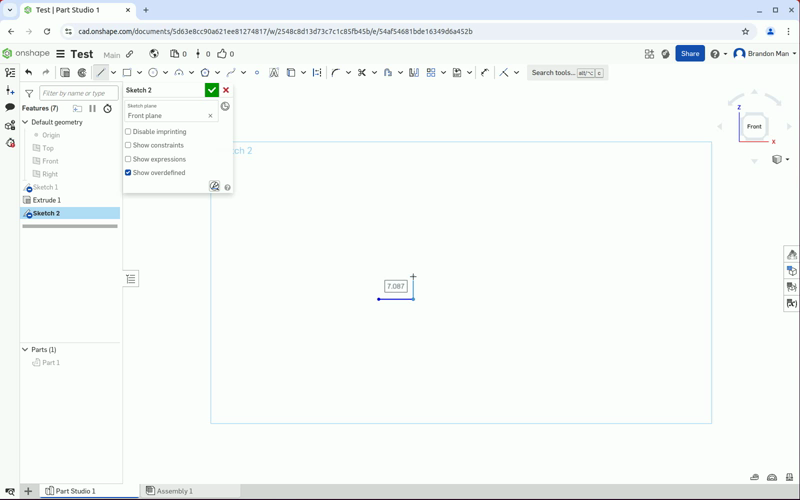
key_up(shift)
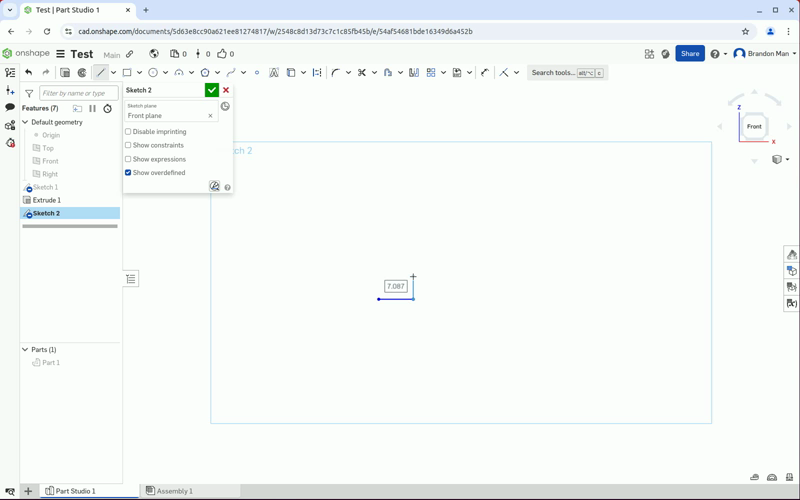
key_down(shift)
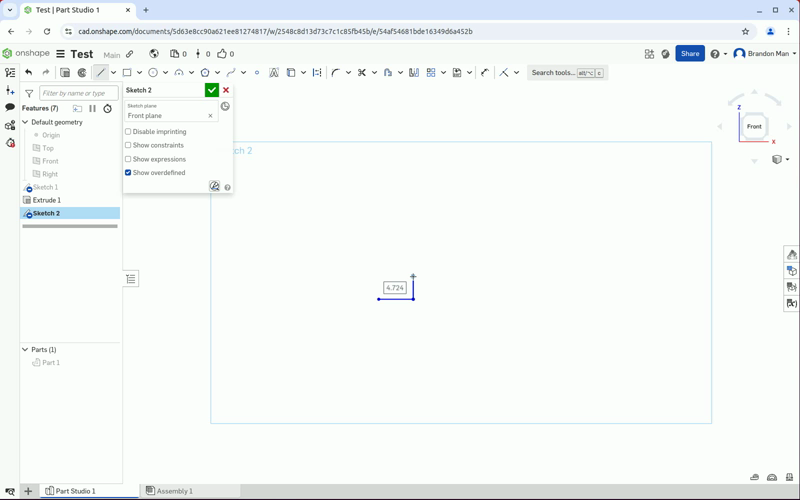
mouse_move(443, 276)
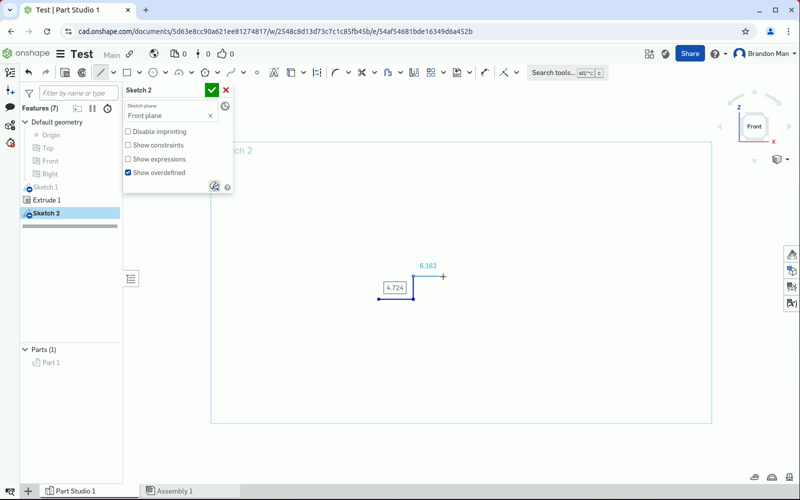
mouse_move(378, 276)
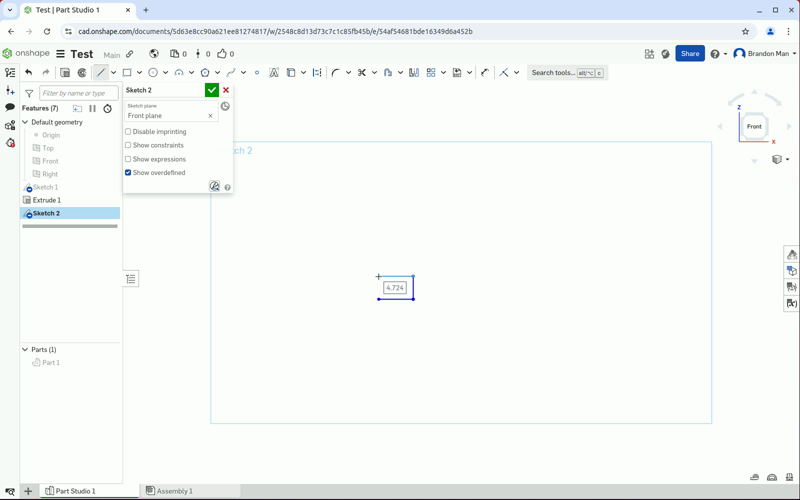
click(378, 276)
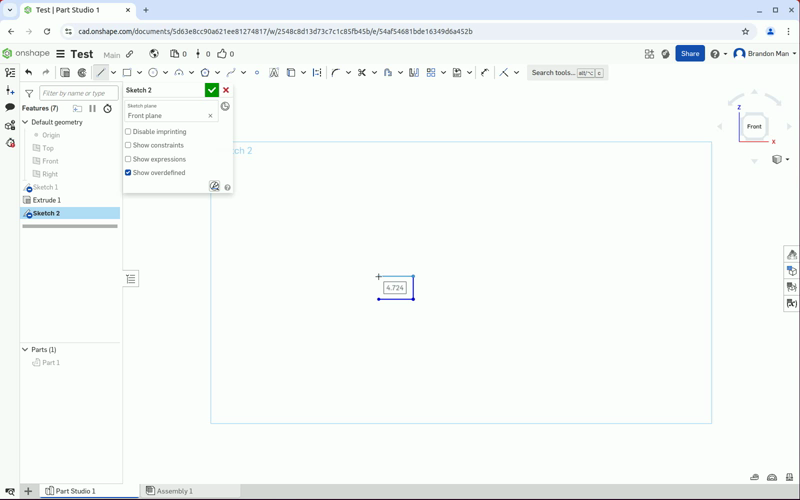
key_up(shift)
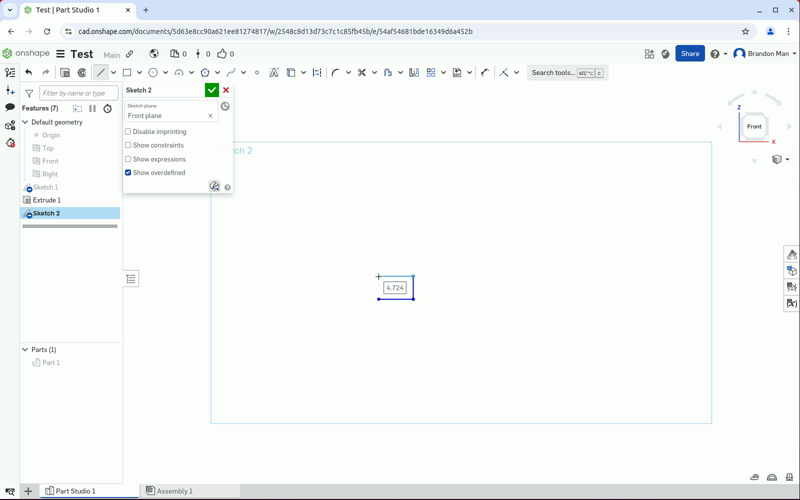
mouse_move(408, 276)
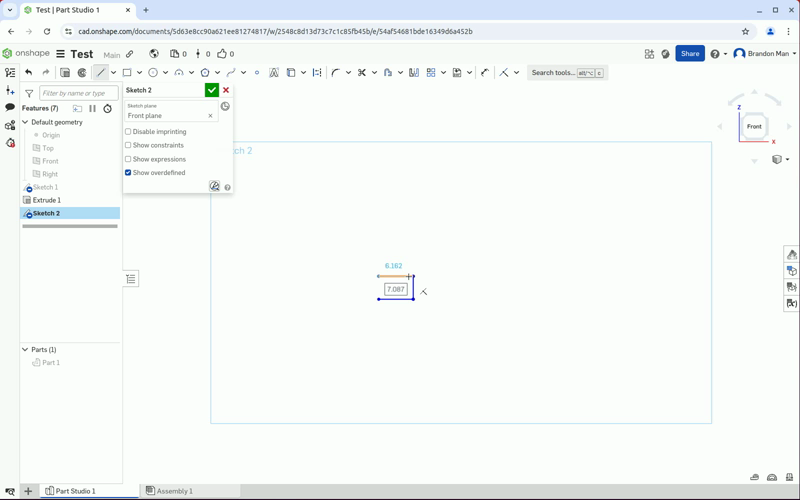
key_down(shift)
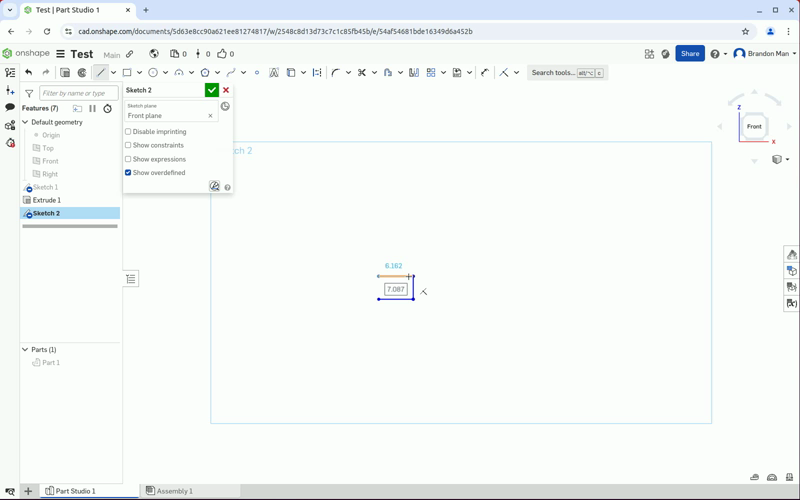
mouse_move(378, 299)
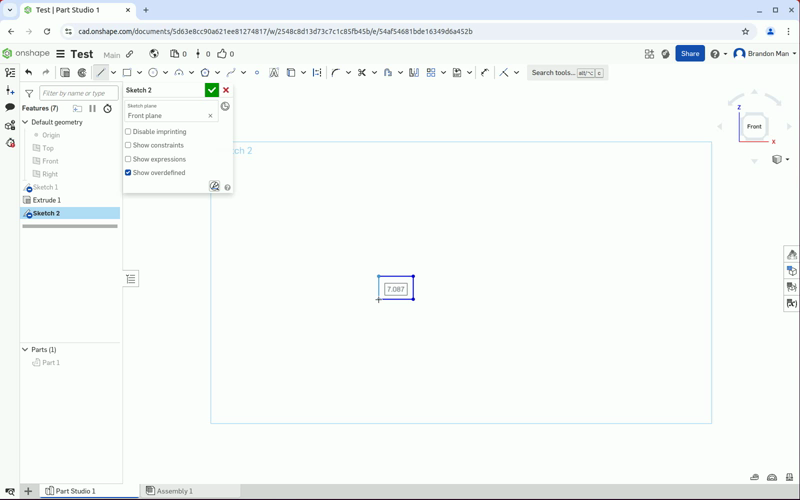
key_up(shift)
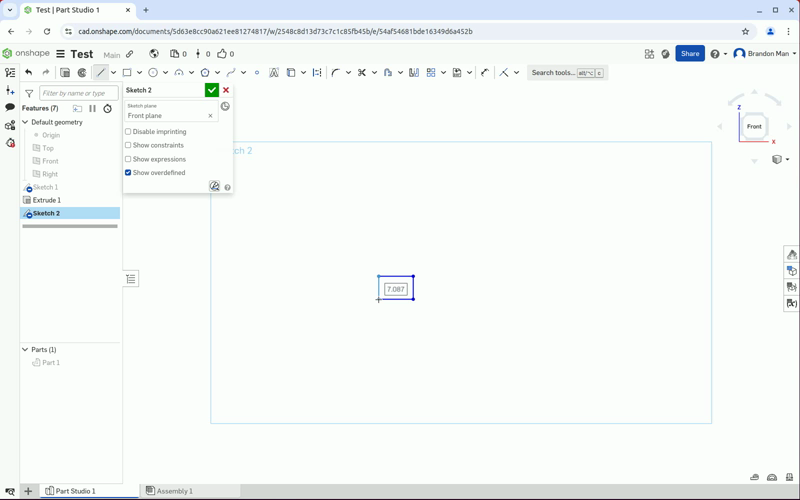
click(378, 299)
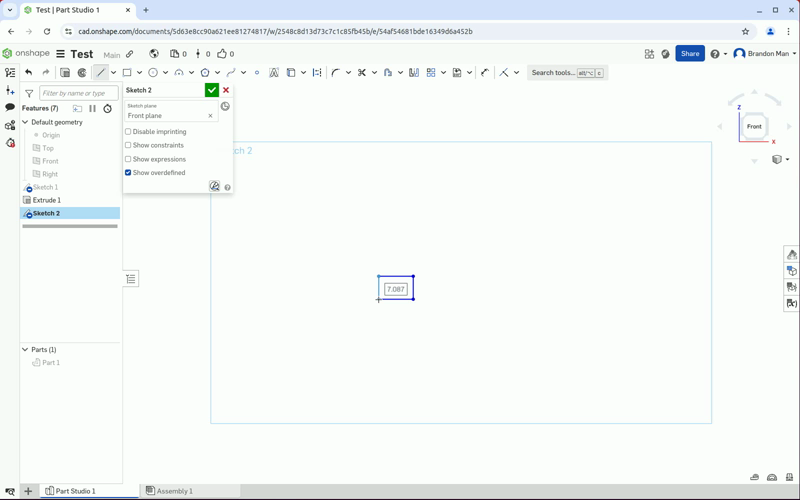
key(esc)
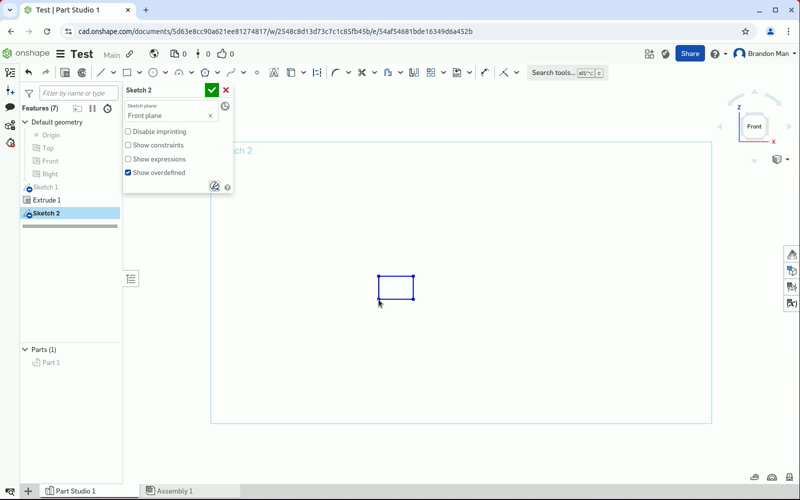
mouse_move(401, 298)
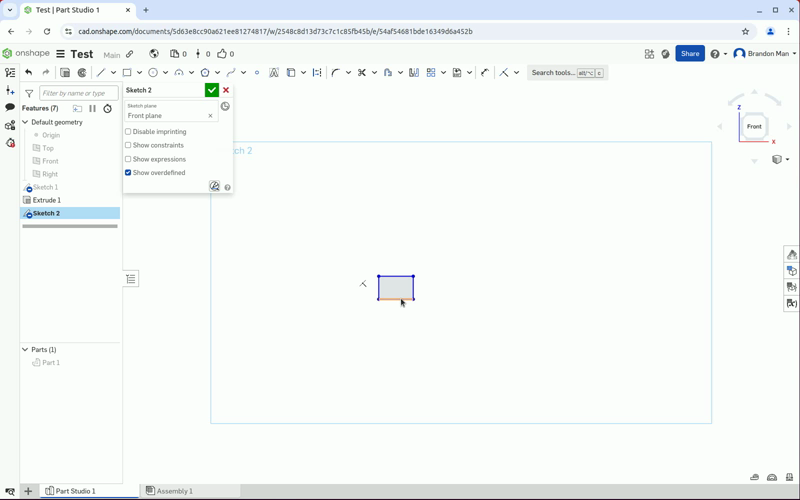
scroll(6)
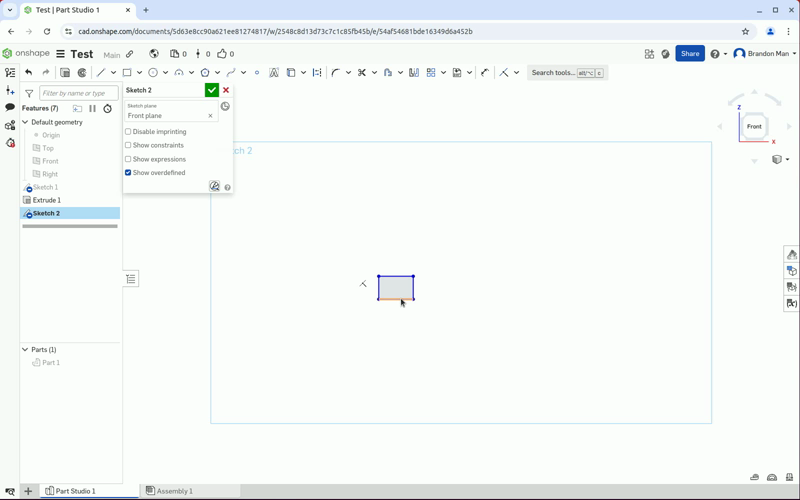
scroll(6)
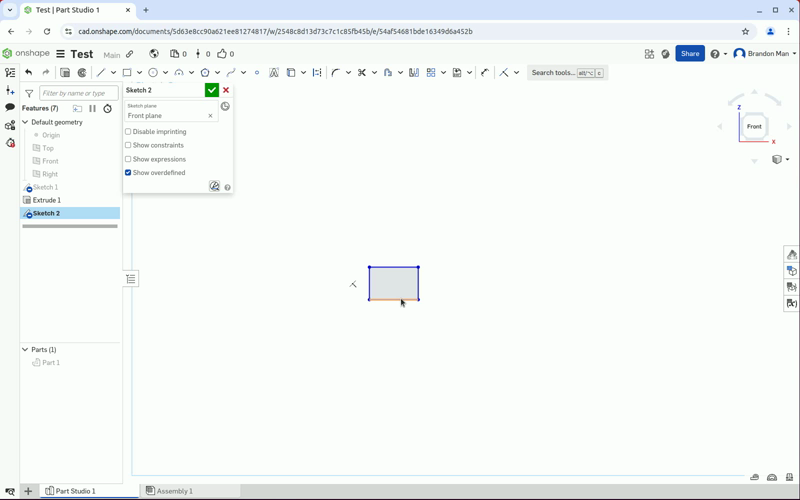
scroll(6)
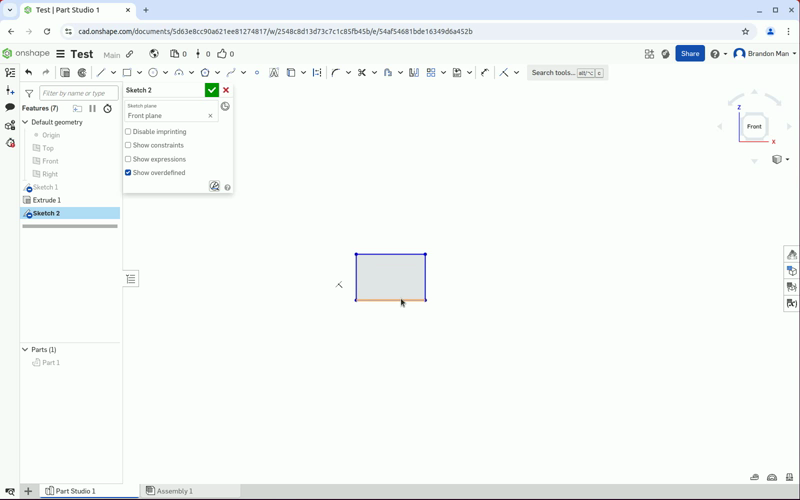
scroll(6)
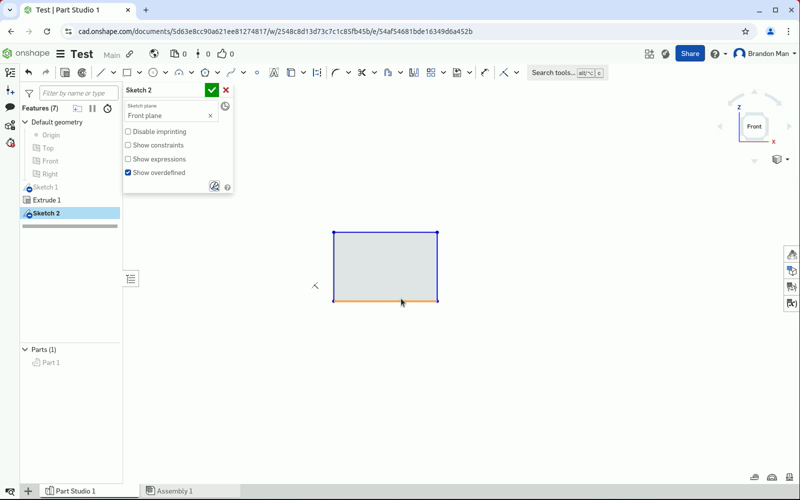
scroll(6)
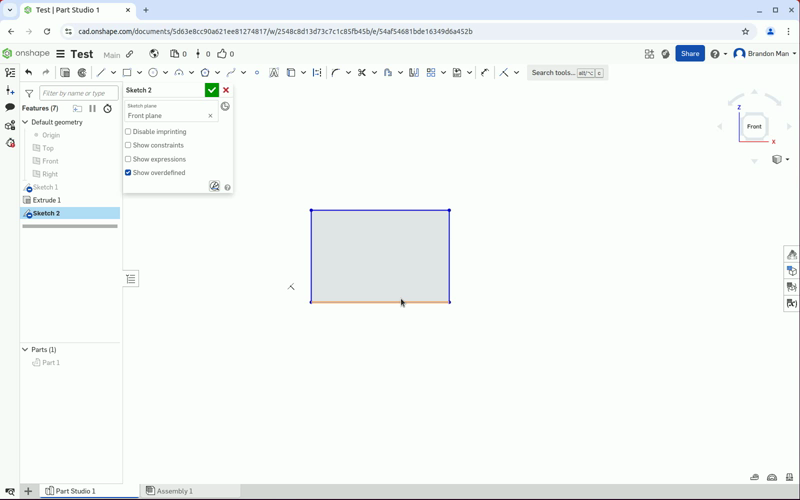
scroll(6)
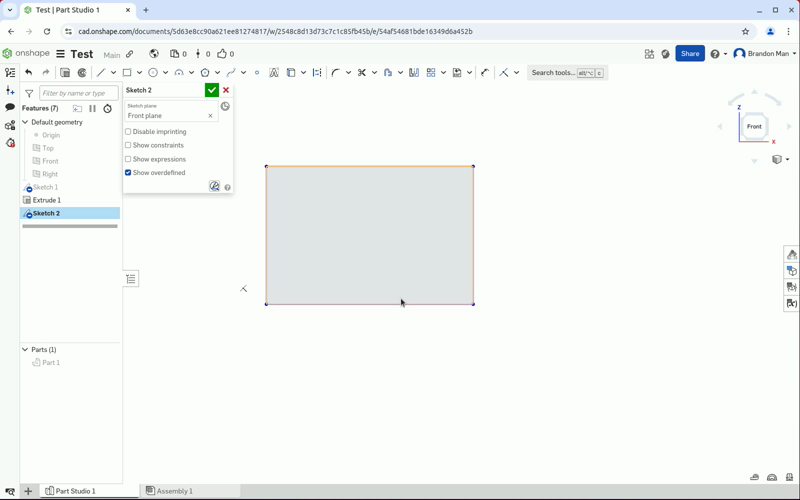
scroll(6)
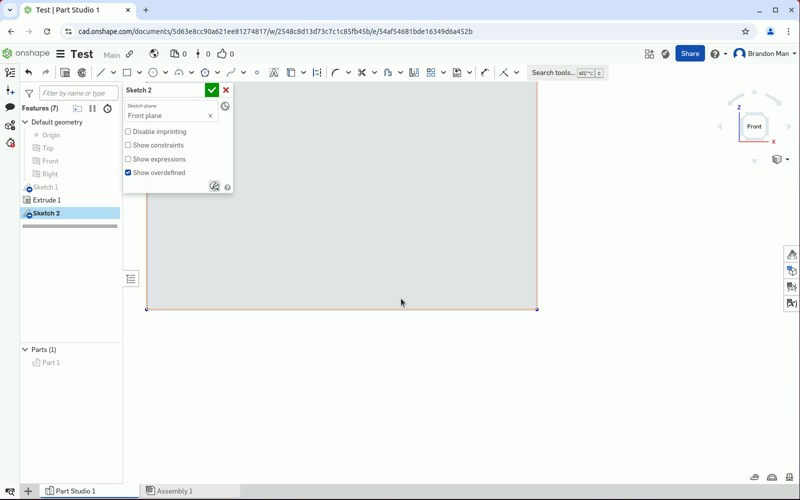
click(401, 298)
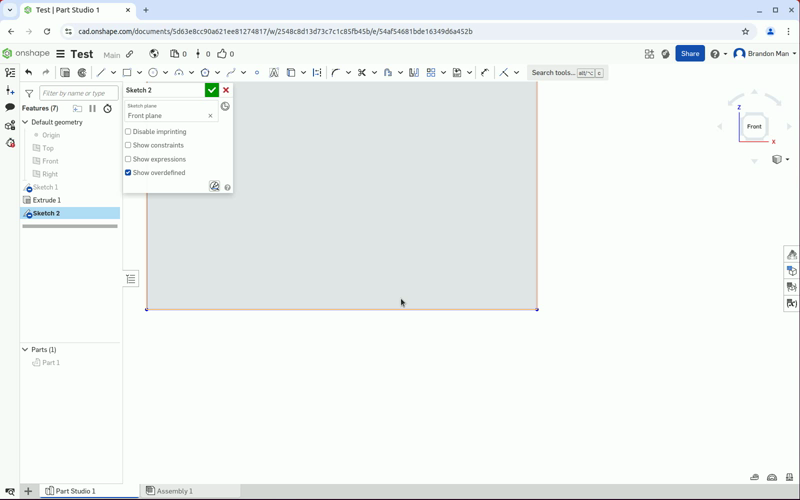
scroll(-6)
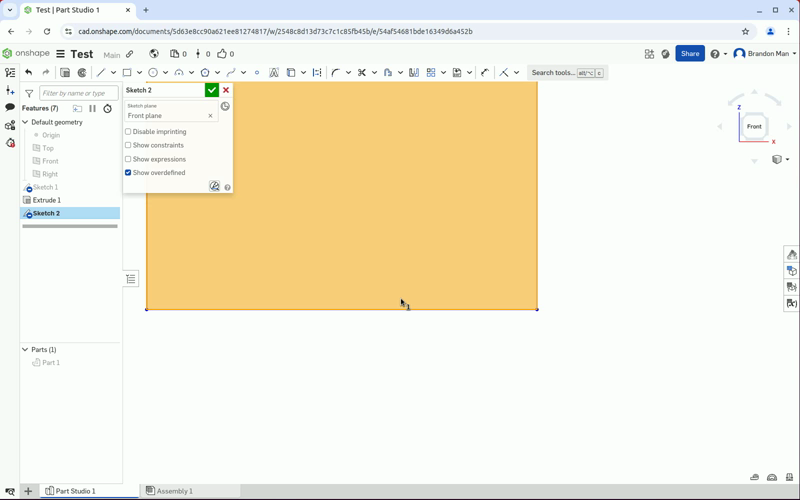
scroll(-6)
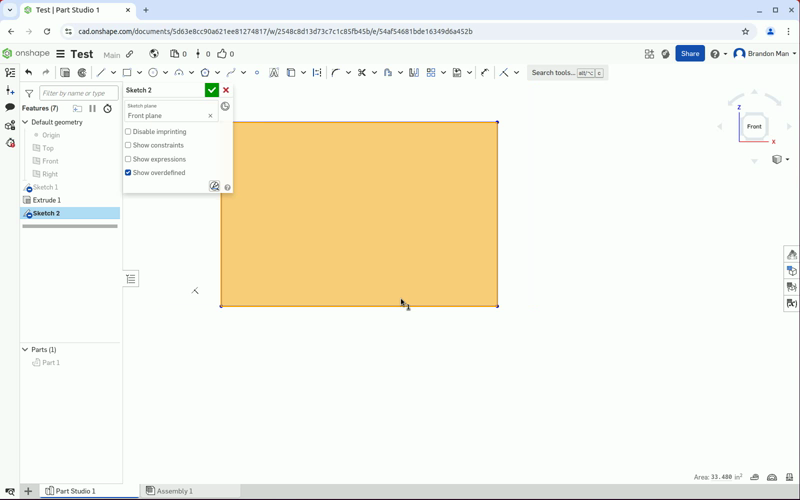
scroll(-6)
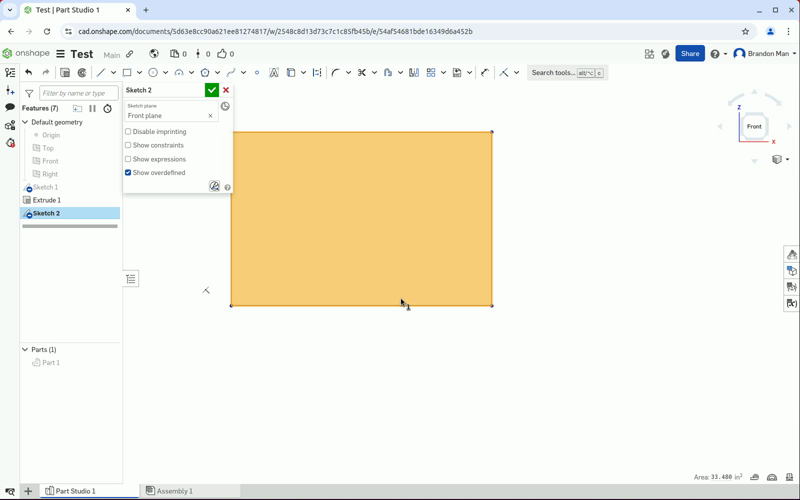
scroll(-6)
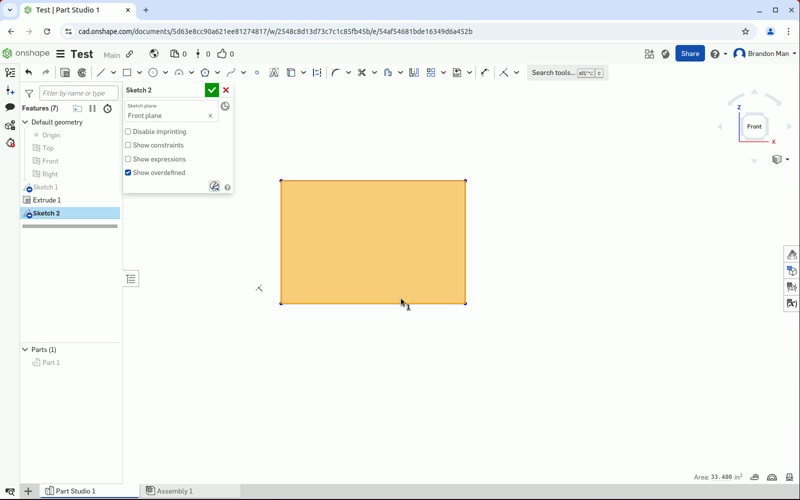
scroll(-6)
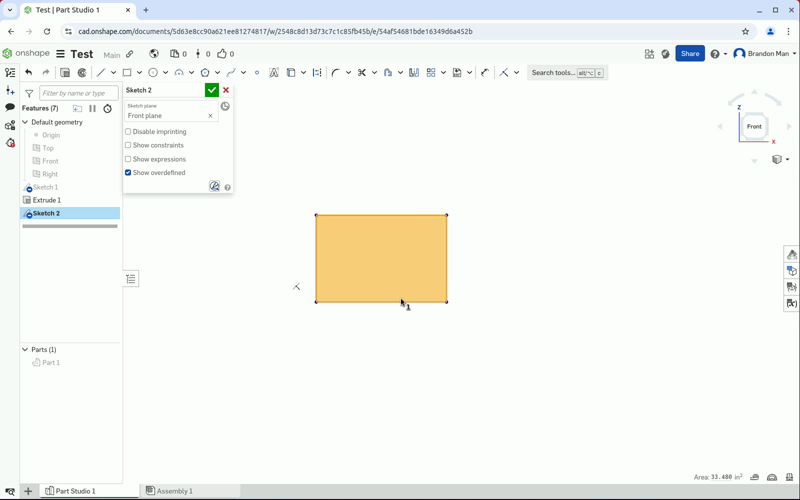
scroll(-6)
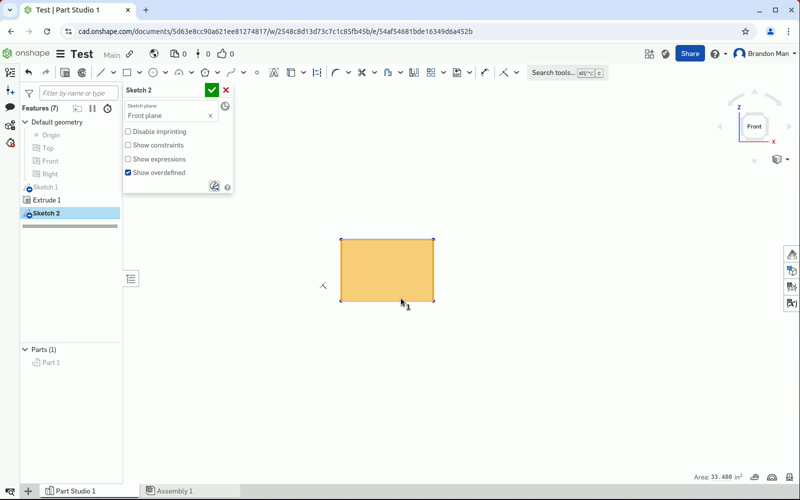
scroll(-6)
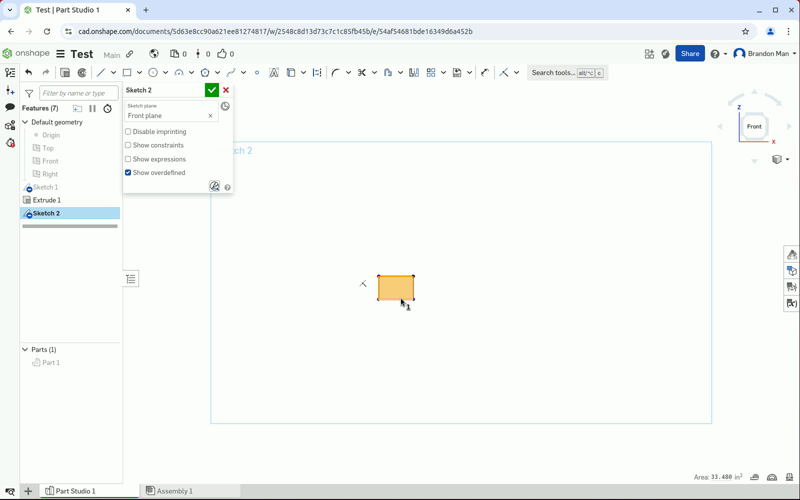
mouse_move(73, 352)
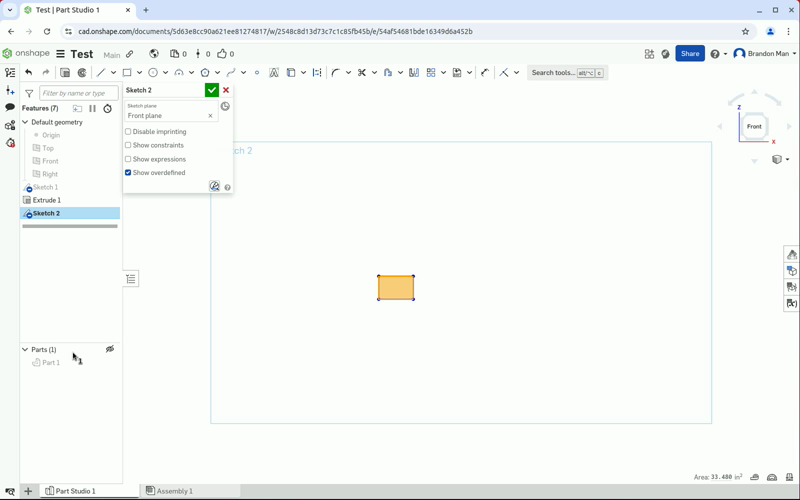
key(shift+y)
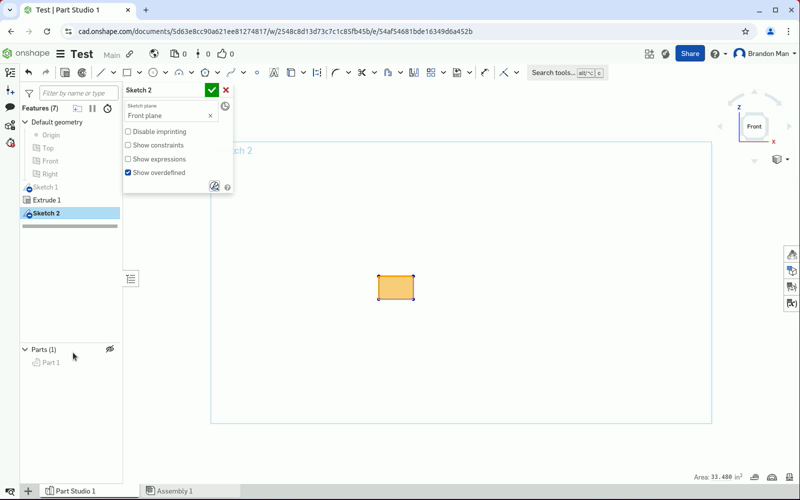
key(shift+e)
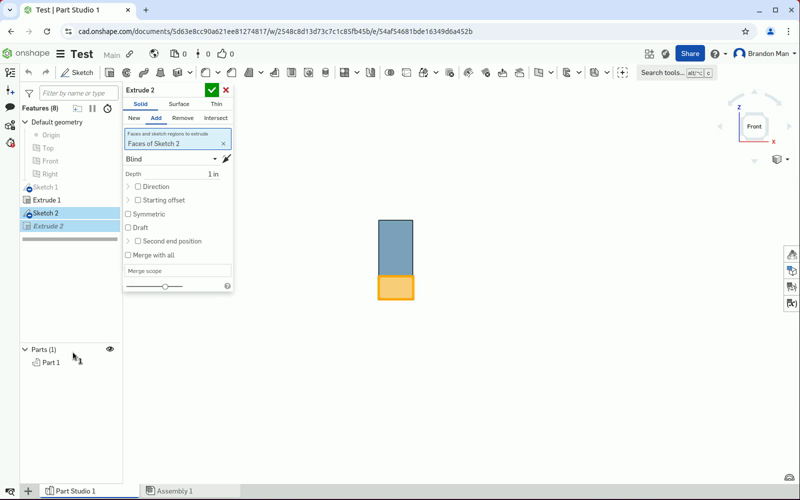
mouse_move(143, 106)
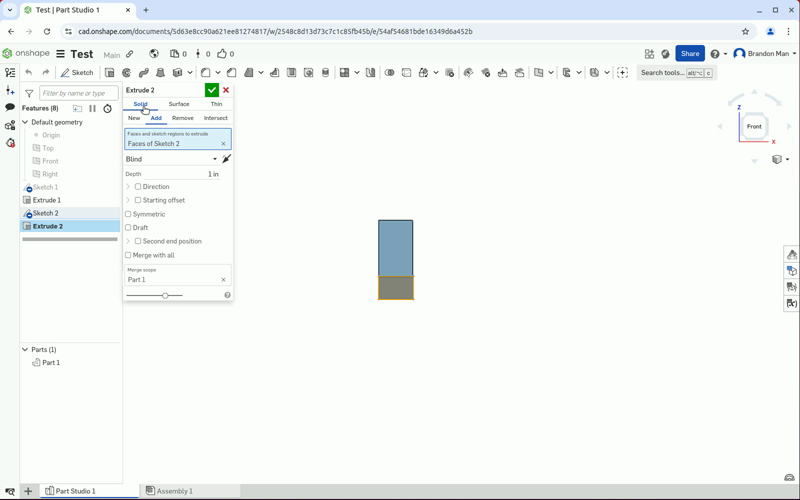
click(143, 106)
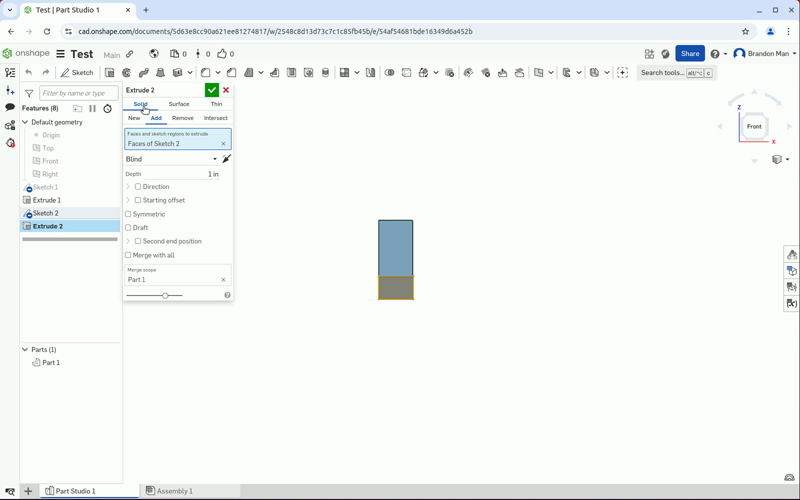
mouse_move(137, 120)
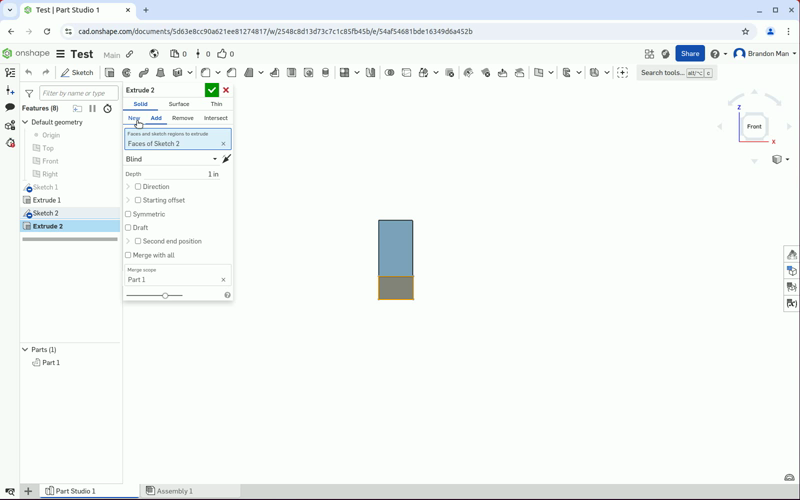
click(137, 120)
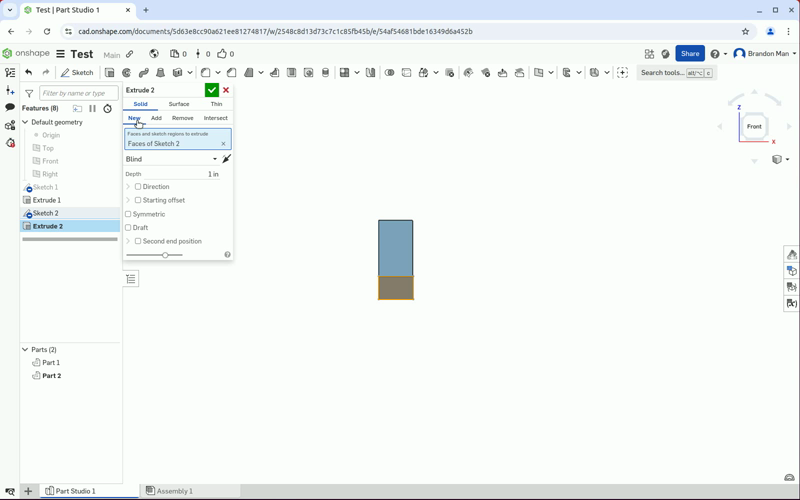
key(tab, 4)
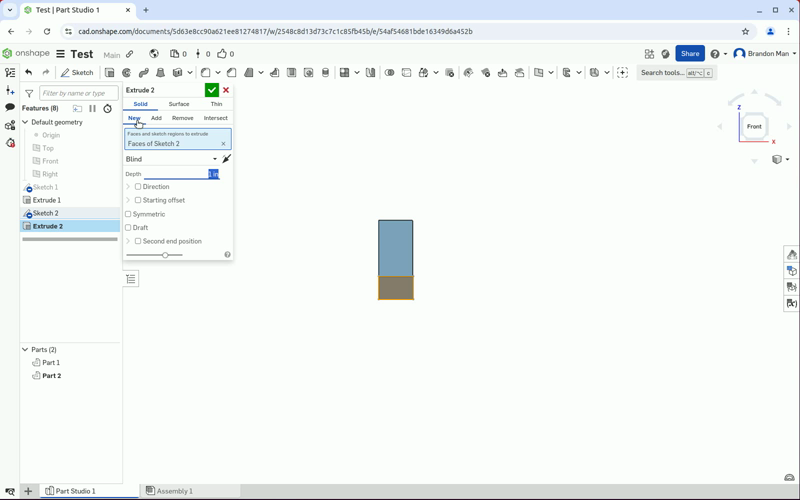
text(23.108)
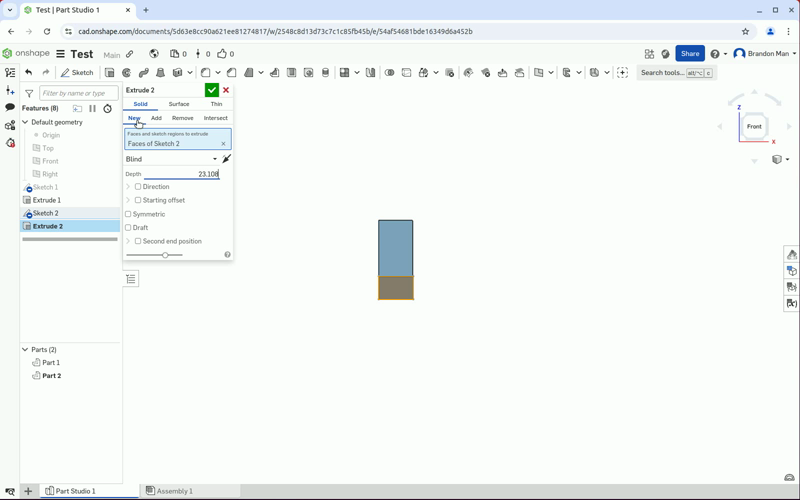
key(enter)
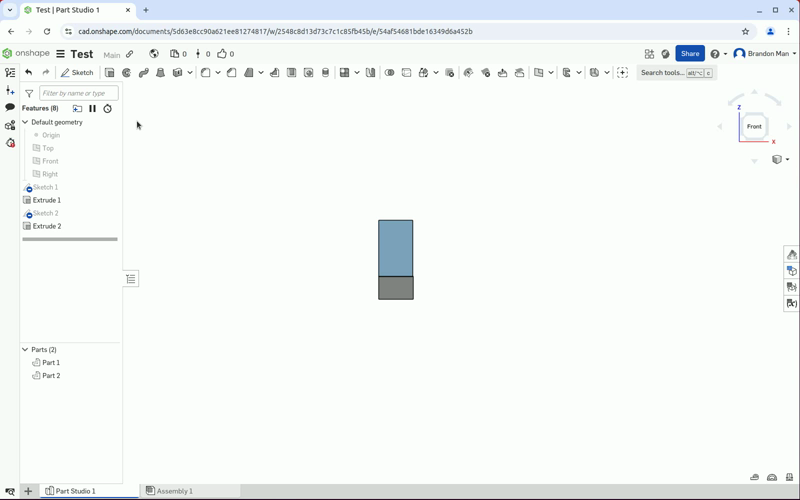
key(shift+h)
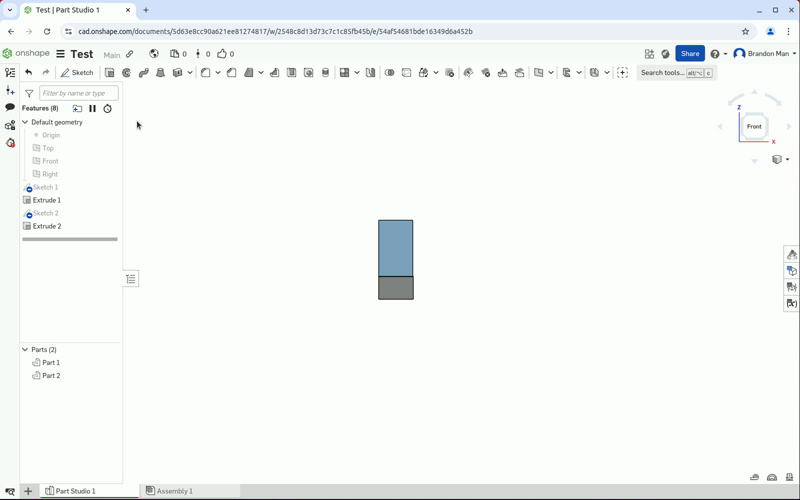
key(shift+h)
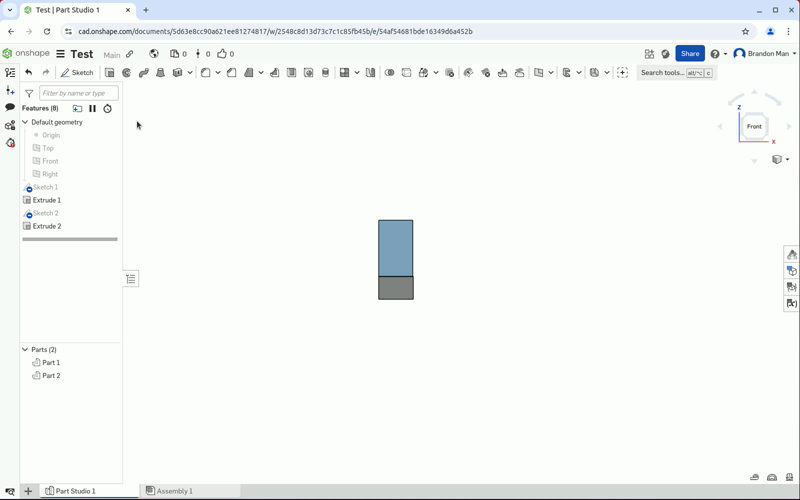
mouse_move(73, 189)
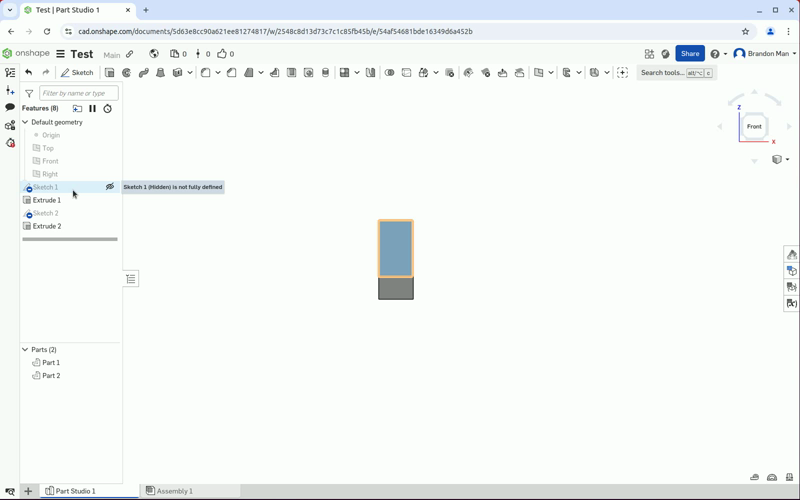
click(73, 189)
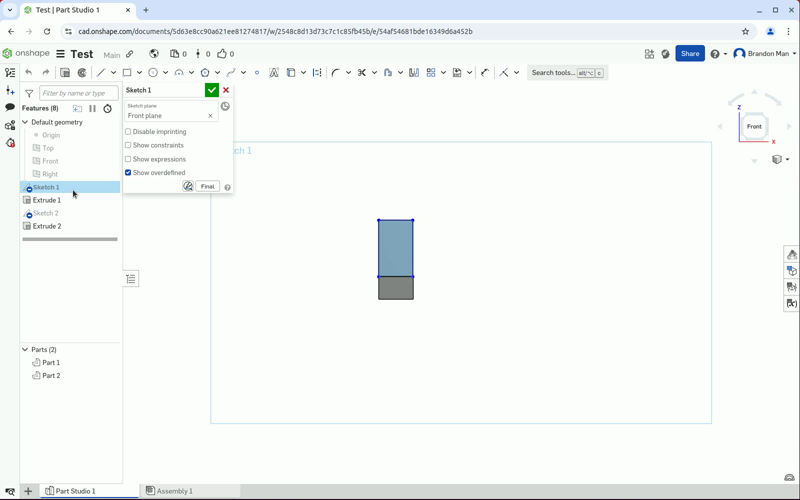
mouse_move(229, 92)
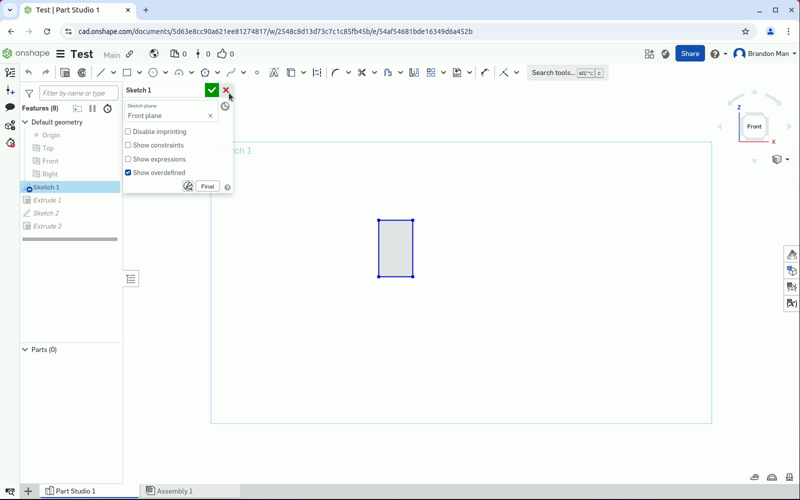
click(229, 92)
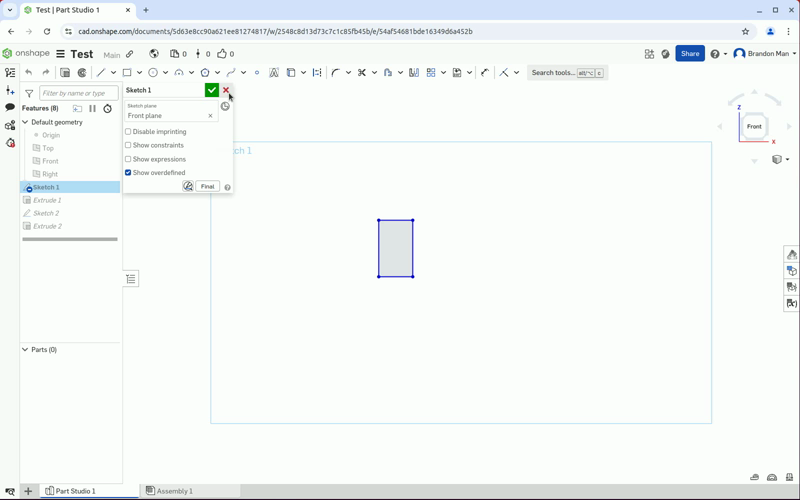
key(shift+s)
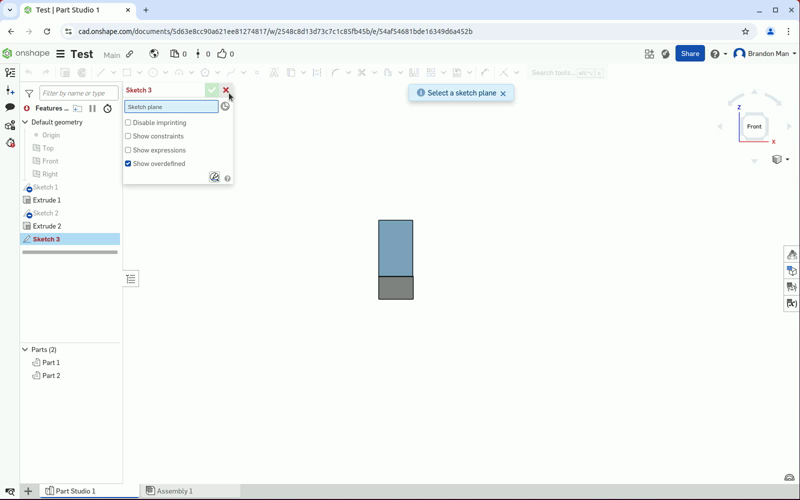
mouse_move(73, 163)
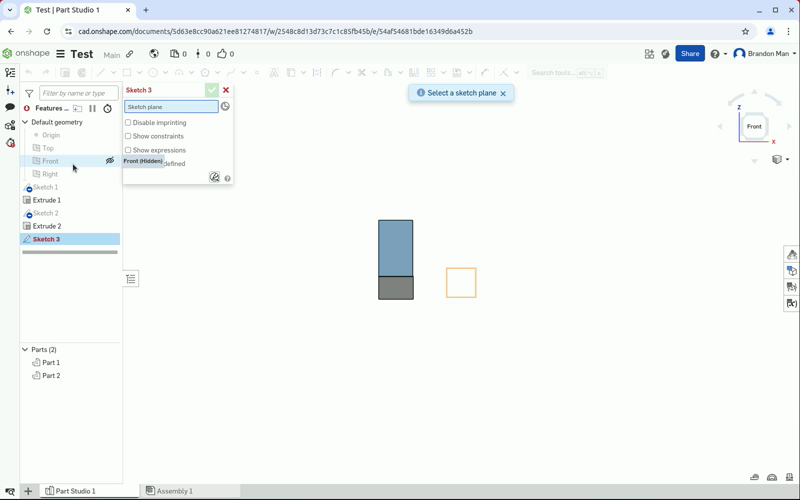
click(73, 163)
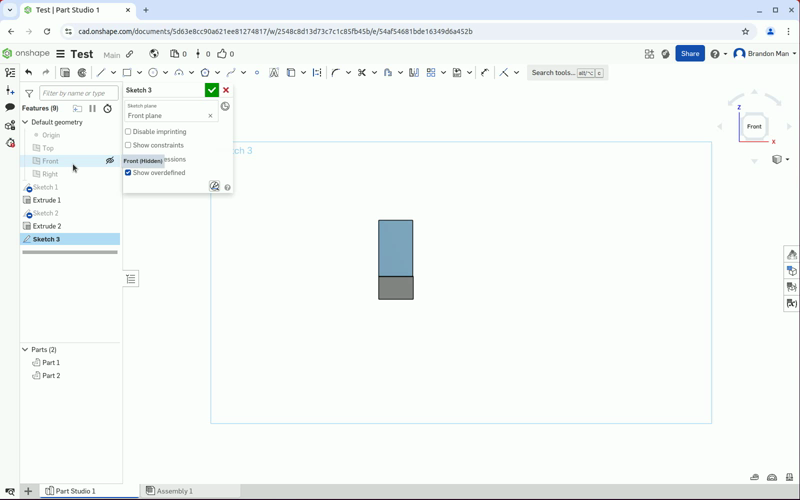
mouse_move(73, 352)
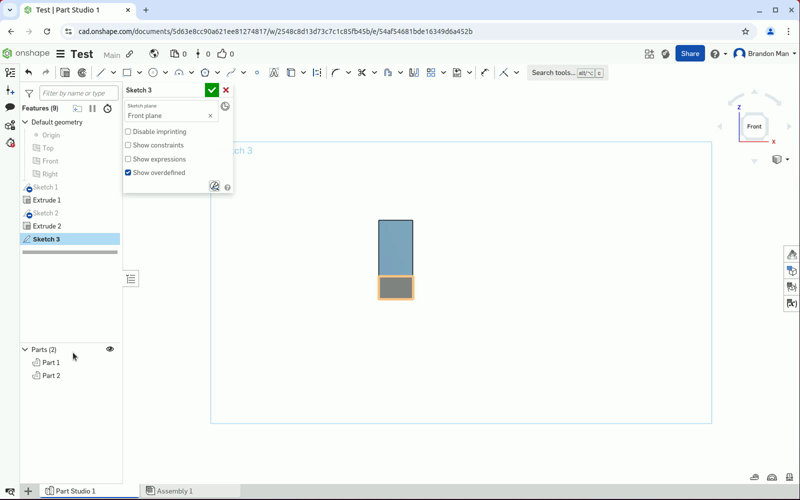
key(y)
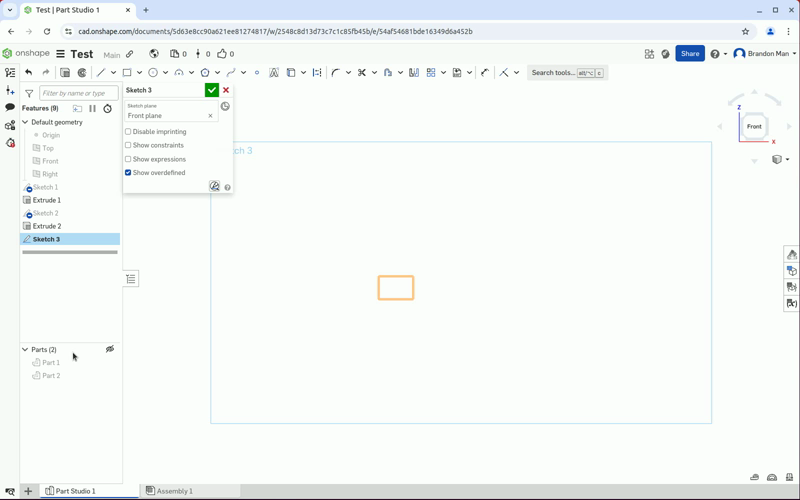
key(l)
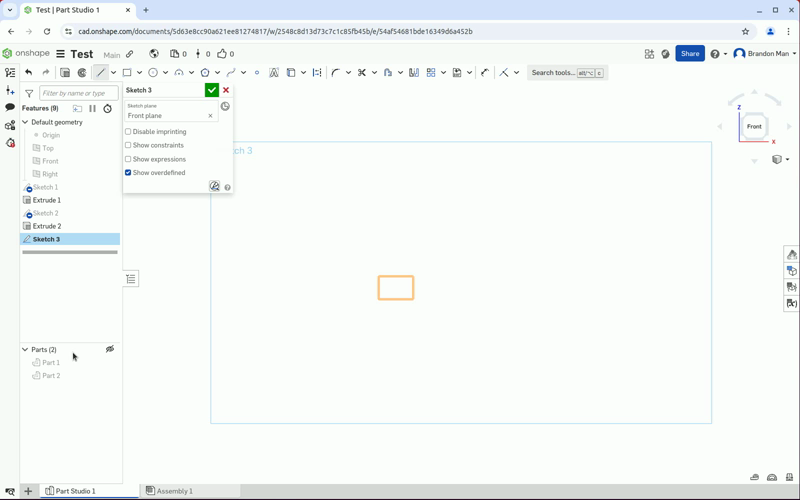
key_down(shift)
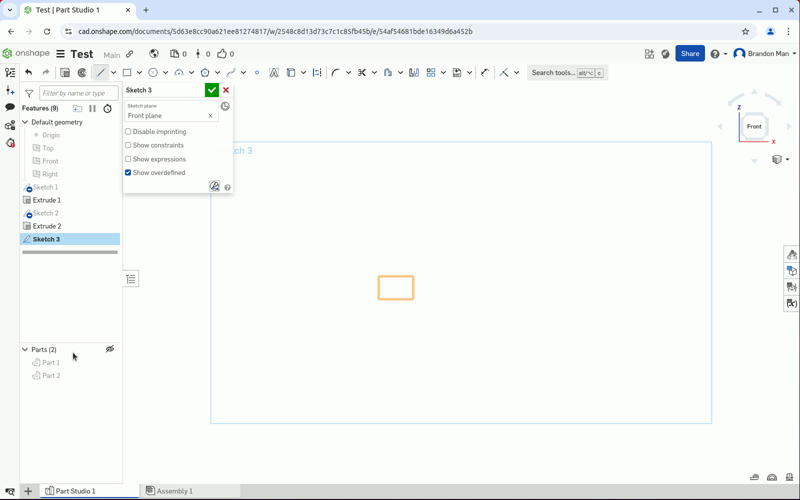
mouse_move(525, 276)
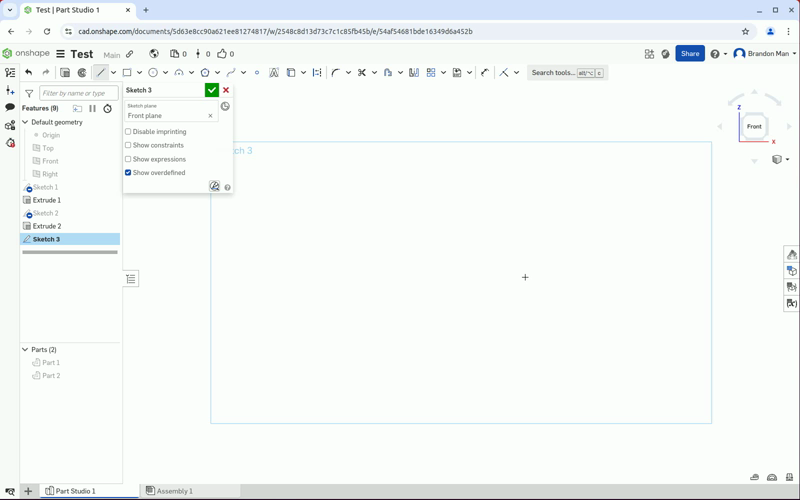
click(525, 276)
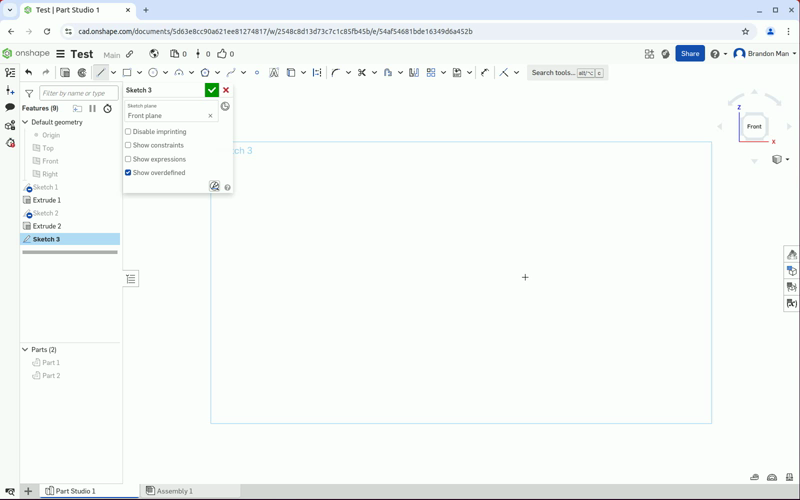
key_up(shift)
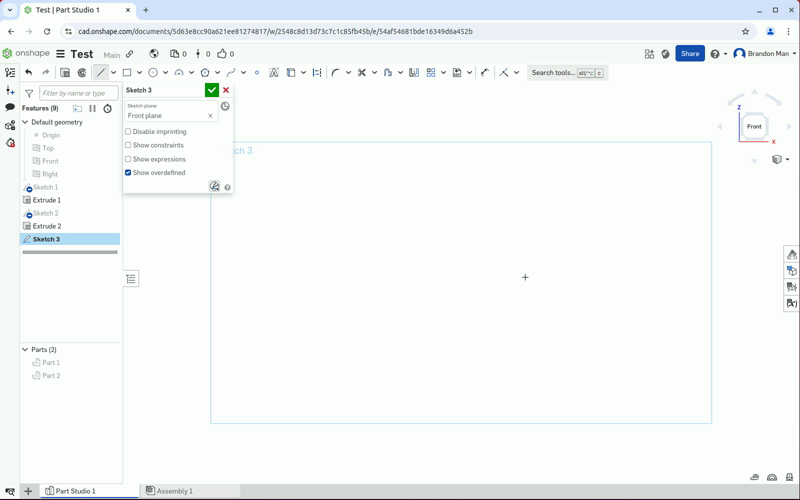
key_down(shift)
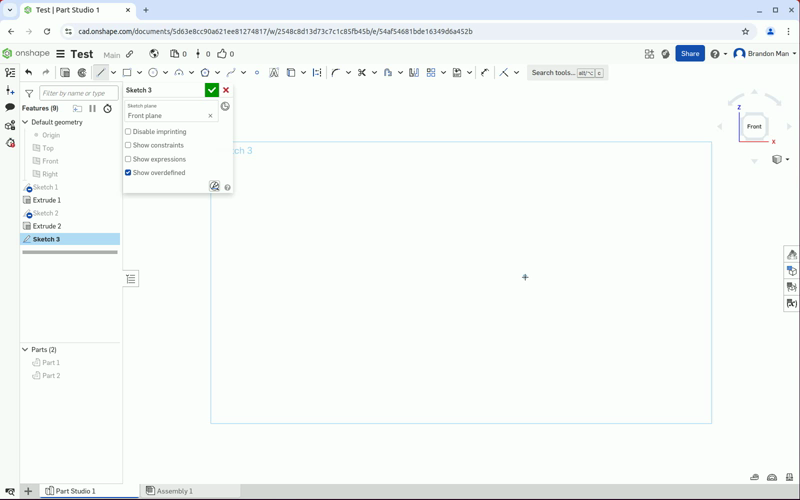
mouse_move(555, 276)
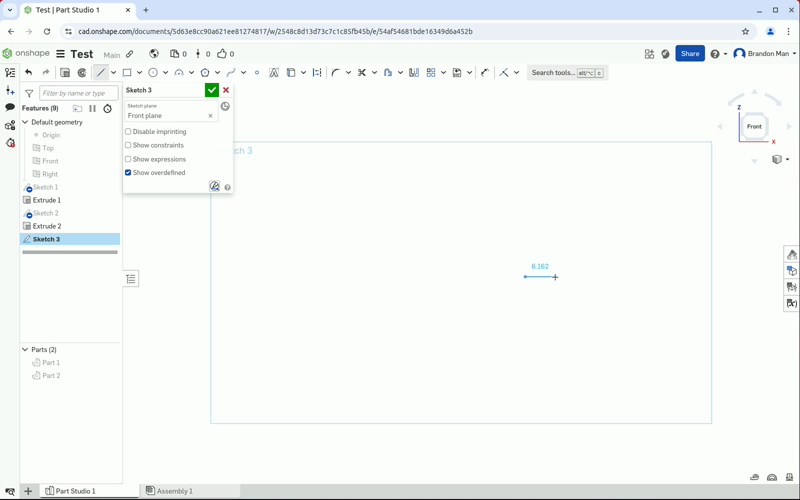
mouse_move(559, 276)
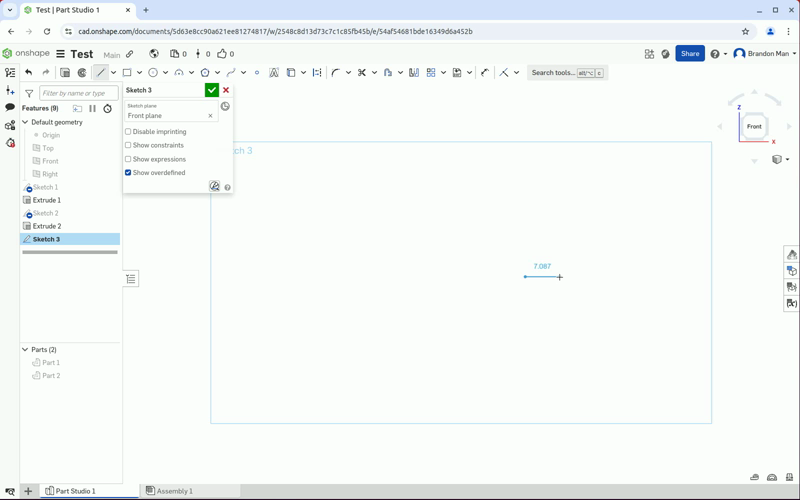
click(559, 276)
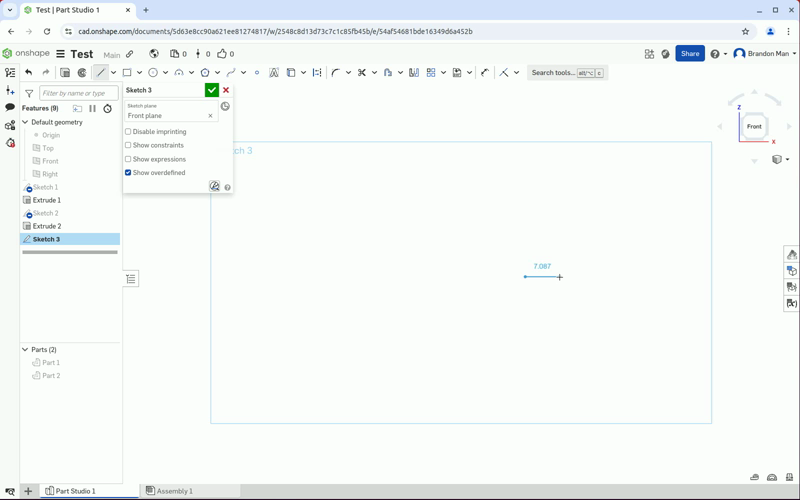
key_up(shift)
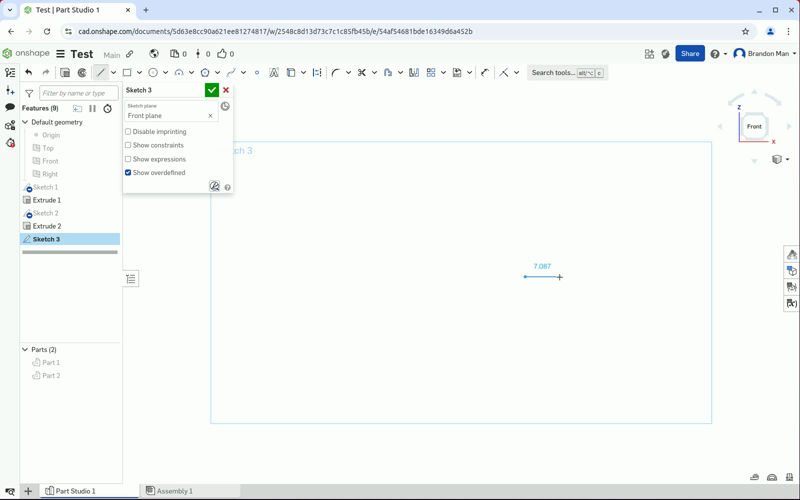
key_down(shift)
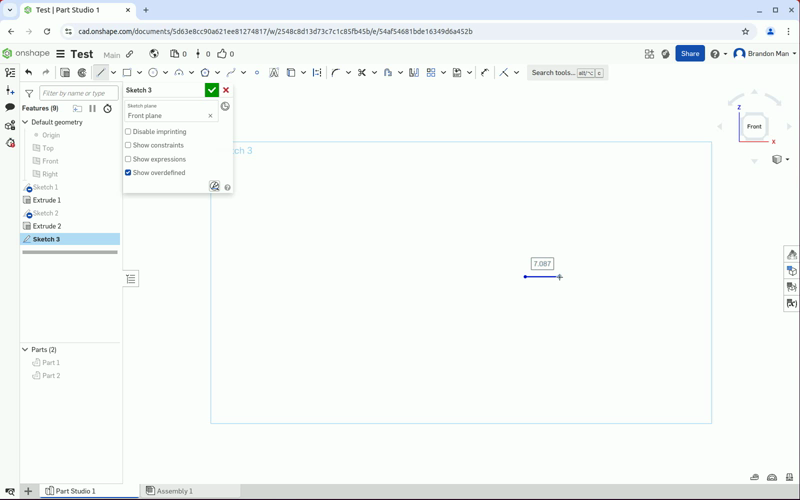
mouse_move(589, 276)
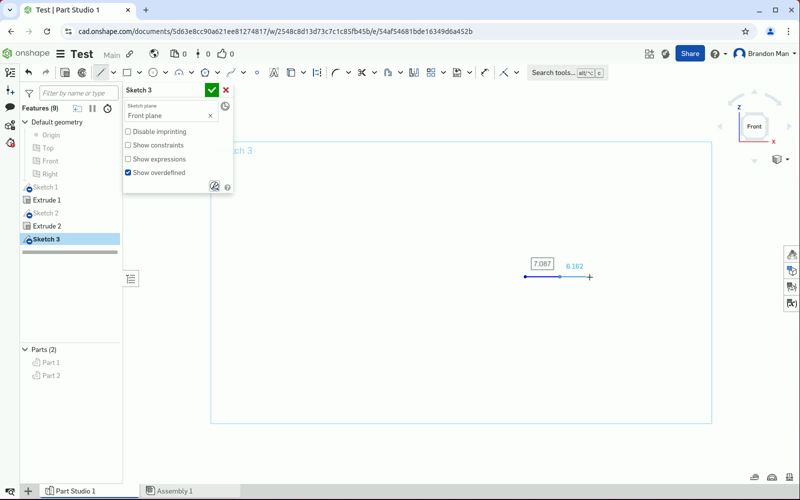
mouse_move(559, 220)
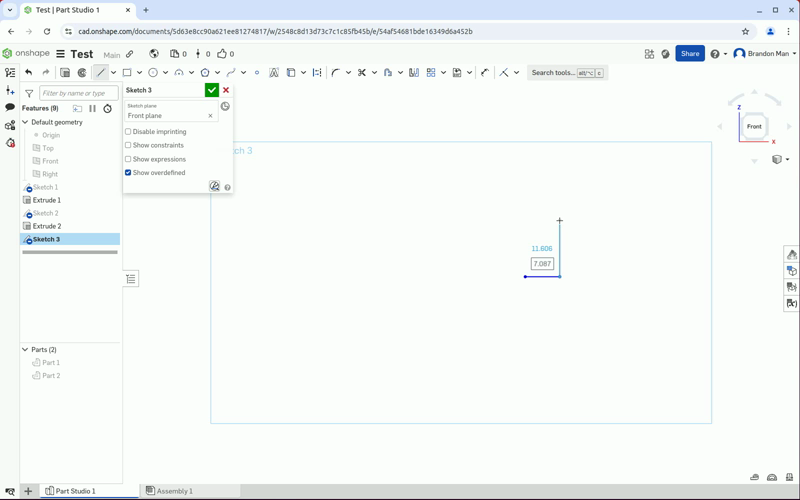
click(559, 220)
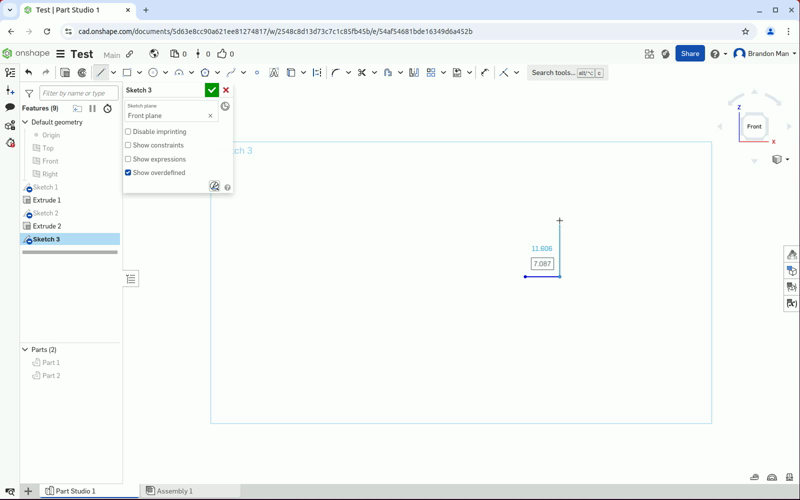
key_up(shift)
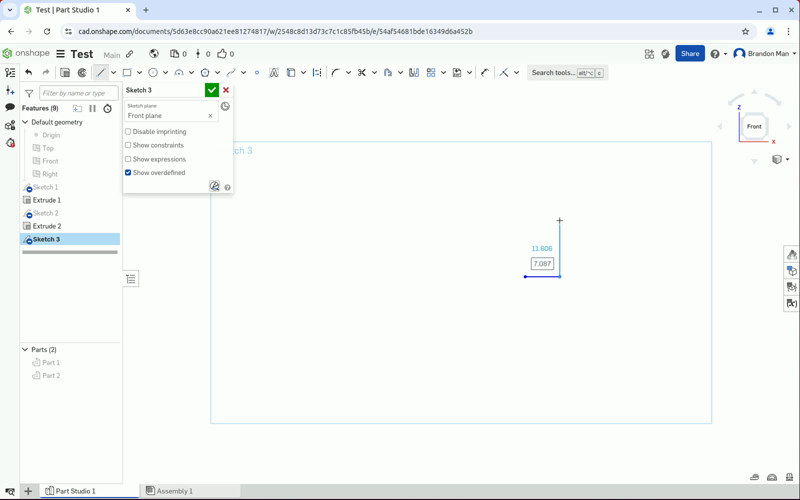
key_down(shift)
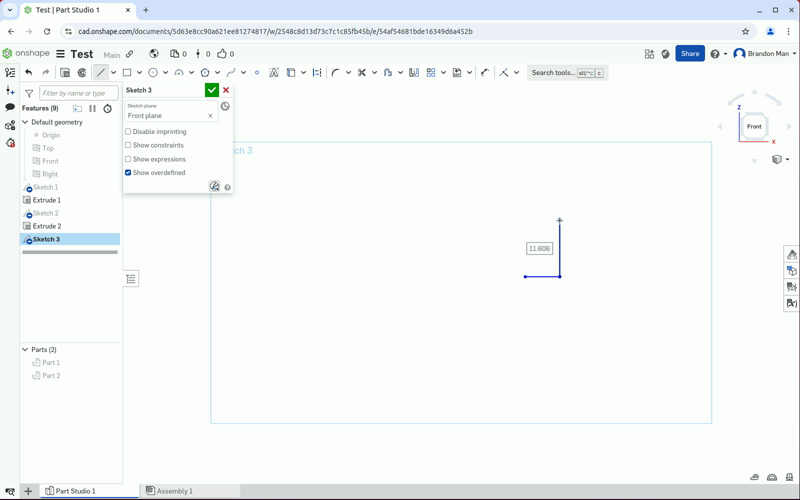
mouse_move(589, 220)
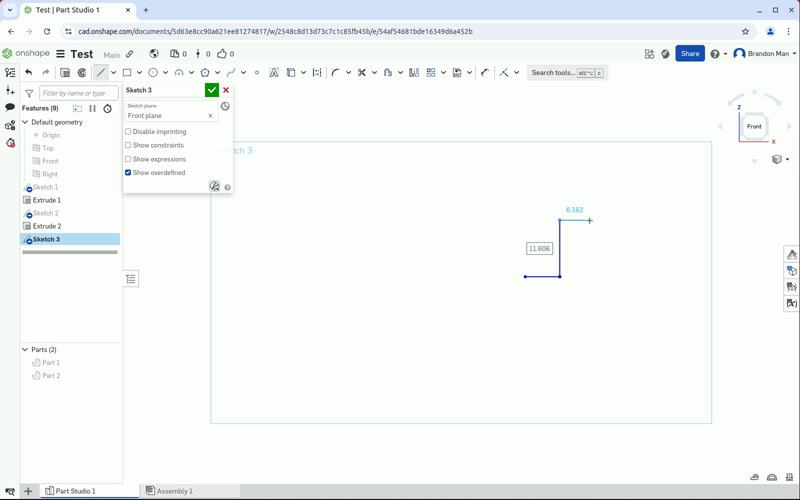
mouse_move(525, 220)
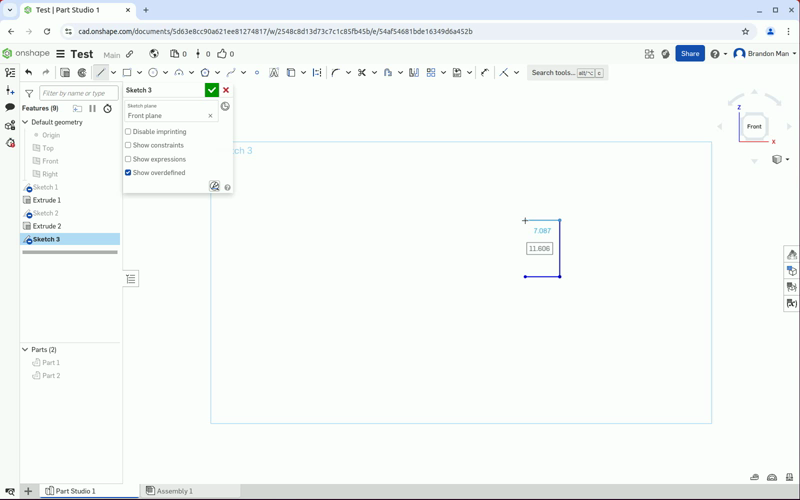
click(525, 220)
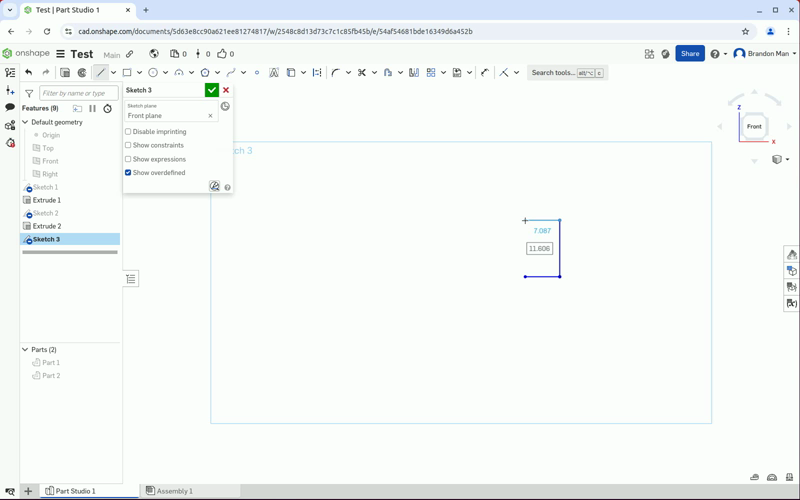
key_up(shift)
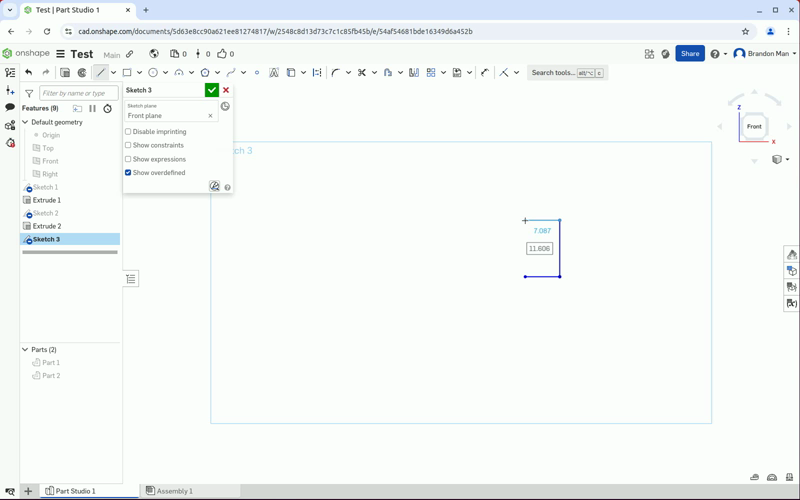
mouse_move(555, 220)
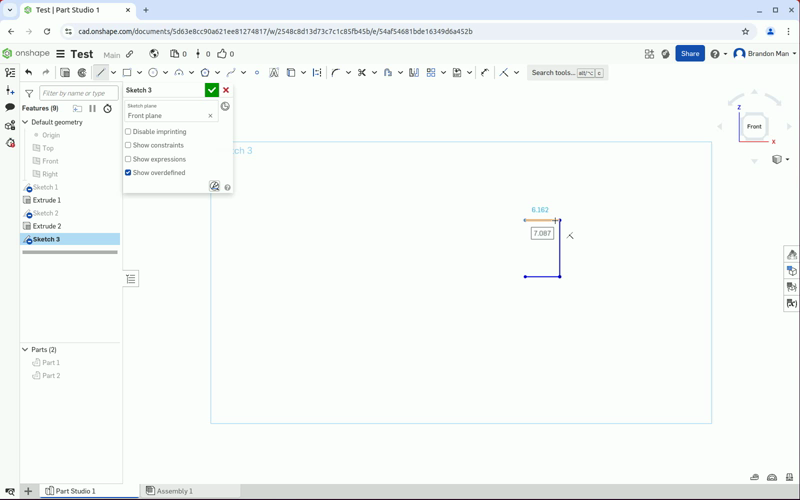
key_down(shift)
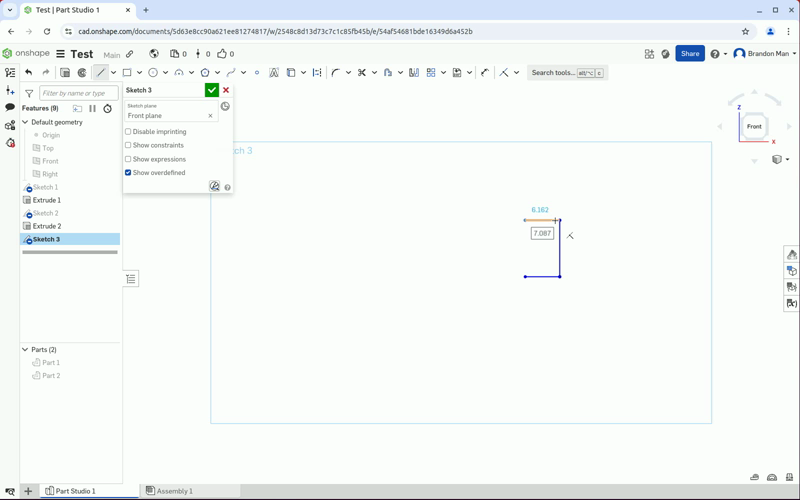
mouse_move(525, 276)
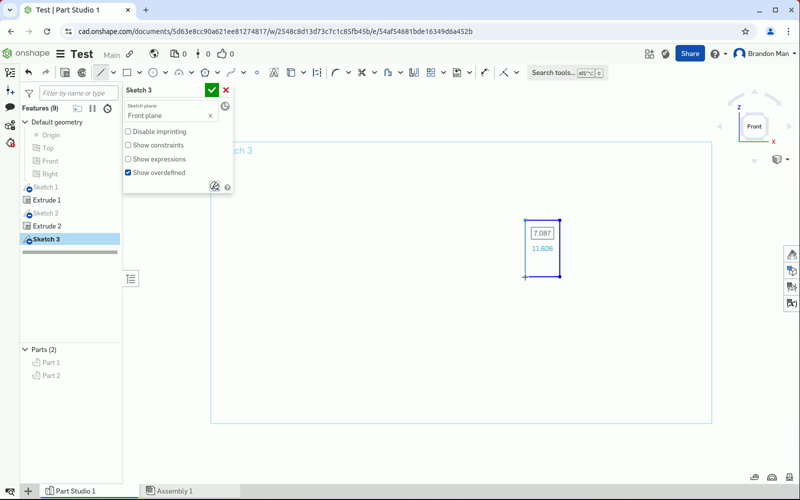
key_up(shift)
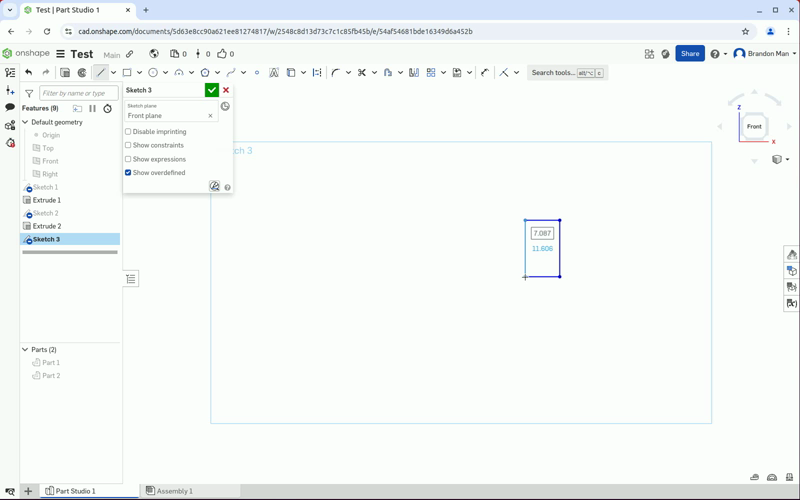
click(525, 276)
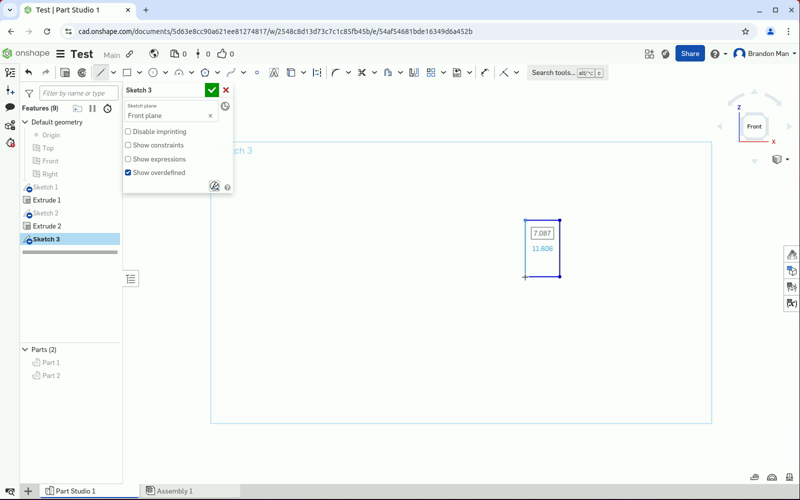
key(esc)
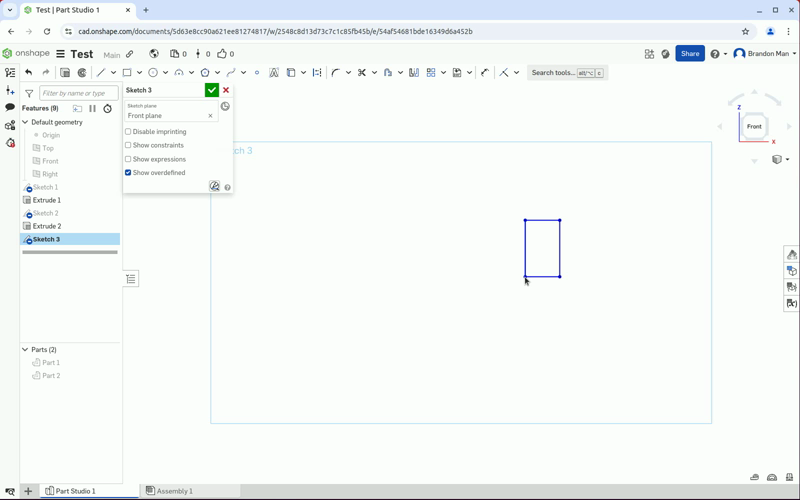
mouse_move(551, 224)
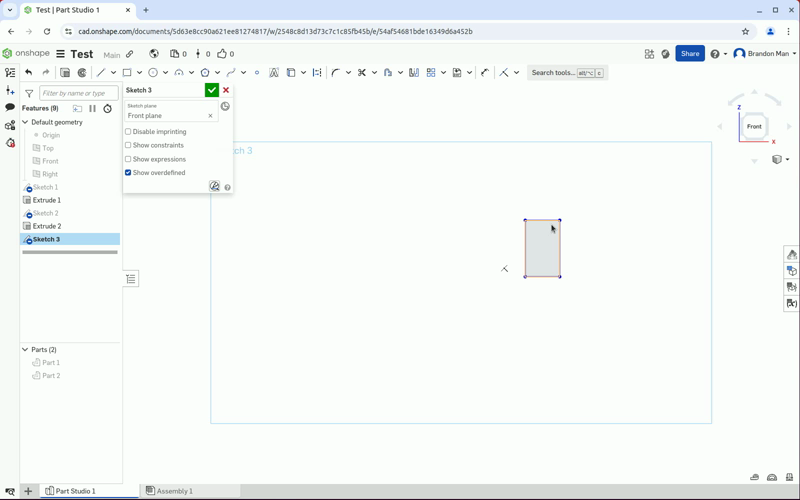
click(551, 224)
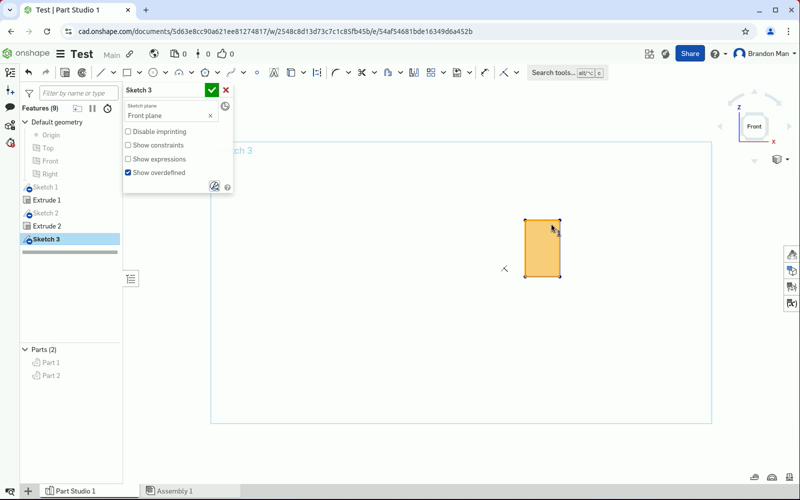
mouse_move(73, 352)
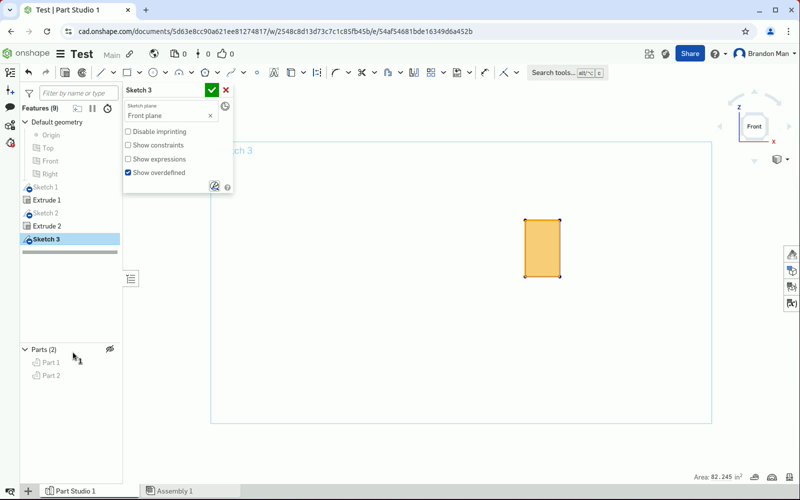
key(shift+y)
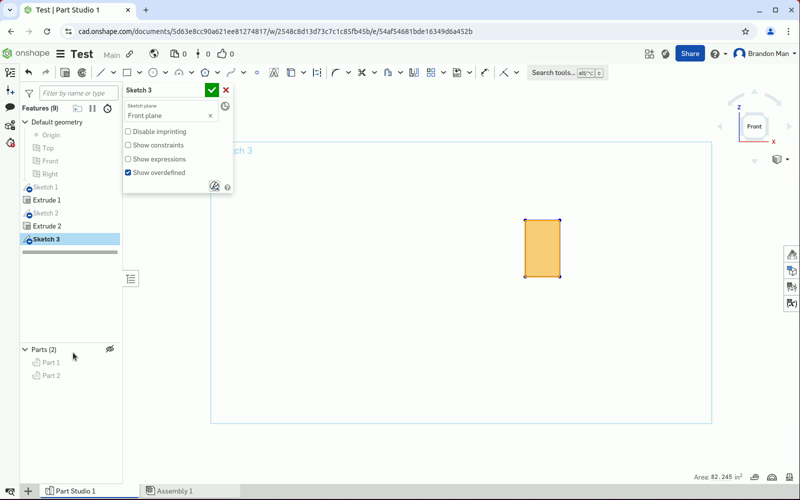
key(shift+e)
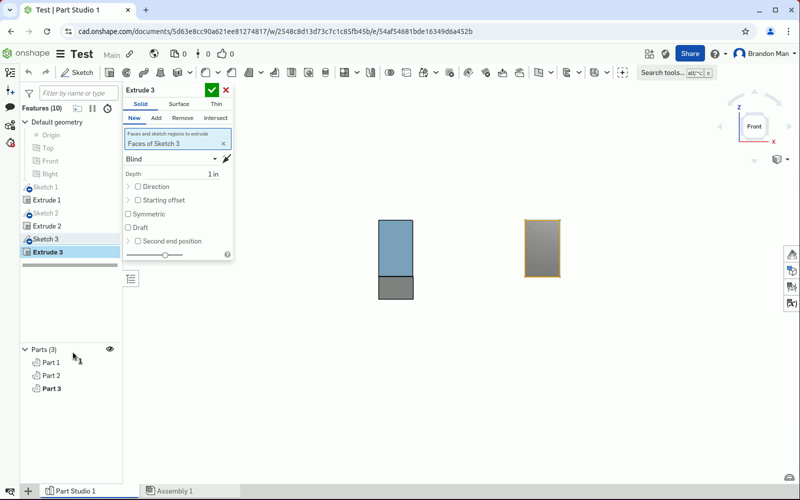
mouse_move(143, 106)
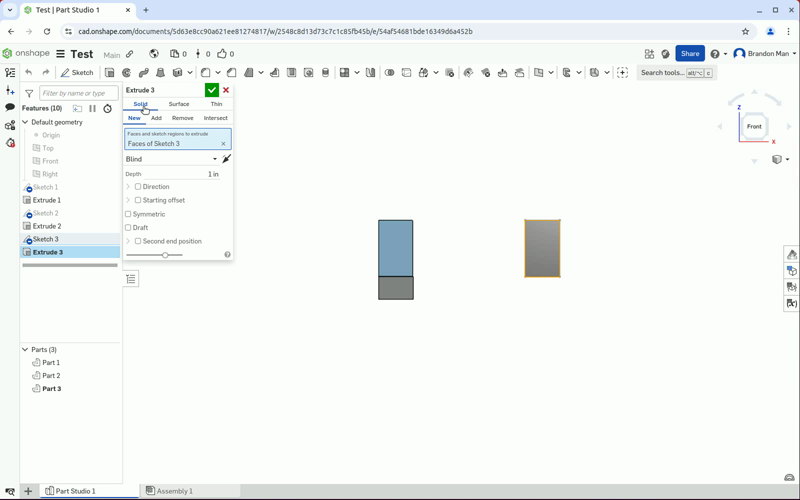
click(143, 106)
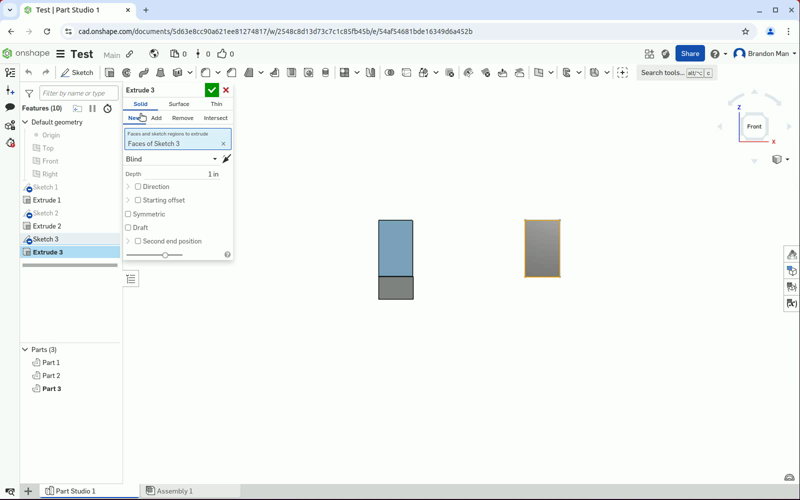
mouse_move(137, 120)
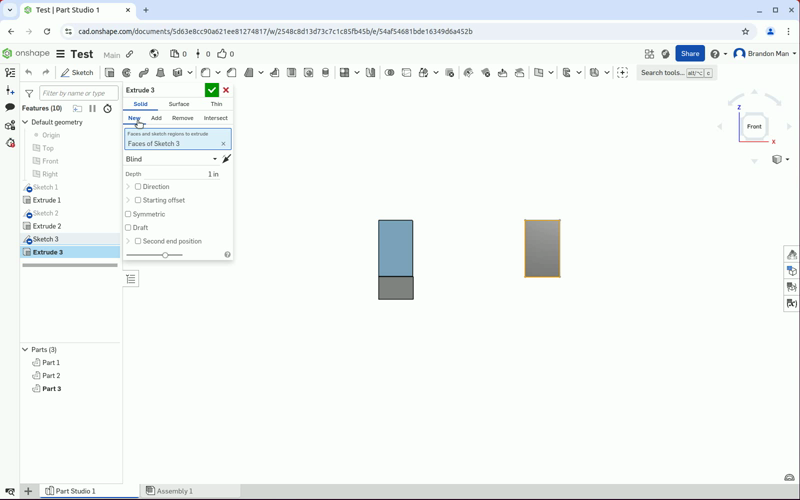
click(137, 120)
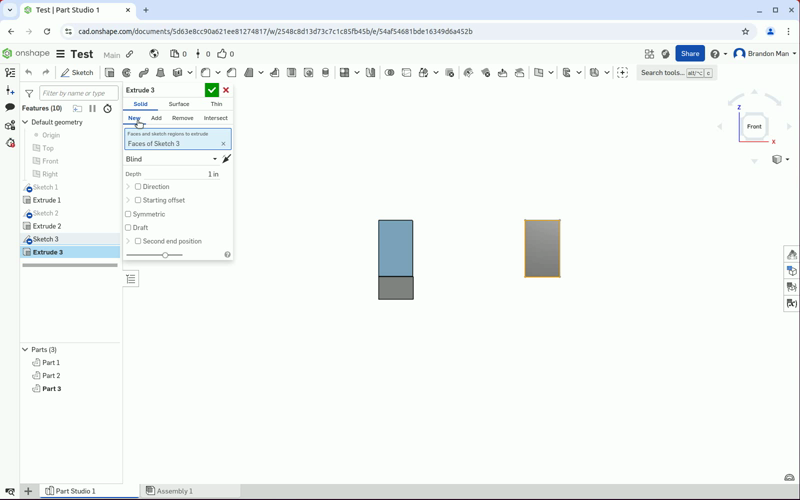
key(tab, 4)
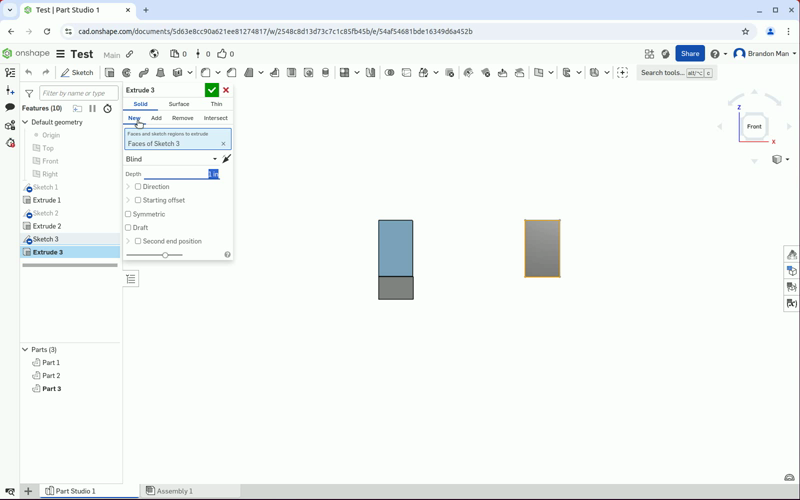
text(23.108)
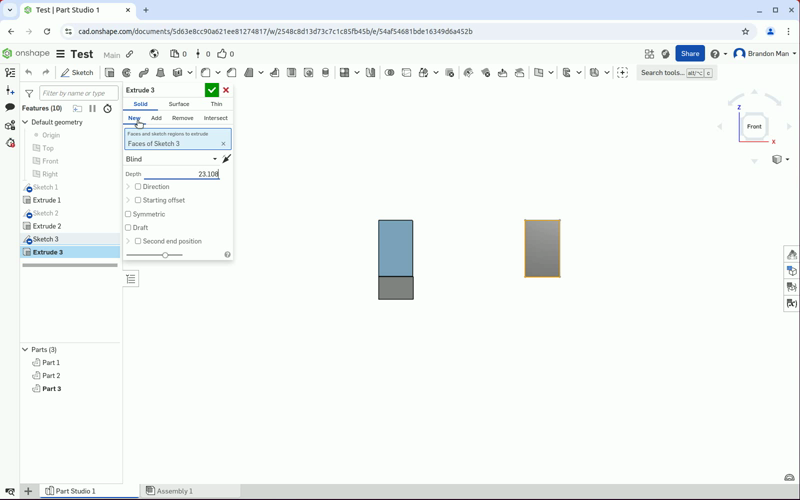
key(enter)
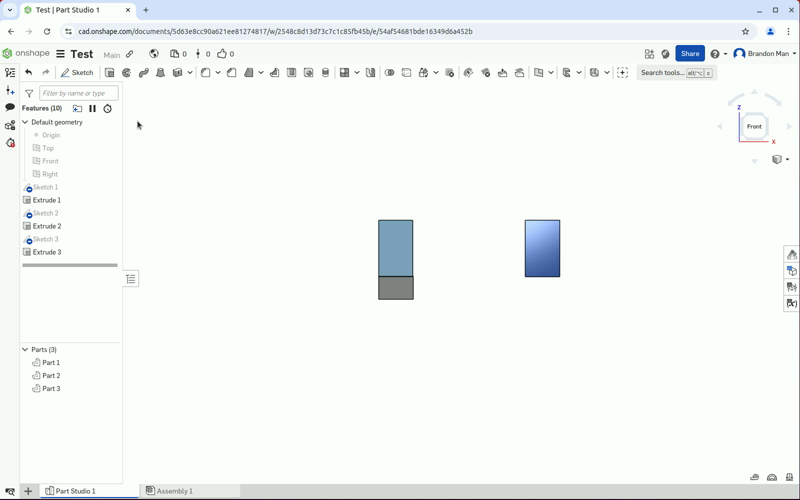
key(shift+h)
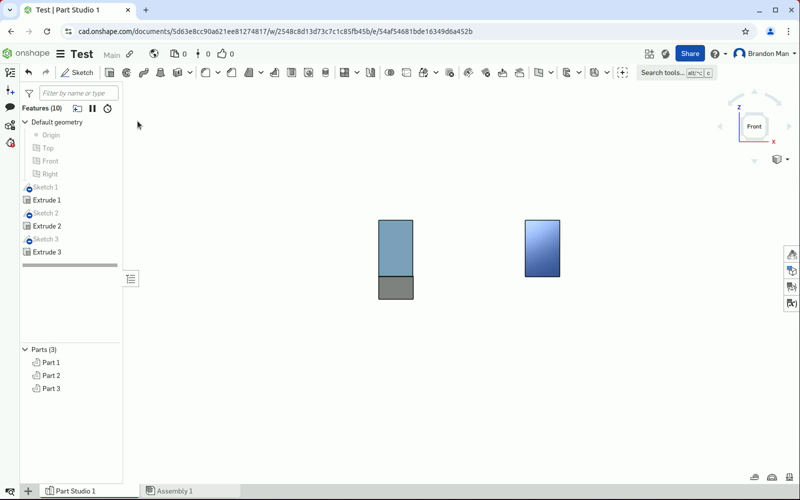
key(shift+h)
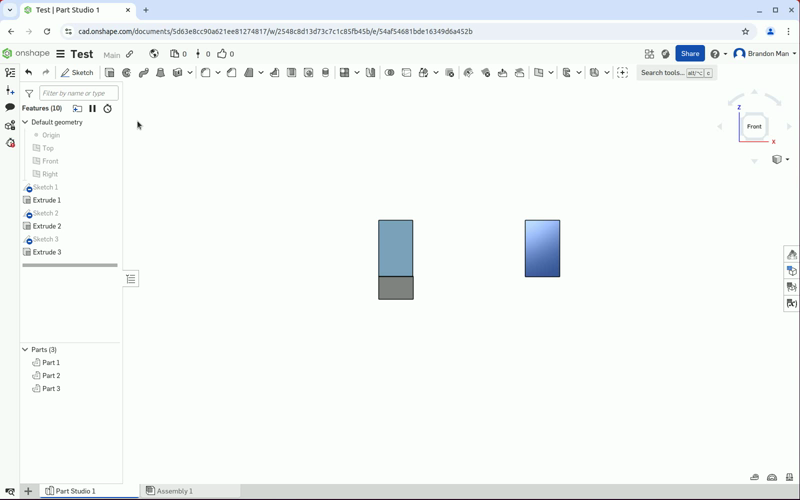
mouse_move(73, 189)
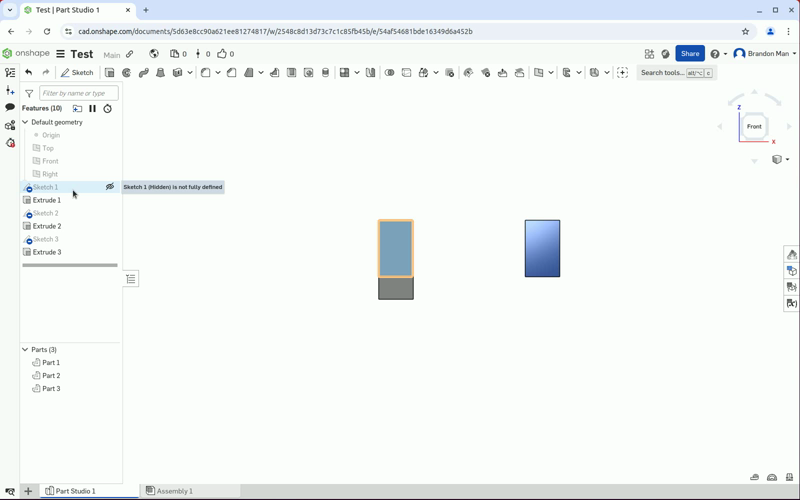
click(73, 189)
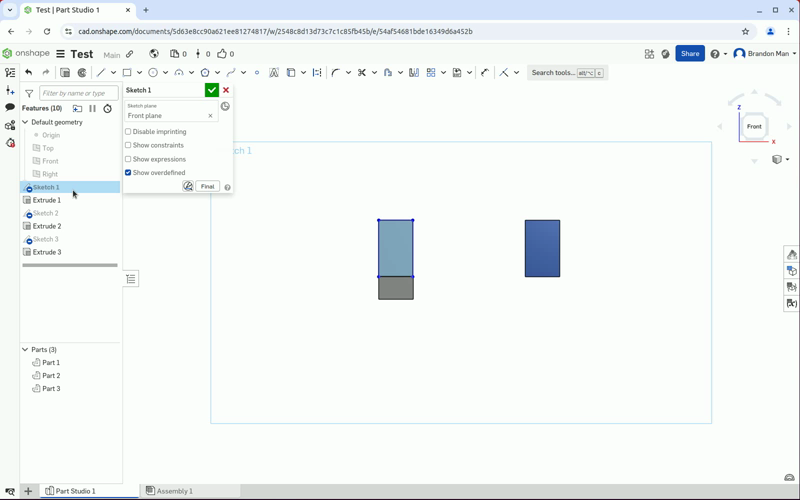
mouse_move(229, 92)
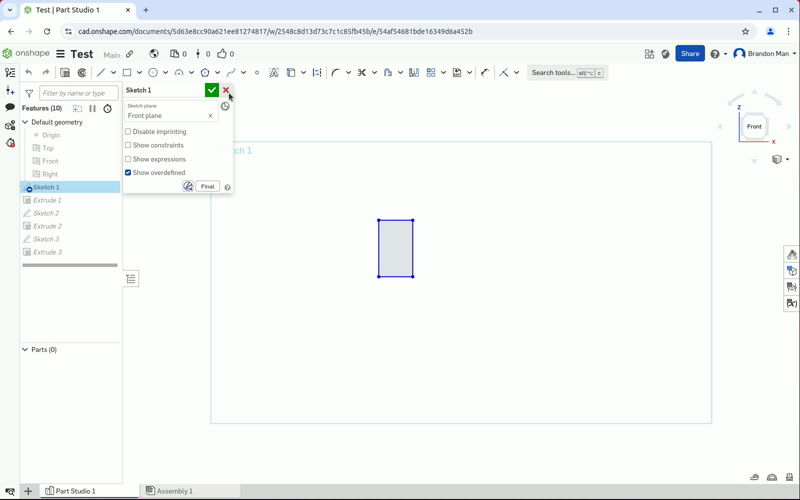
click(229, 92)
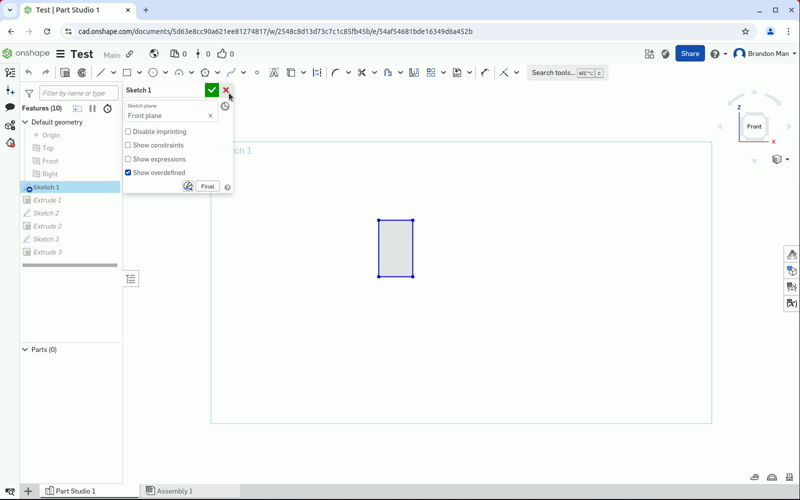
key(shift+s)
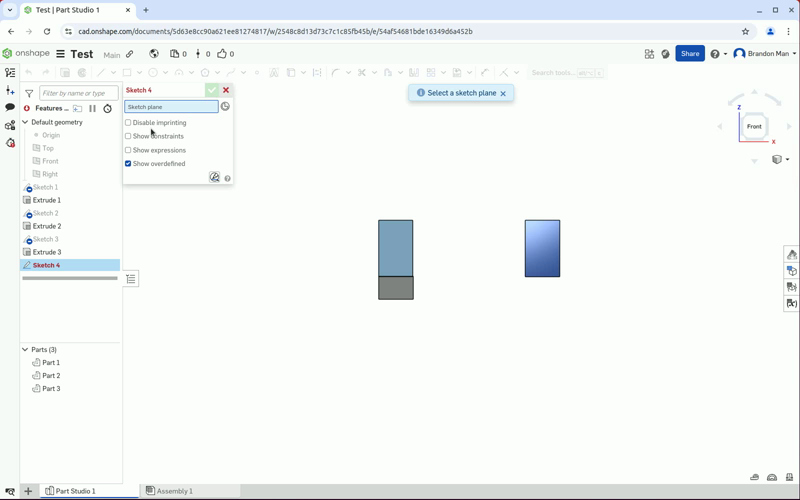
mouse_move(73, 163)
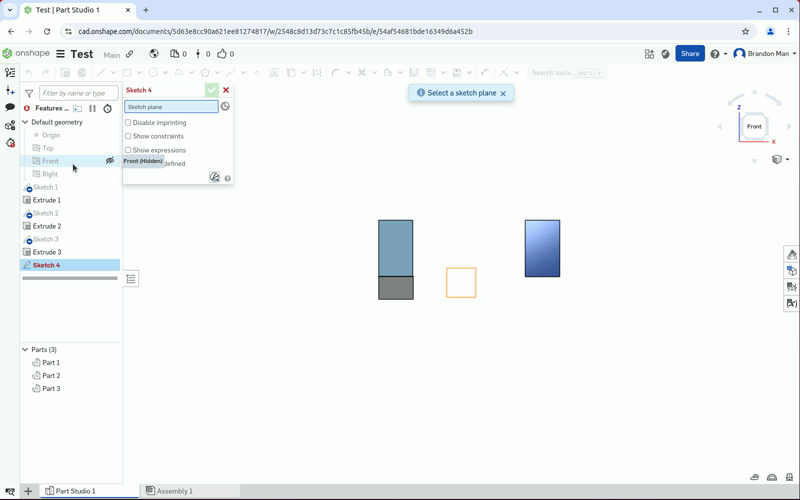
click(73, 163)
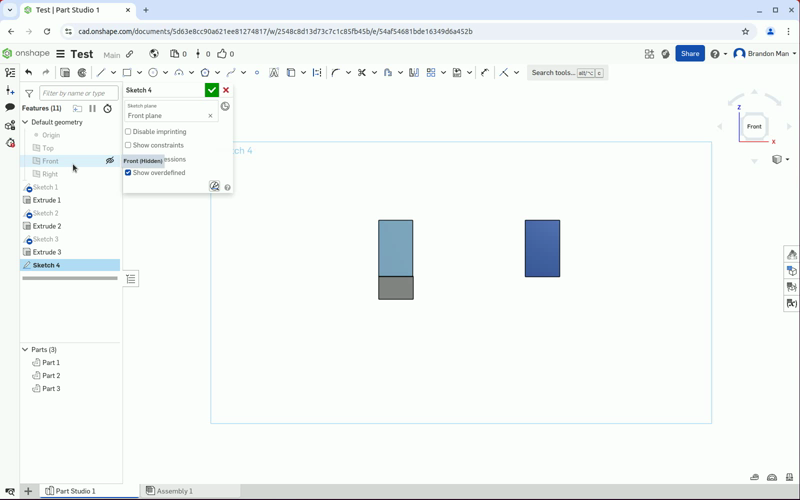
mouse_move(73, 352)
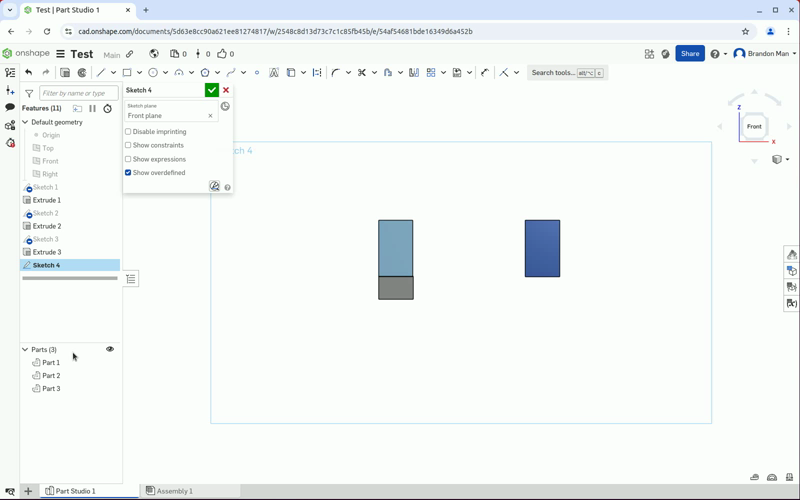
key(y)
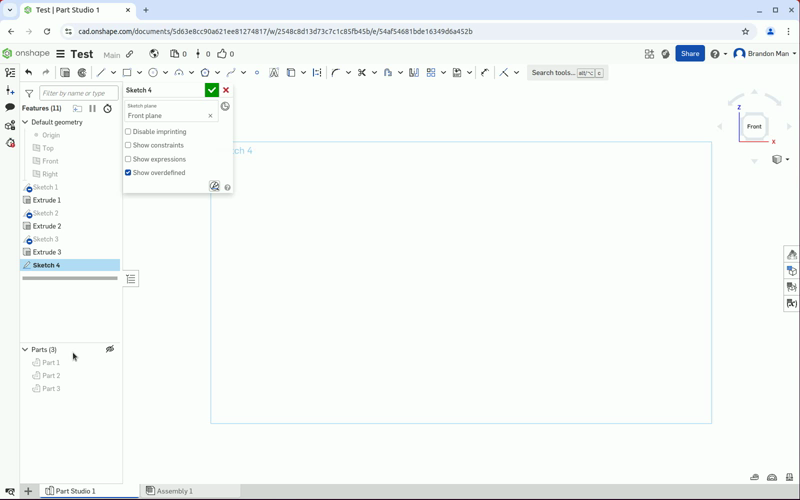
key(l)
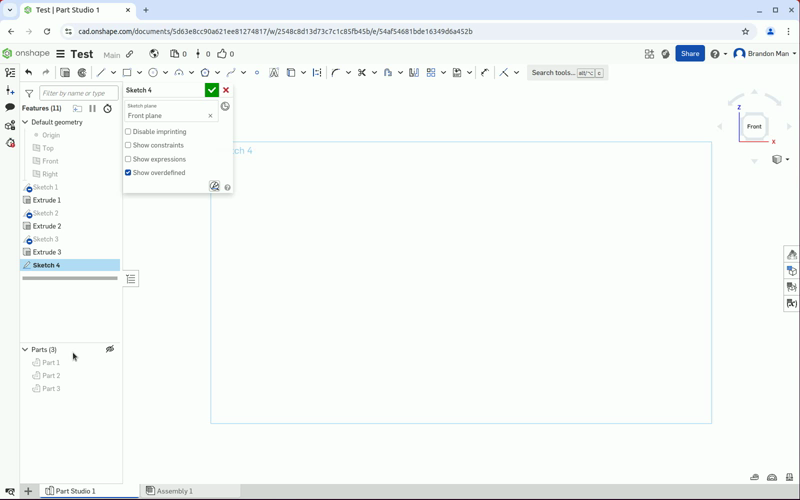
key_down(shift)
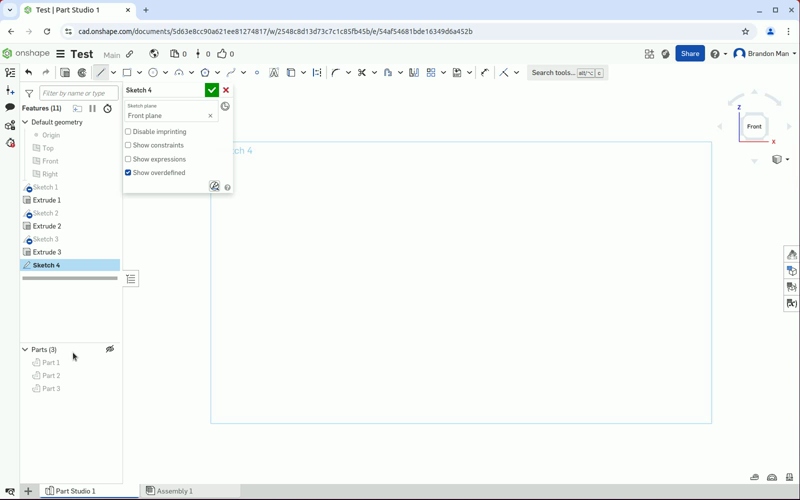
mouse_move(525, 299)
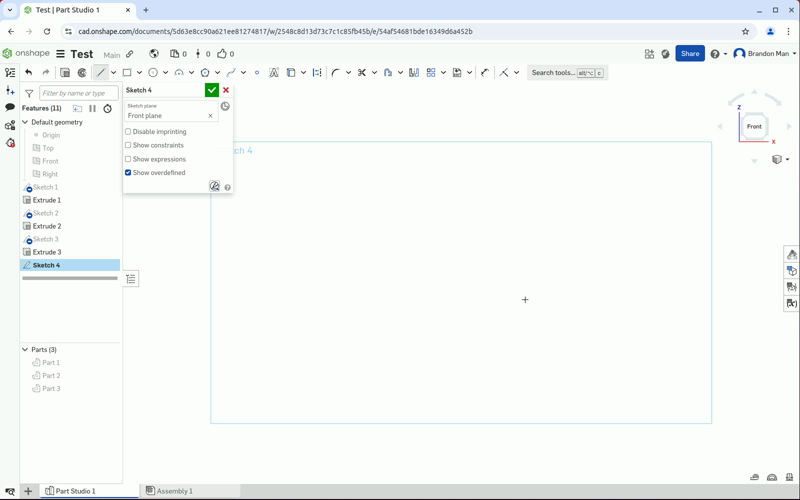
click(525, 299)
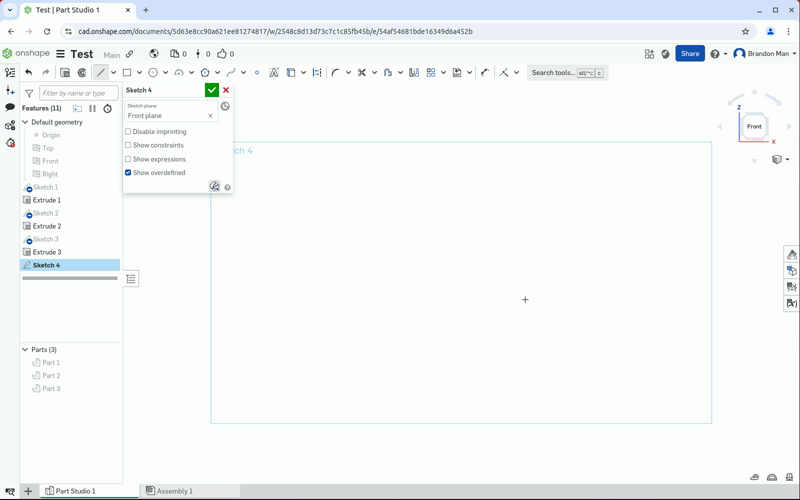
key_up(shift)
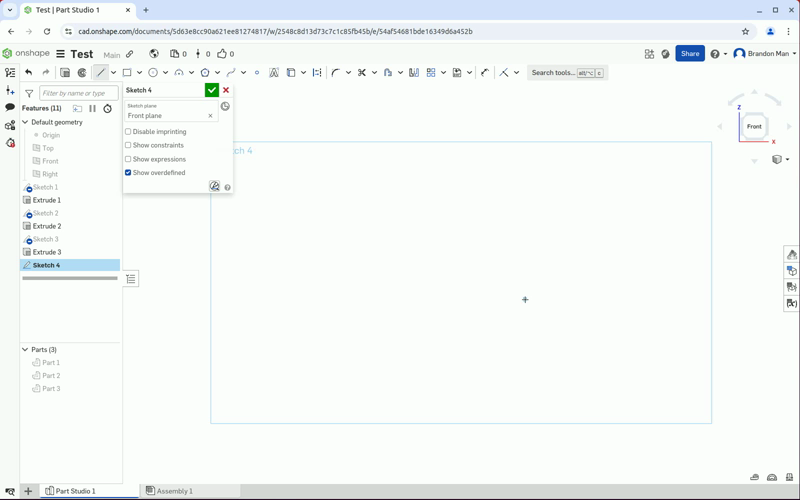
key_down(shift)
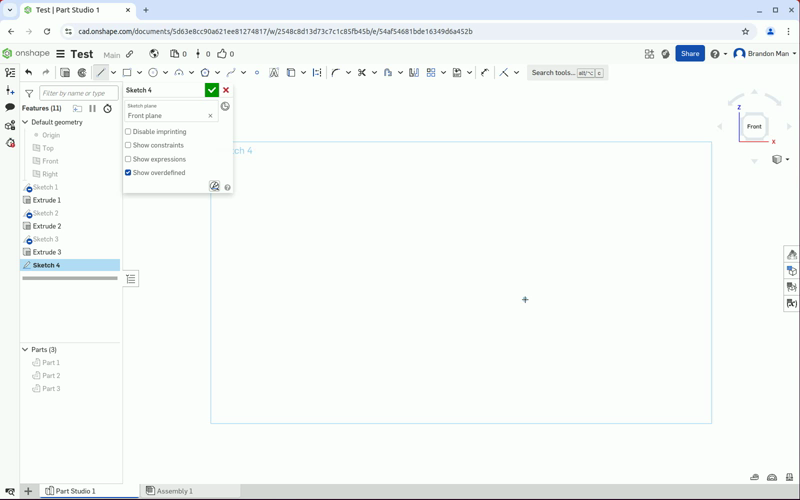
mouse_move(555, 299)
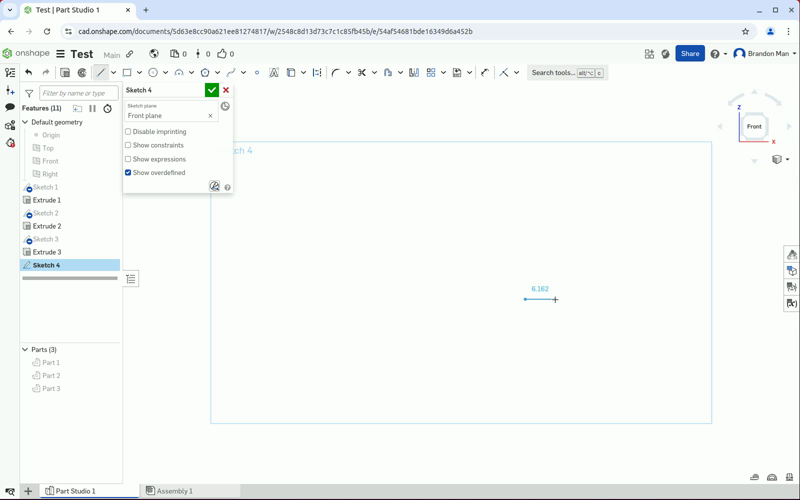
mouse_move(560, 299)
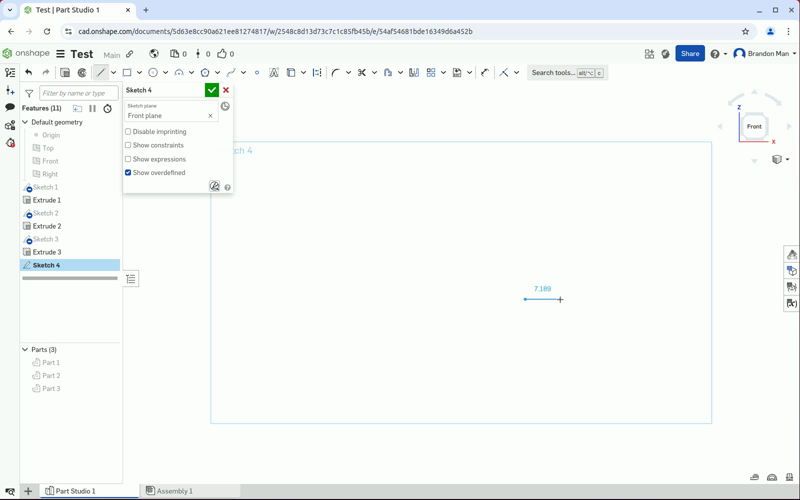
click(560, 299)
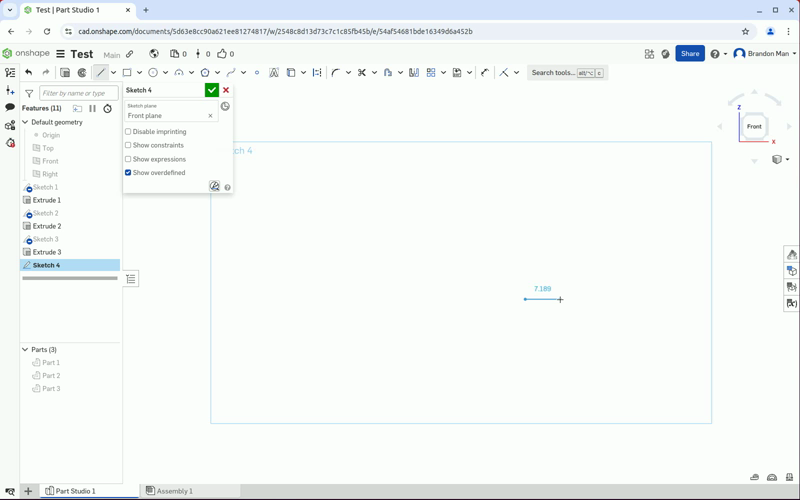
key_up(shift)
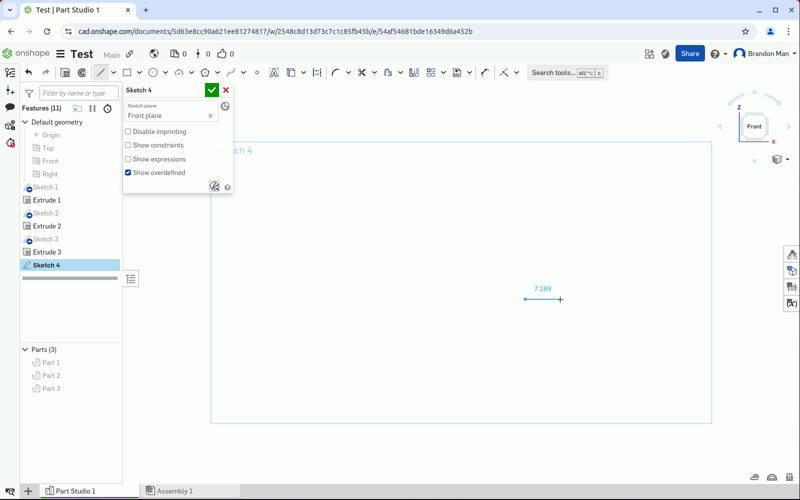
key_down(shift)
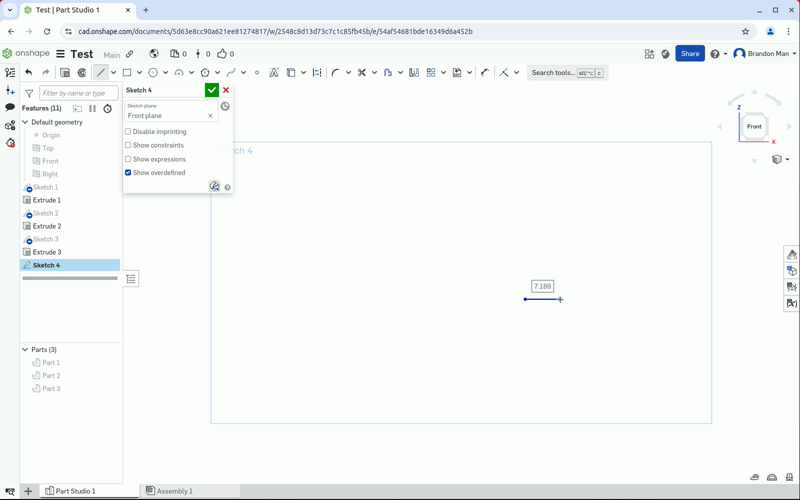
mouse_move(589, 299)
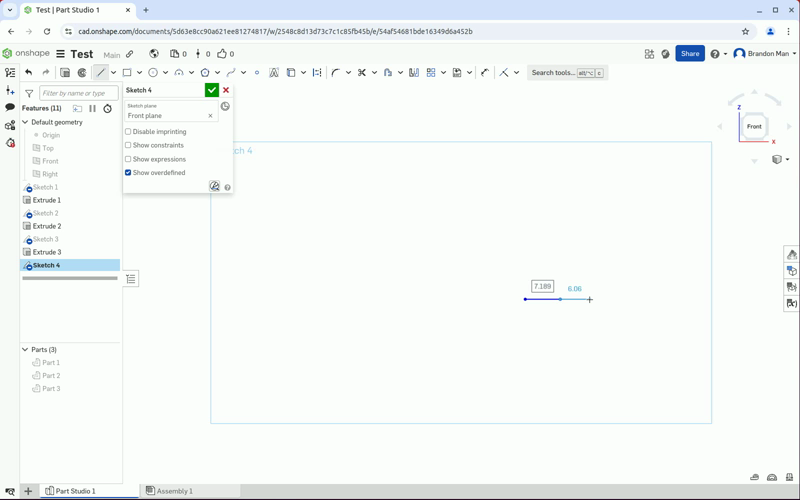
mouse_move(560, 276)
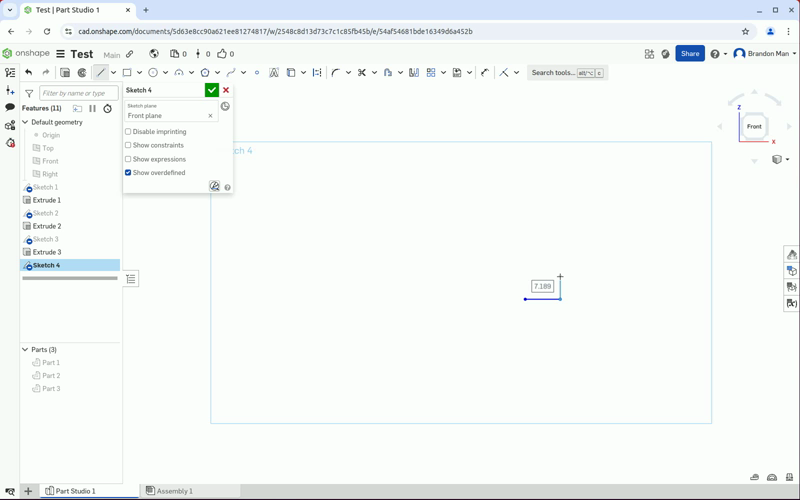
click(560, 276)
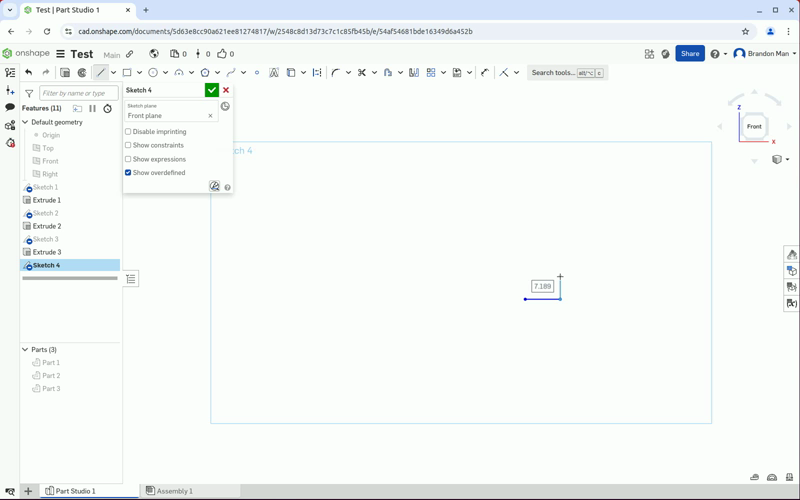
key_up(shift)
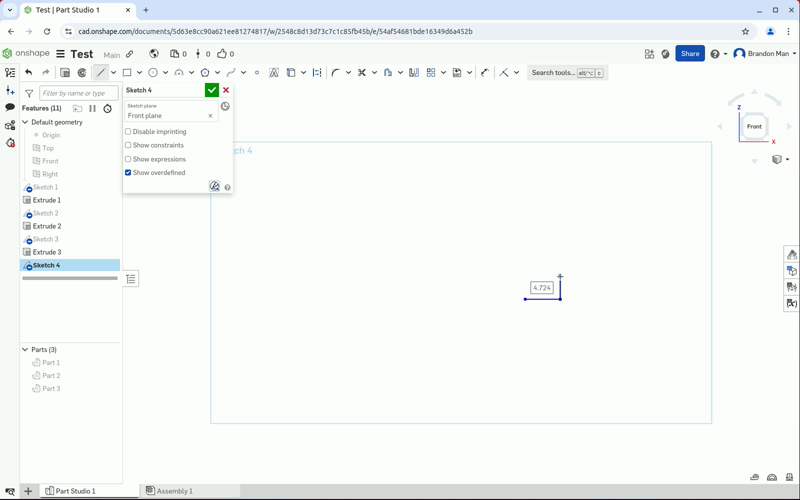
key_down(shift)
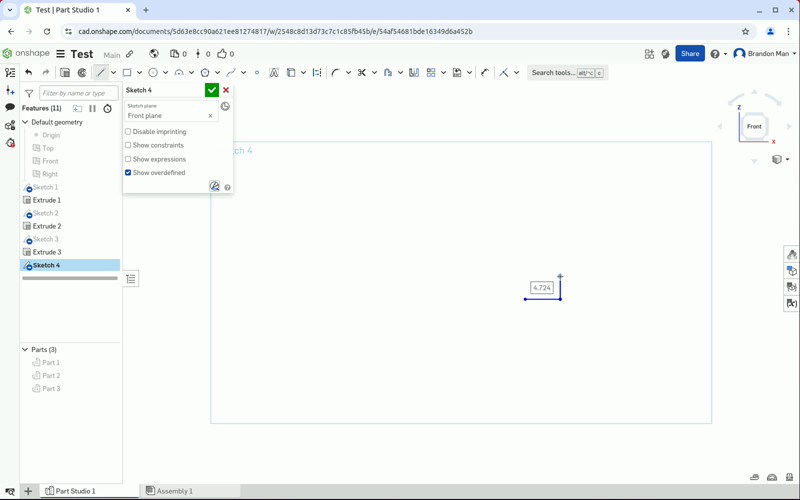
mouse_move(589, 276)
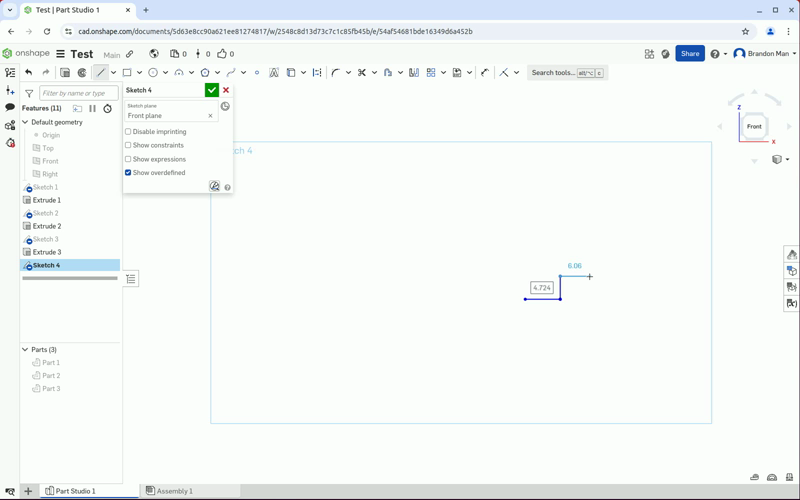
mouse_move(525, 276)
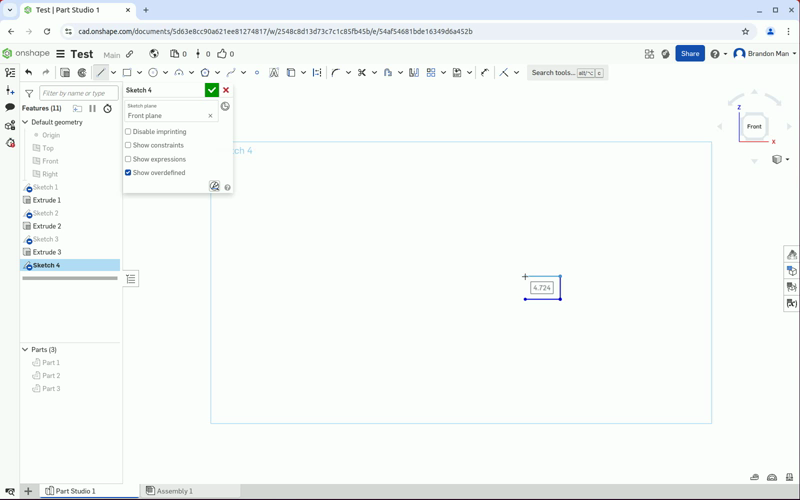
click(525, 276)
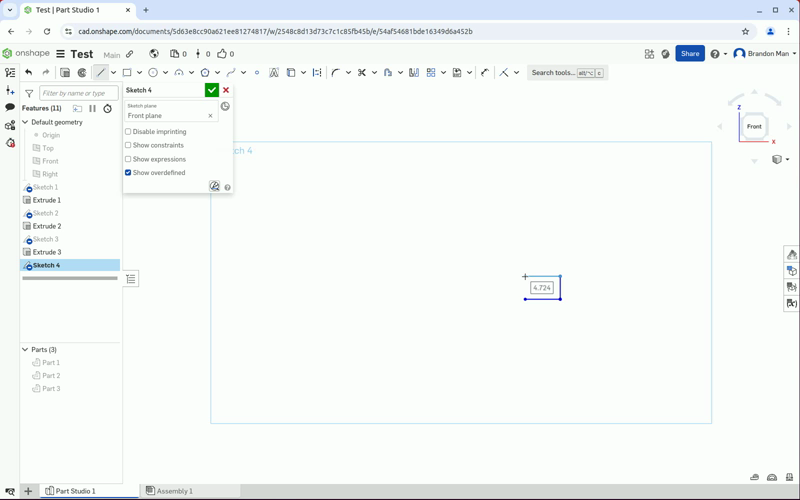
key_up(shift)
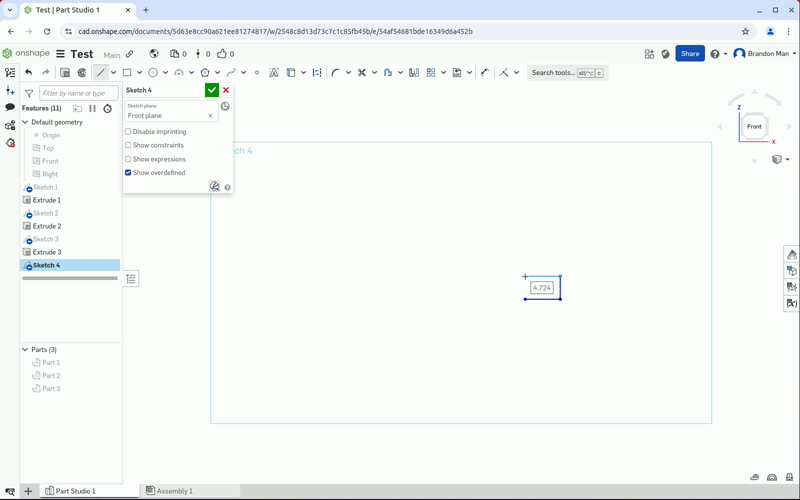
mouse_move(555, 276)
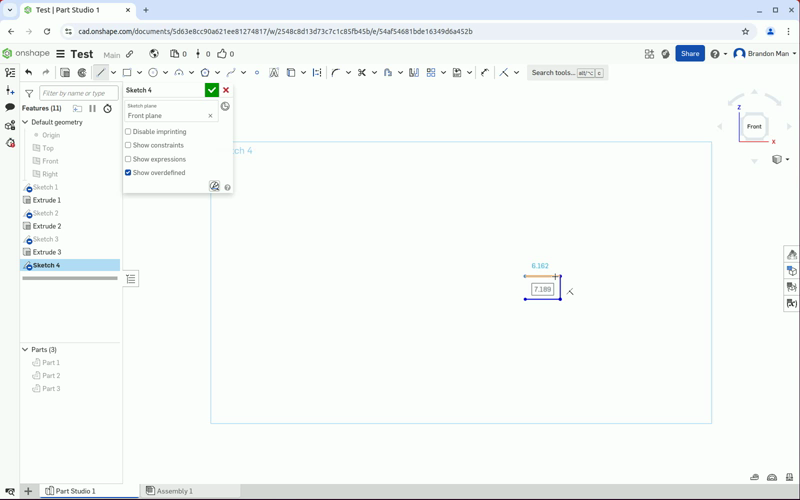
key_down(shift)
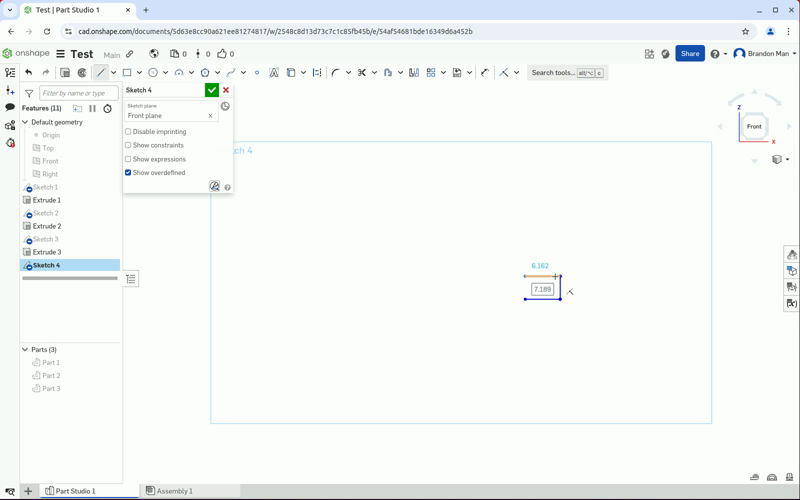
mouse_move(525, 299)
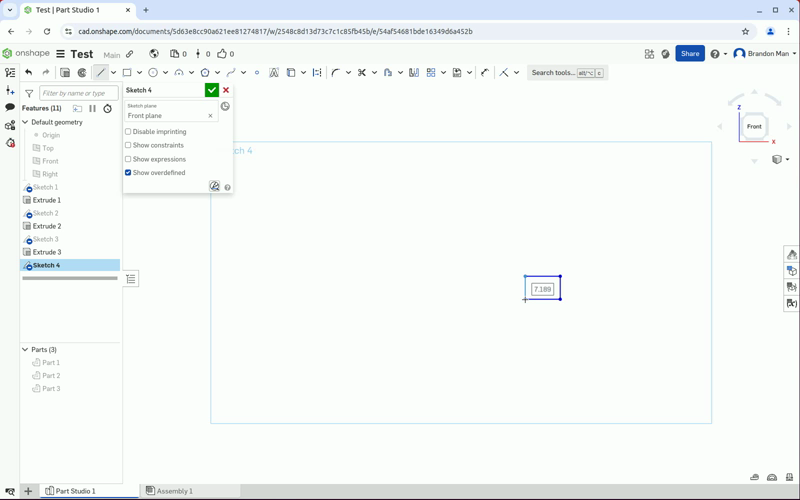
key_up(shift)
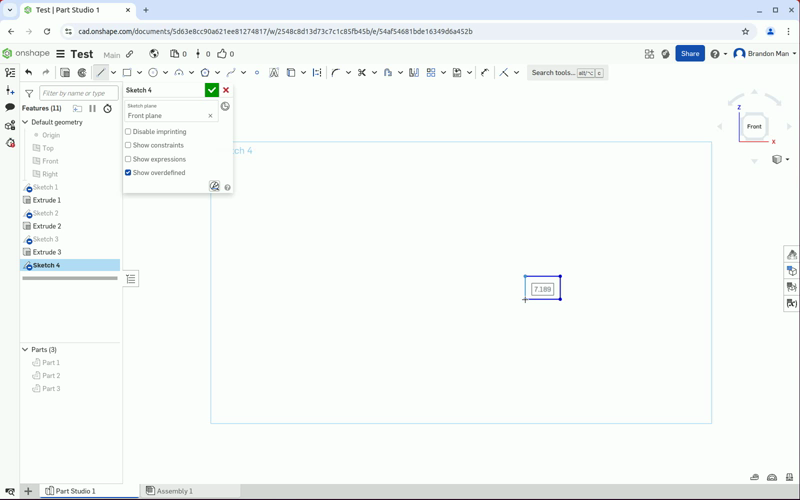
click(525, 299)
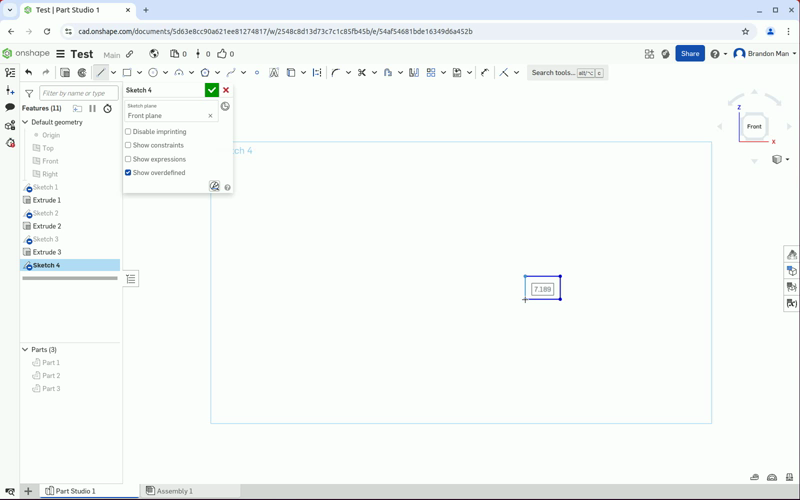
key(esc)
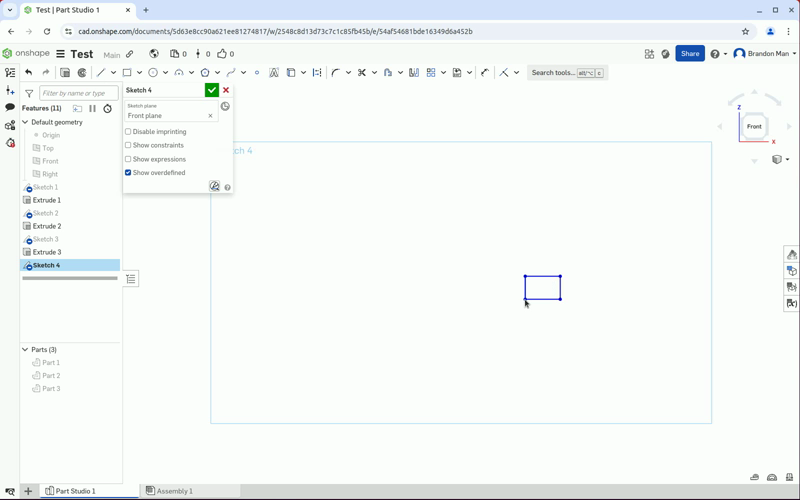
mouse_move(559, 277)
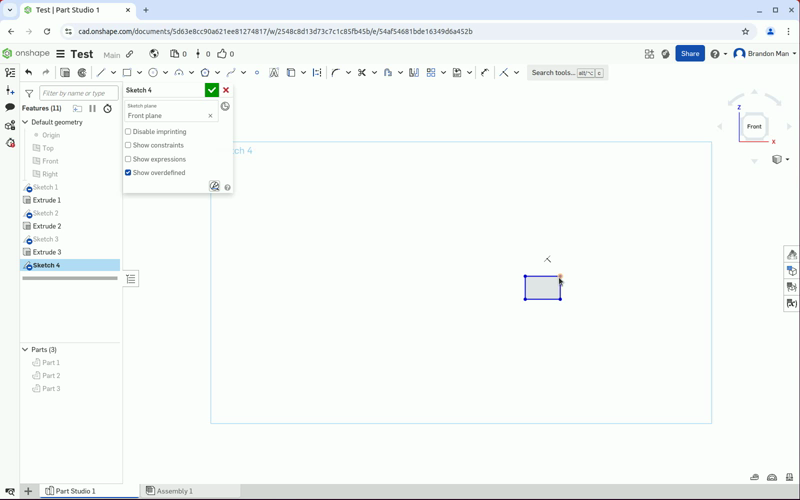
scroll(6)
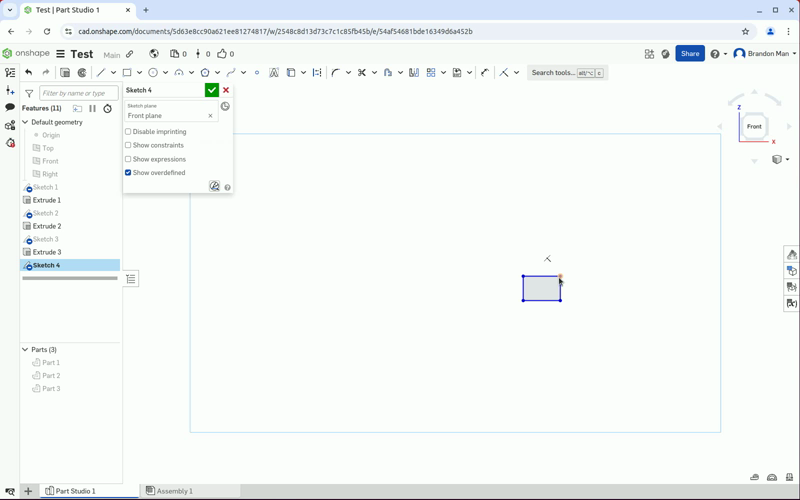
scroll(6)
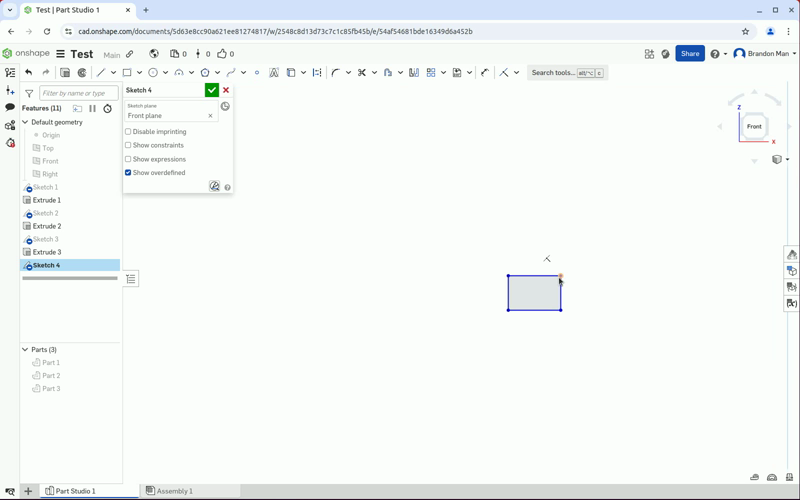
scroll(6)
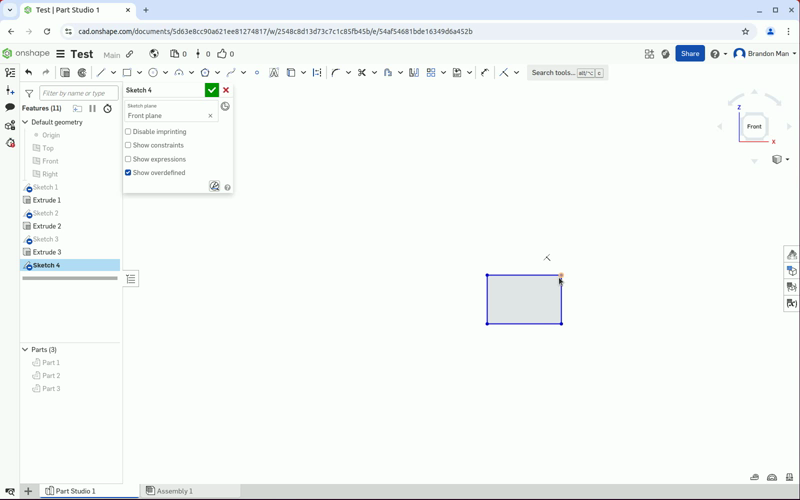
scroll(6)
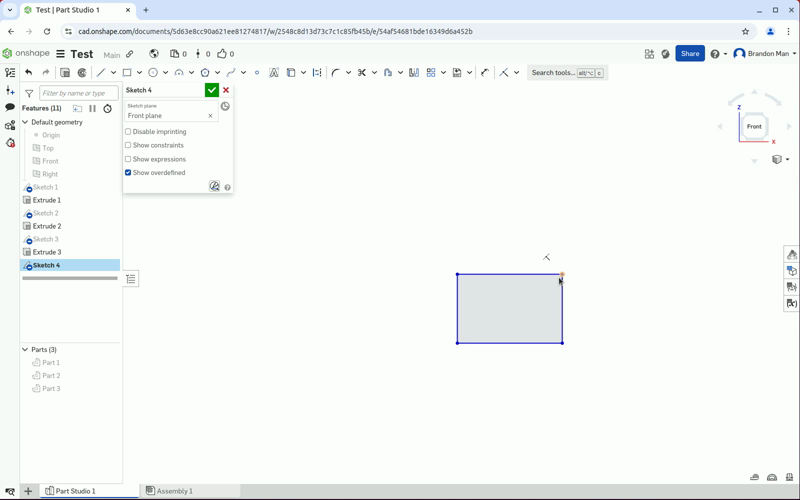
scroll(6)
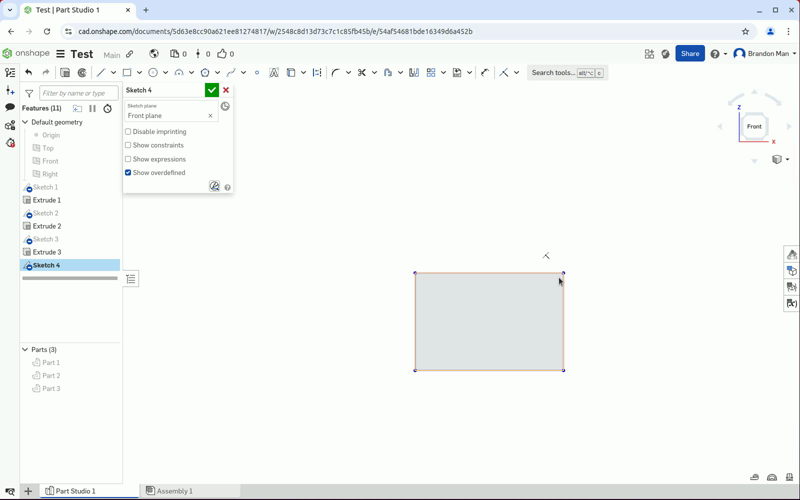
scroll(6)
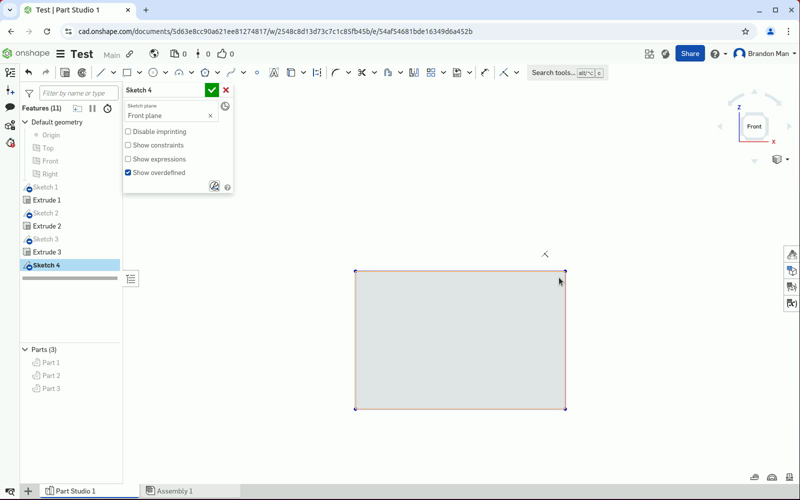
scroll(6)
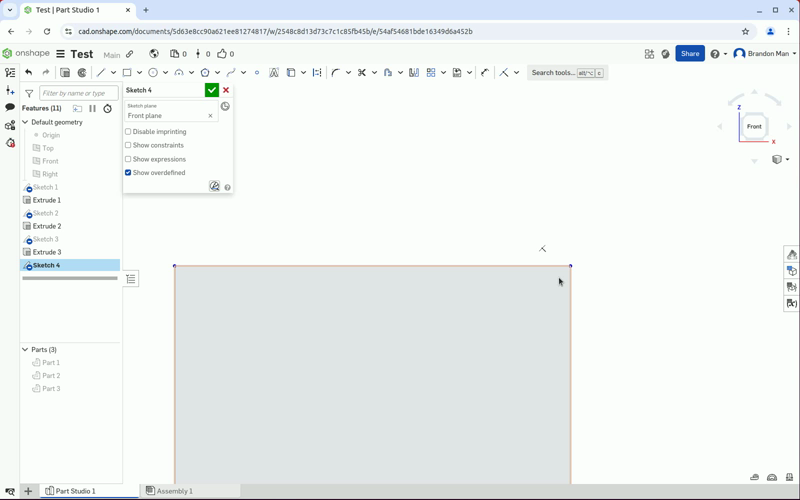
click(559, 277)
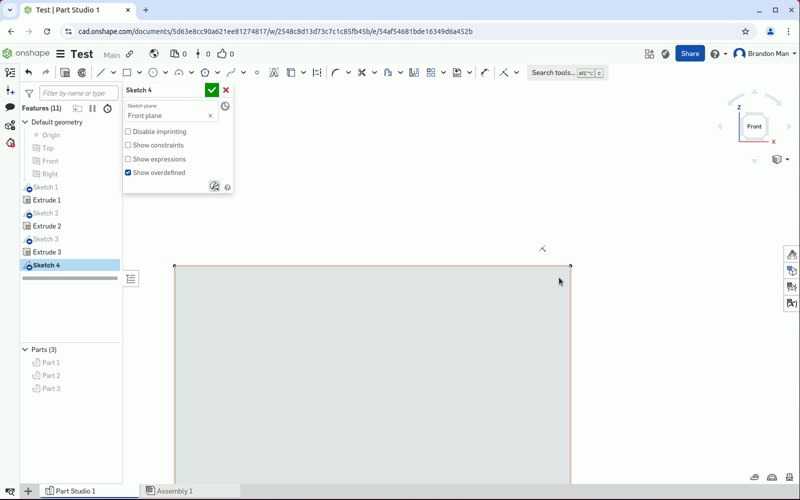
scroll(-6)
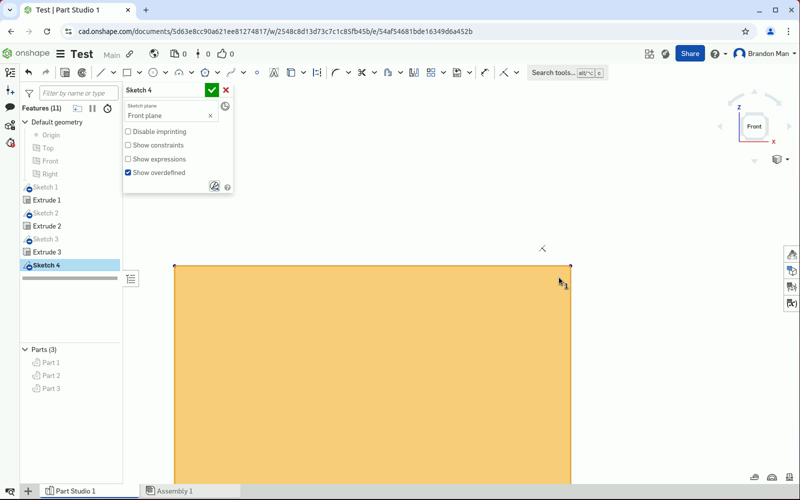
scroll(-6)
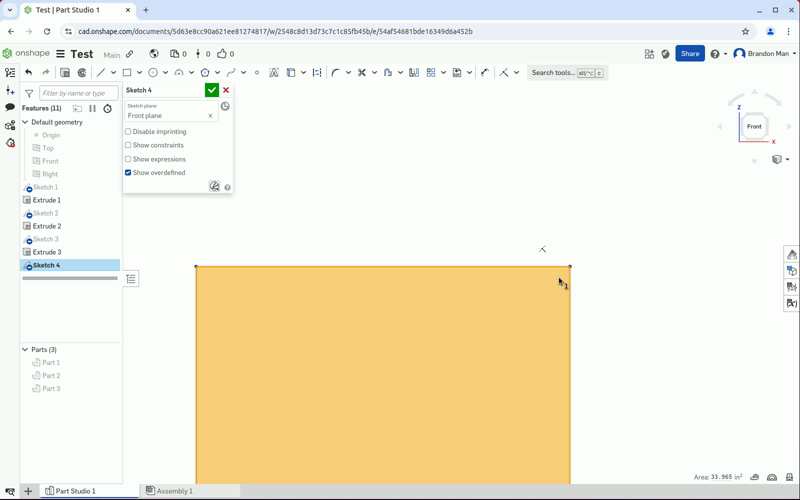
scroll(-6)
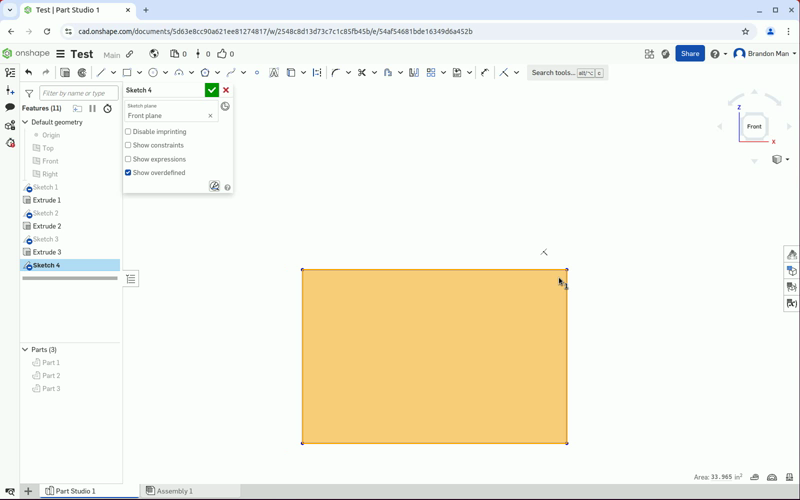
scroll(-6)
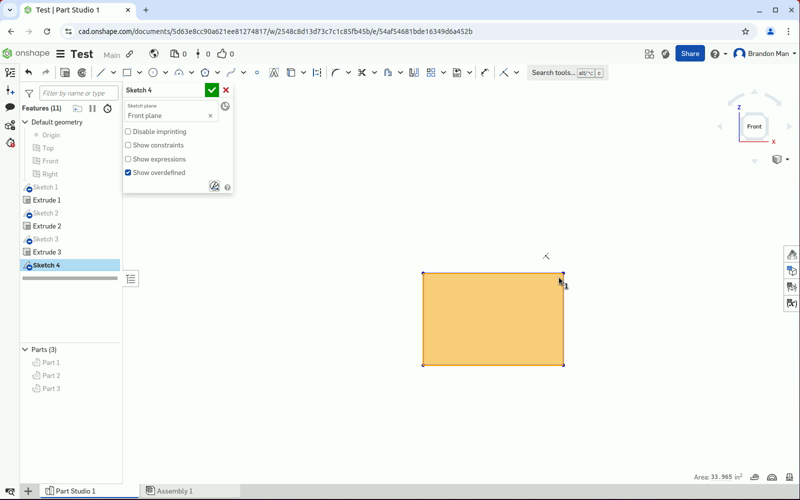
scroll(-6)
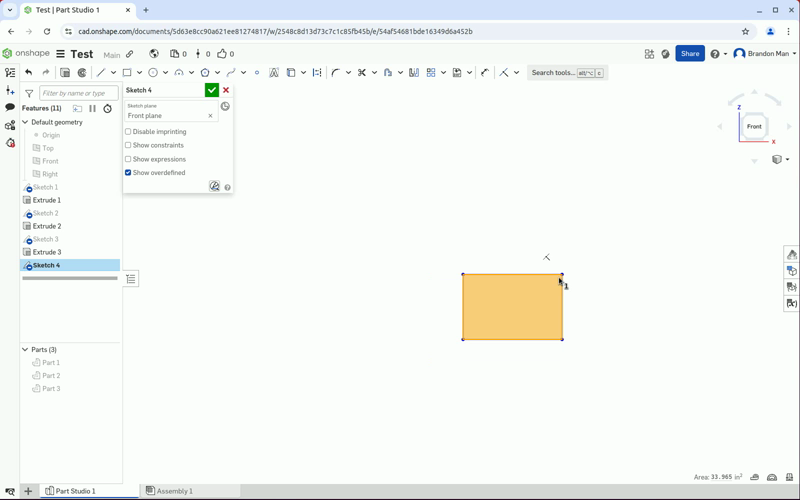
scroll(-6)
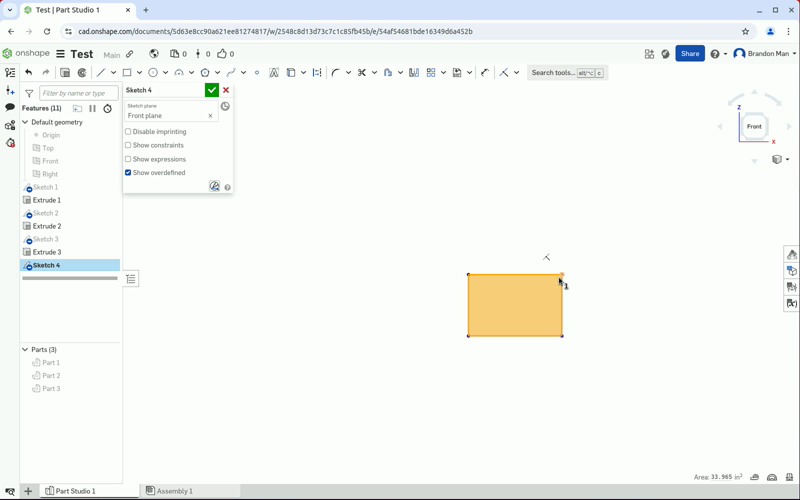
scroll(-6)
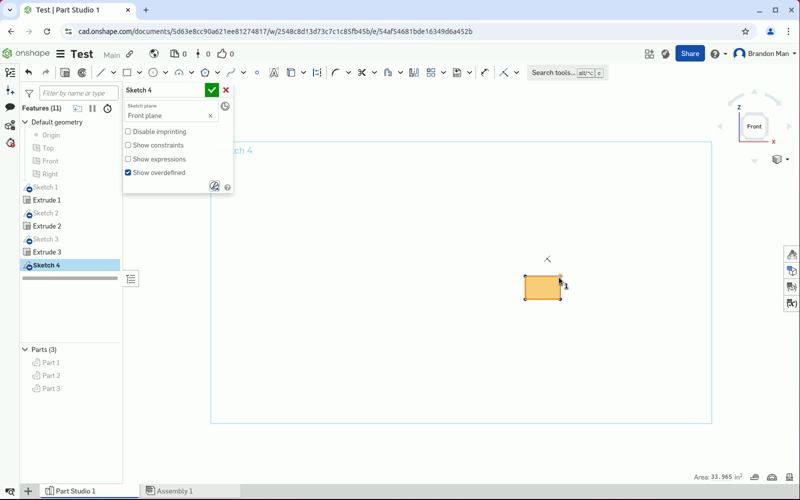
mouse_move(73, 352)
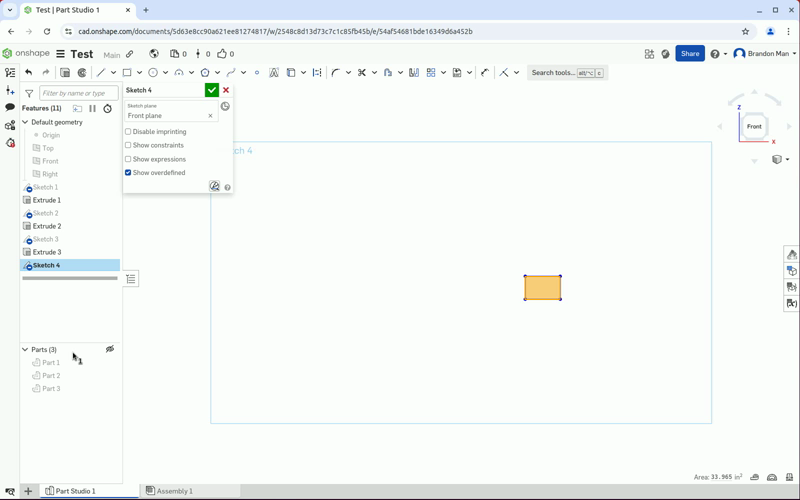
key(shift+y)
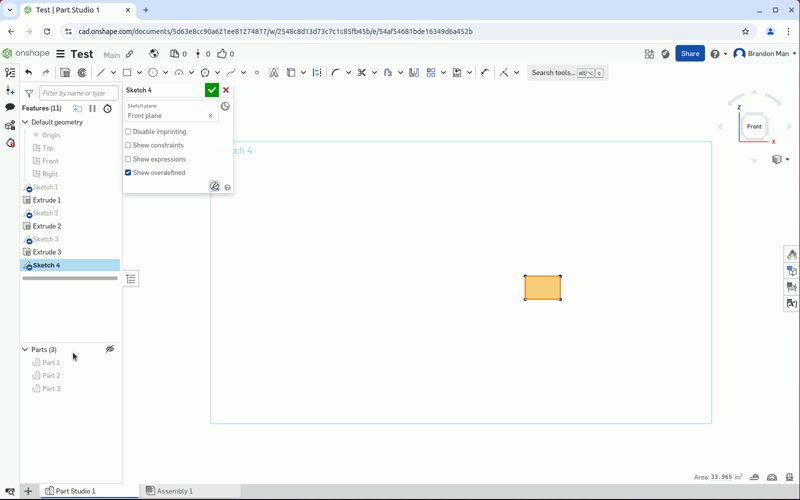
key(shift+e)
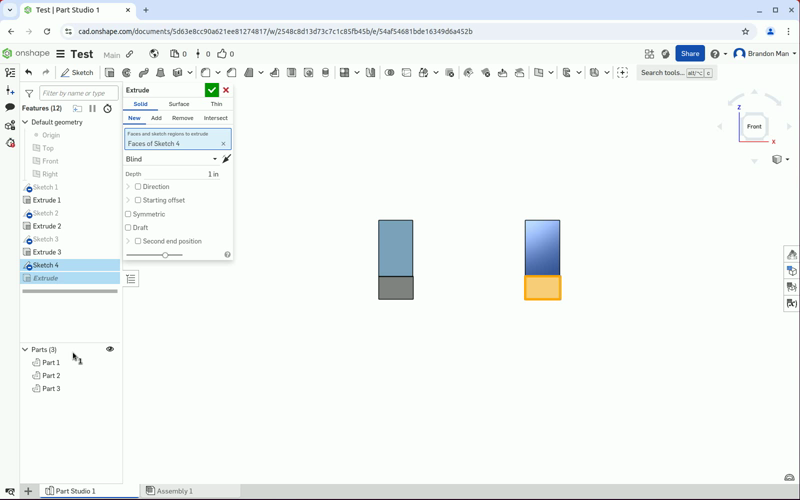
mouse_move(143, 106)
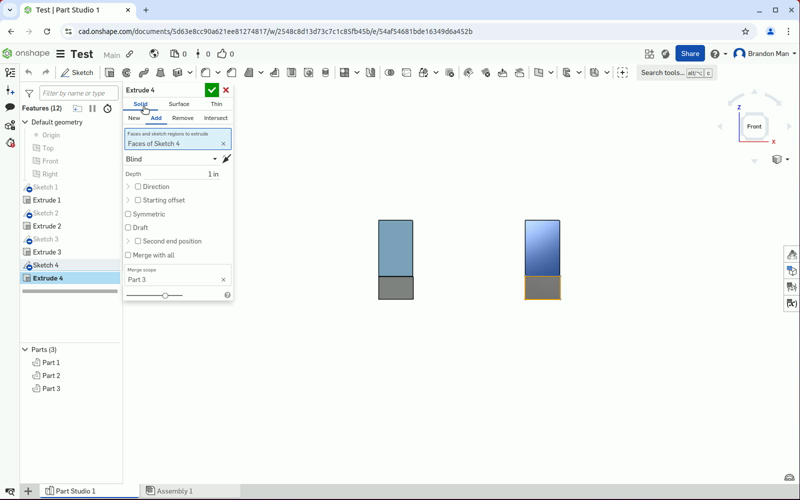
click(143, 106)
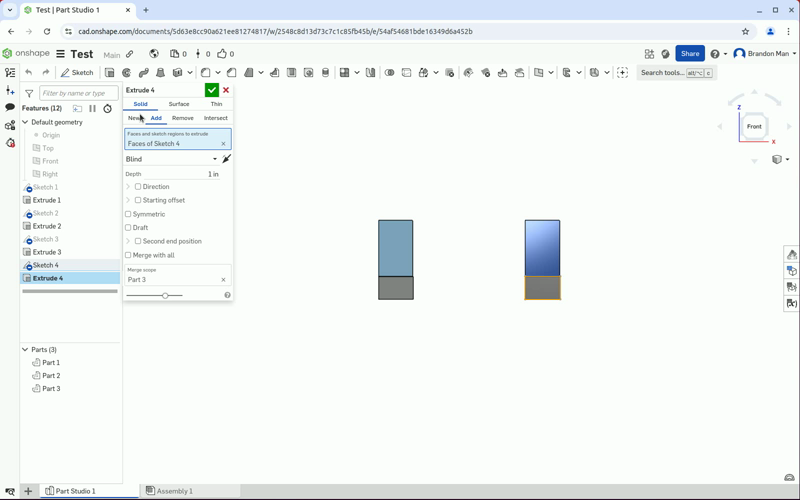
mouse_move(137, 120)
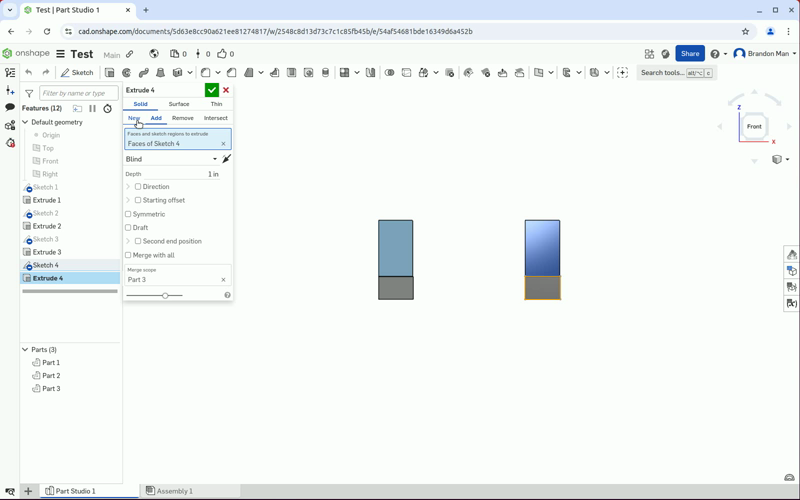
click(137, 120)
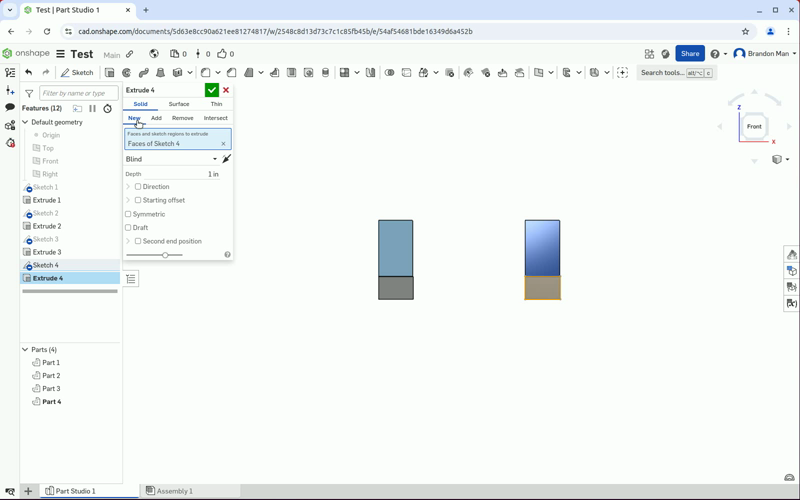
key(tab, 4)
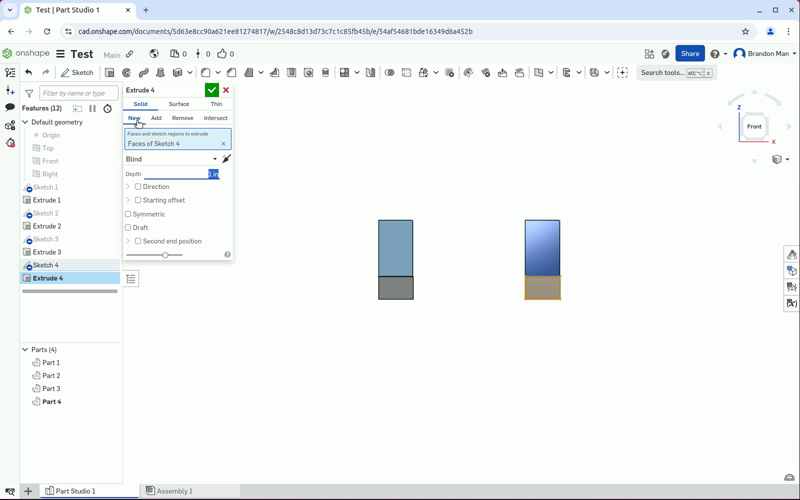
text(23.108)
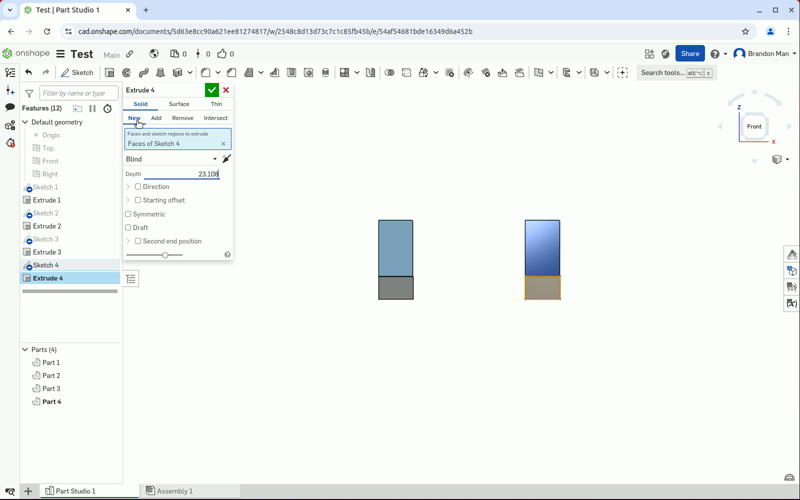
key(enter)
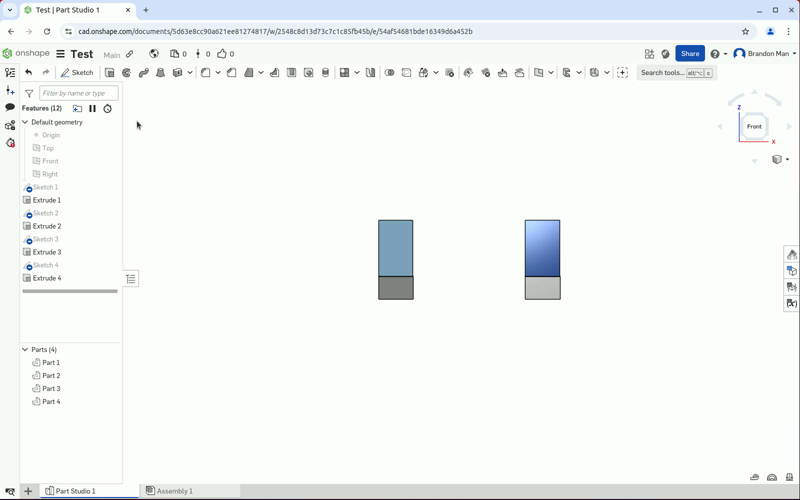
key(shift+h)
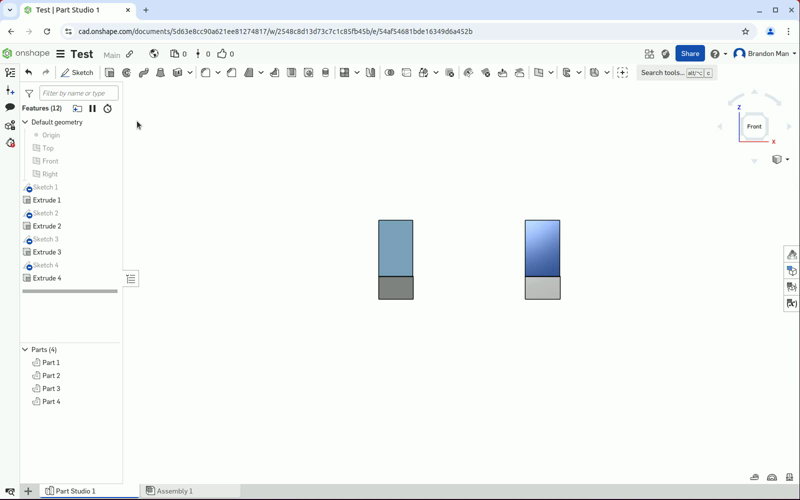
key(shift+h)
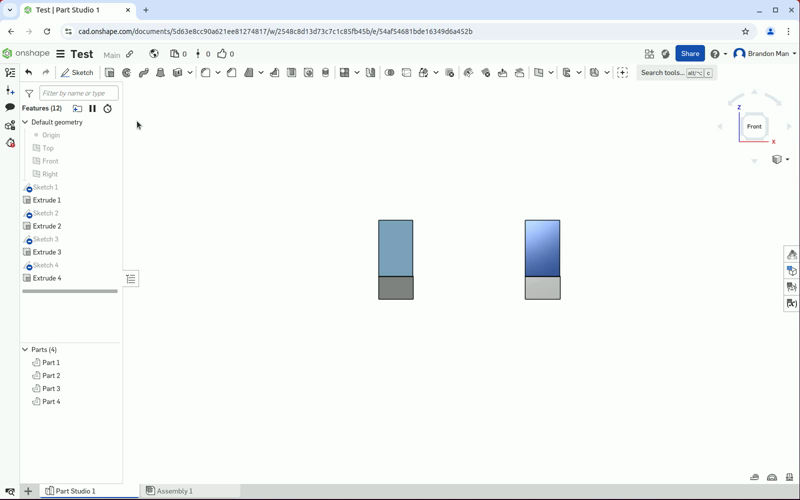
mouse_move(73, 189)
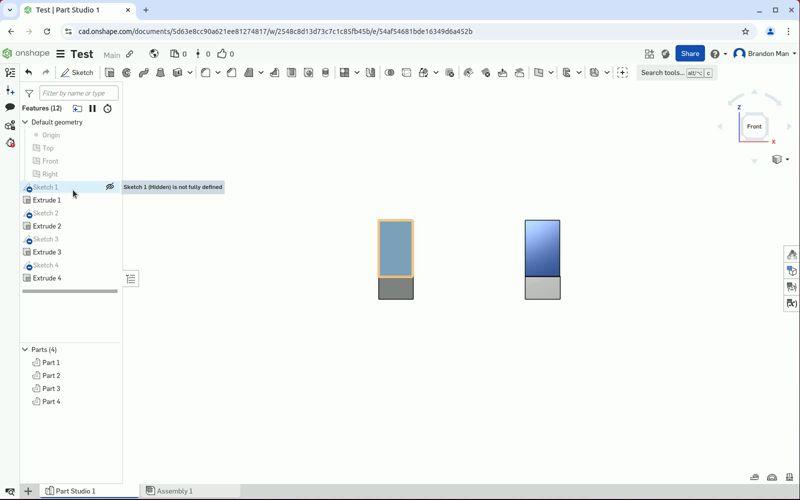
click(73, 189)
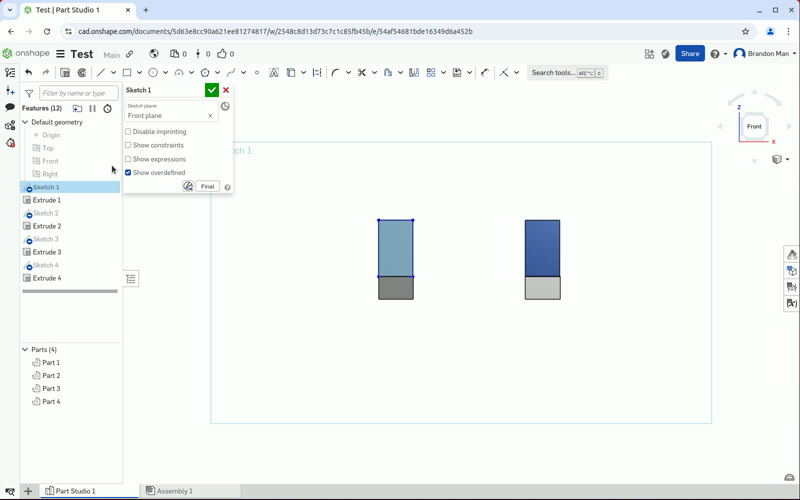
mouse_move(229, 92)
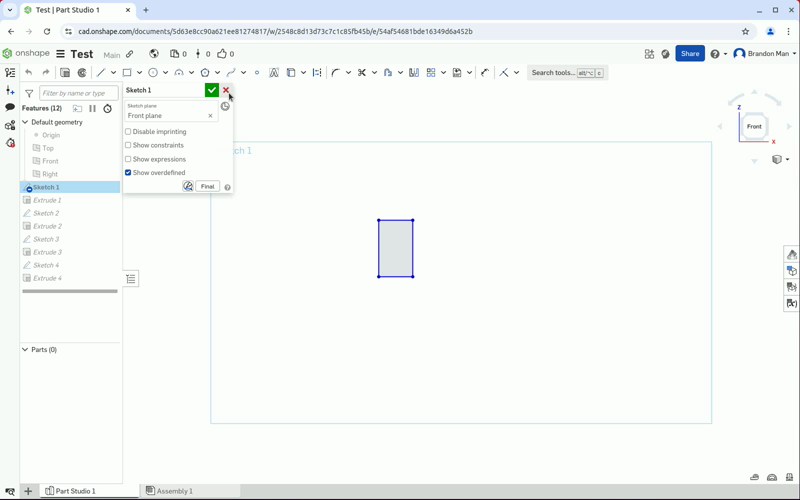
click(229, 92)
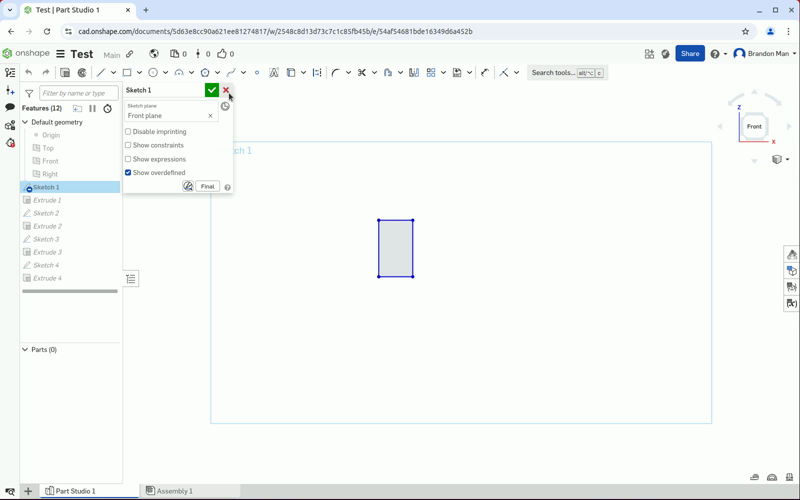
key(shift+s)
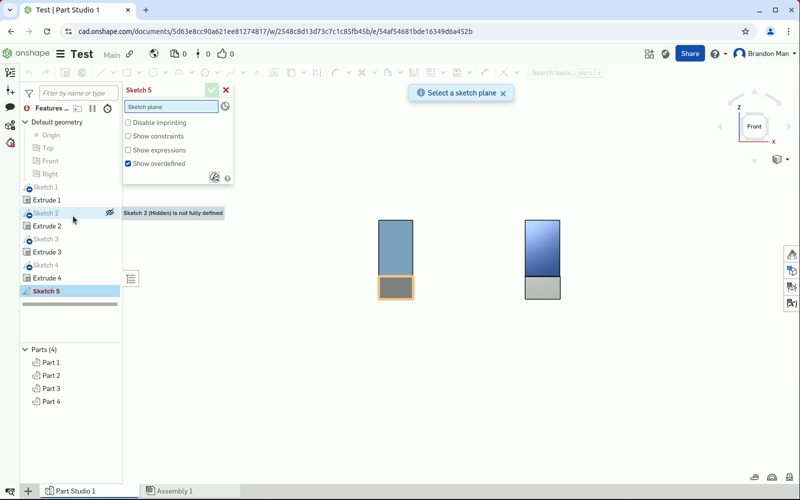
scroll(3)
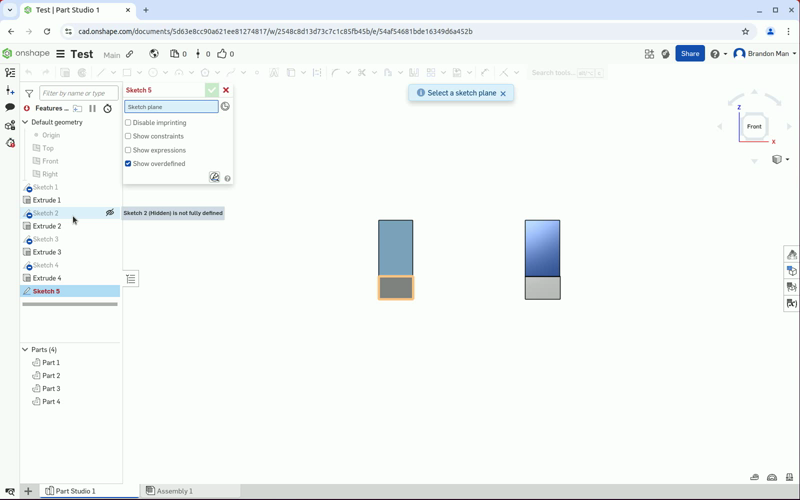
mouse_move(73, 163)
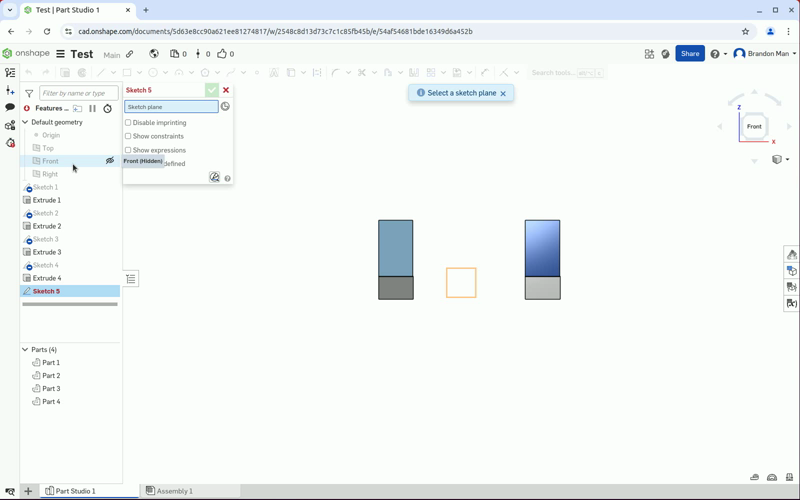
click(73, 163)
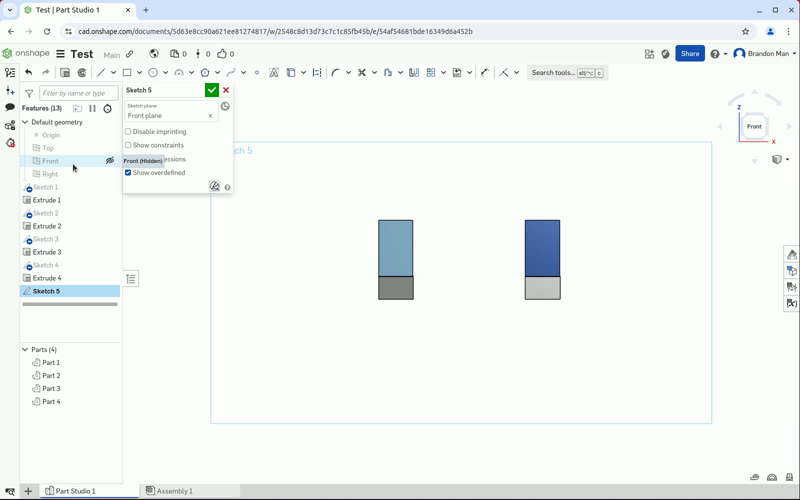
mouse_move(73, 352)
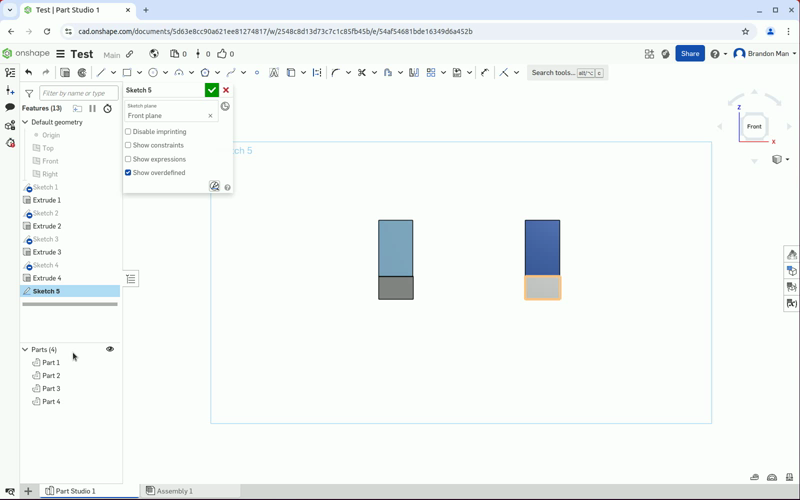
key(y)
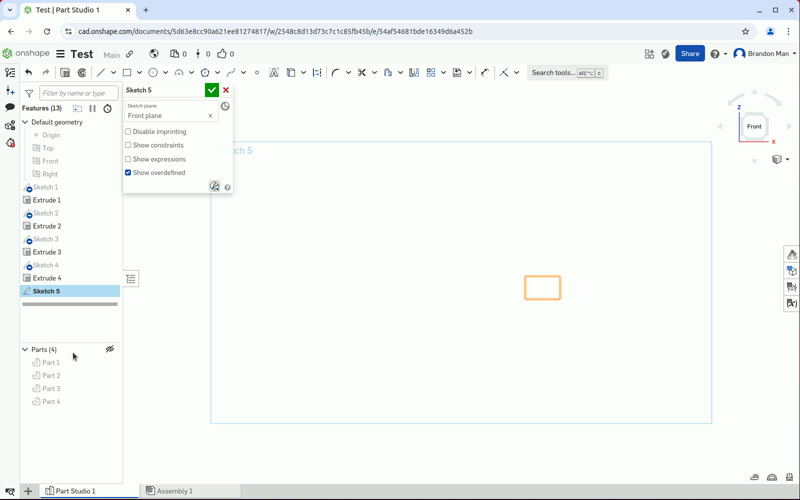
key(l)
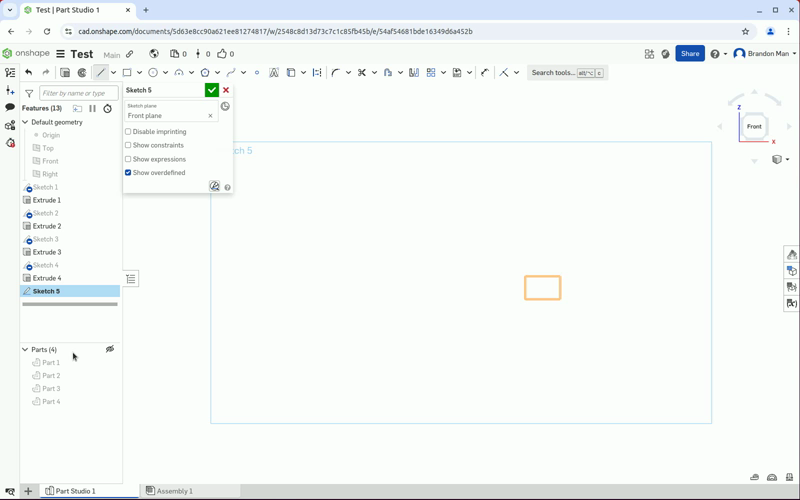
key_down(shift)
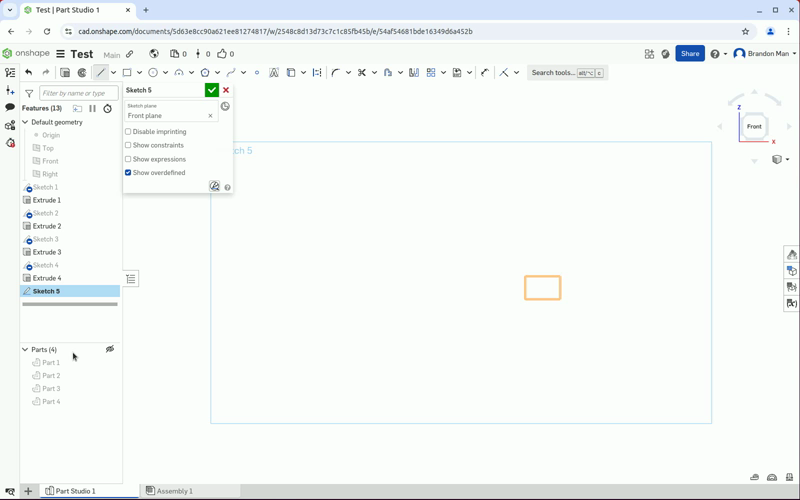
mouse_move(412, 299)
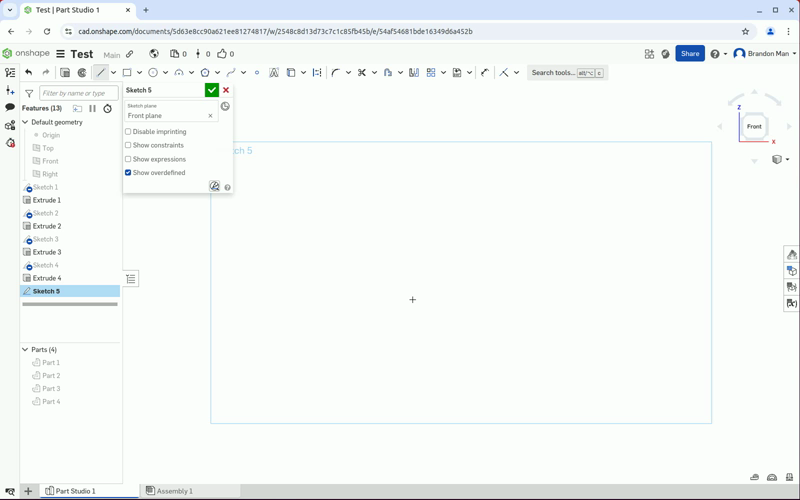
click(412, 299)
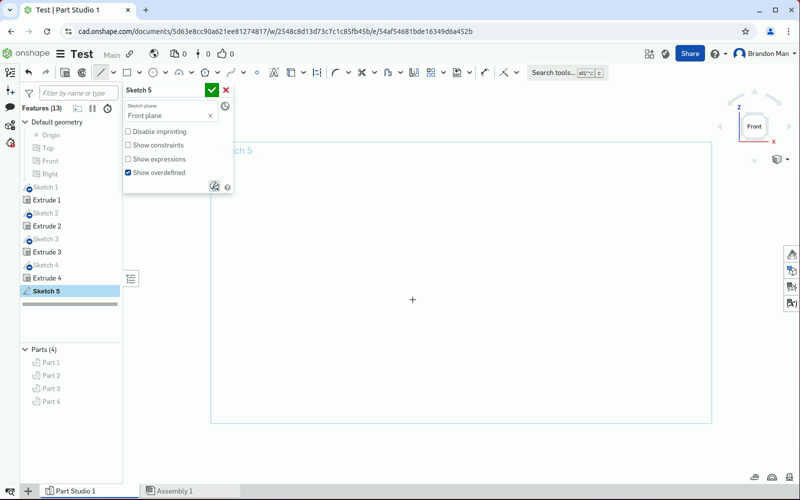
key_up(shift)
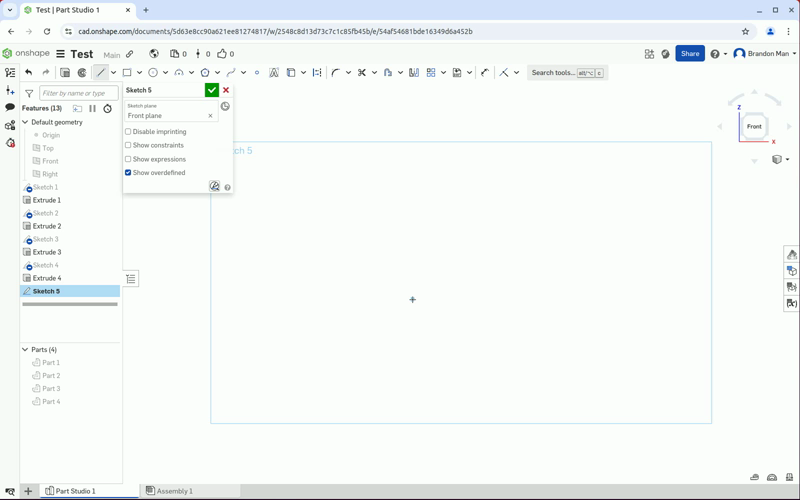
key_down(shift)
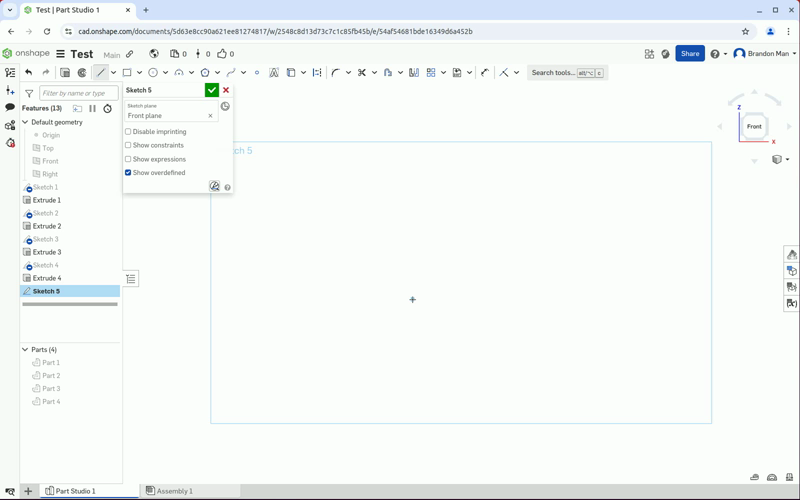
mouse_move(525, 299)
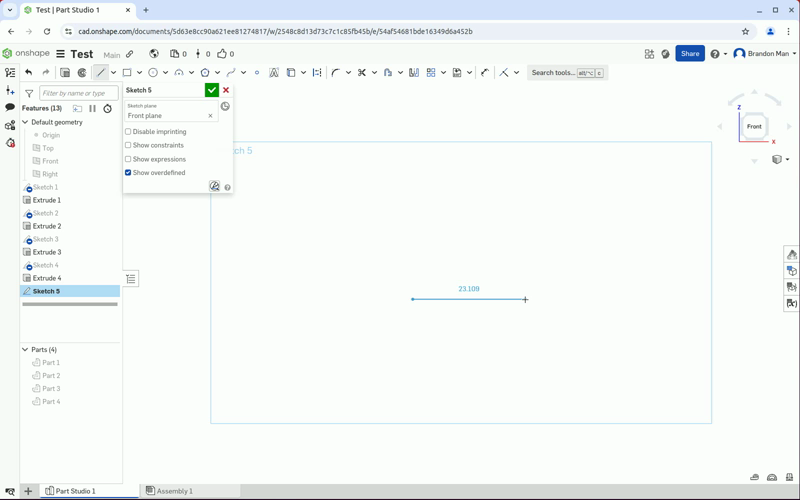
click(525, 299)
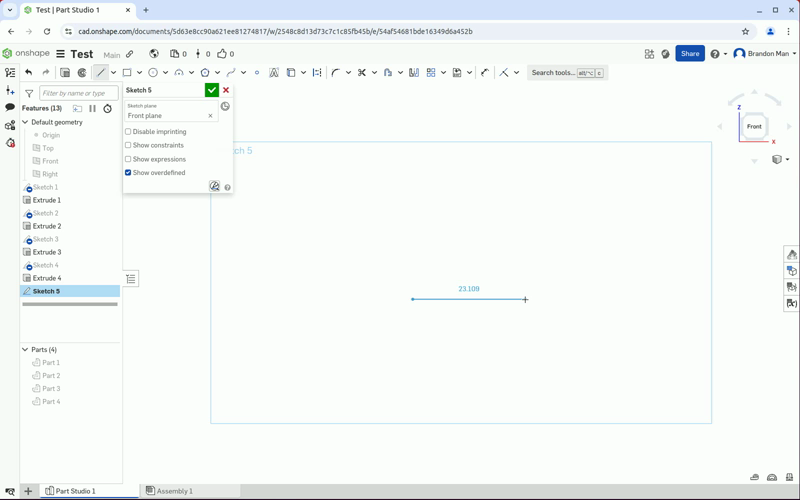
key_up(shift)
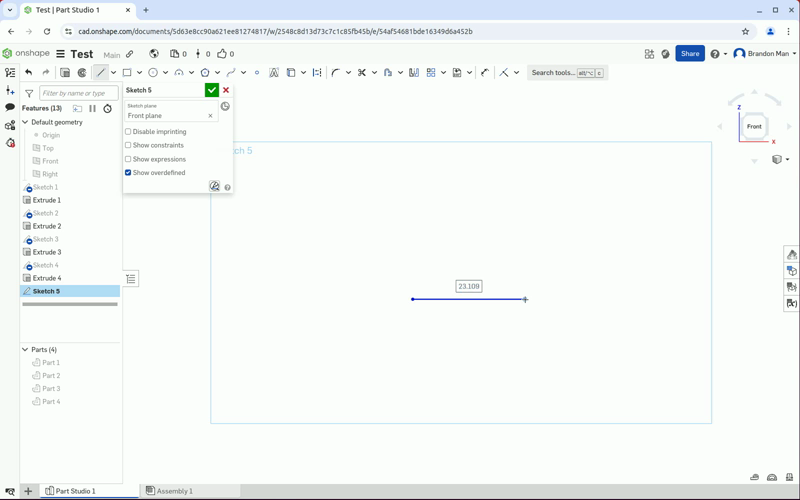
key_down(shift)
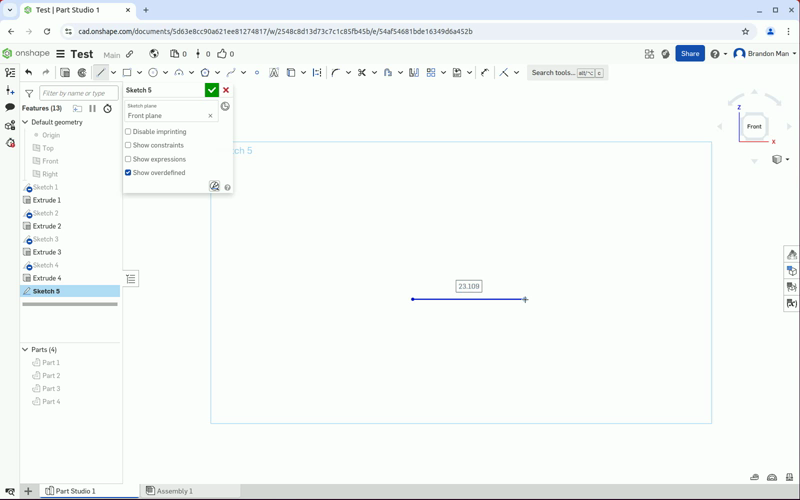
mouse_move(555, 299)
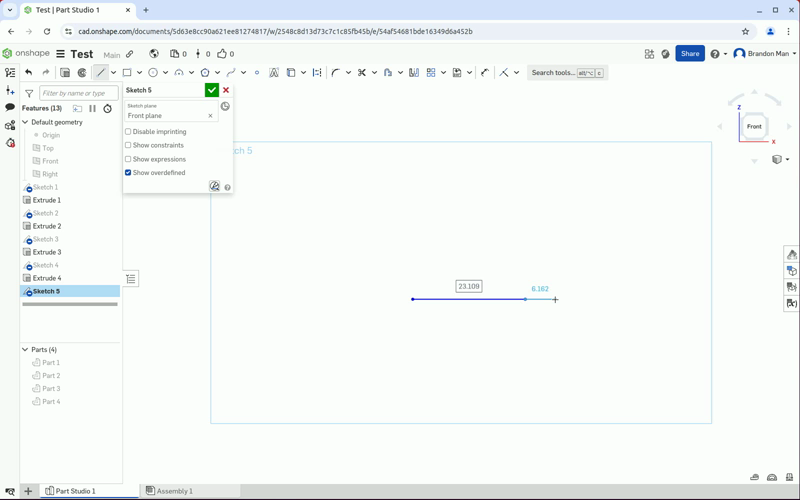
mouse_move(525, 276)
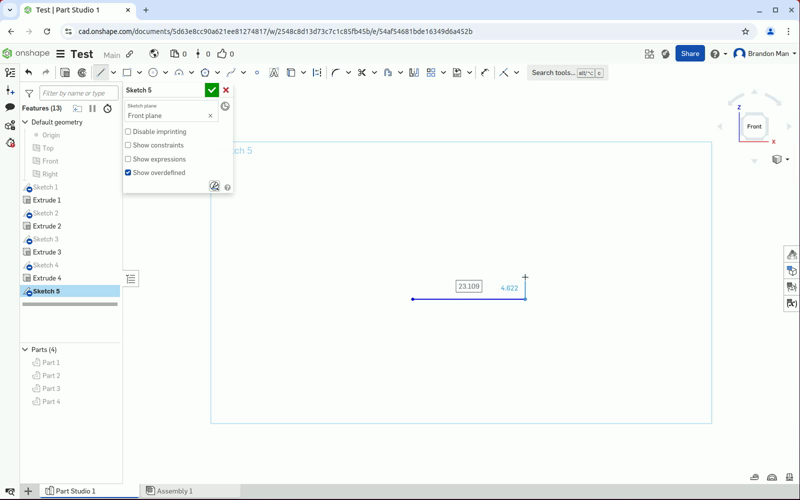
click(525, 276)
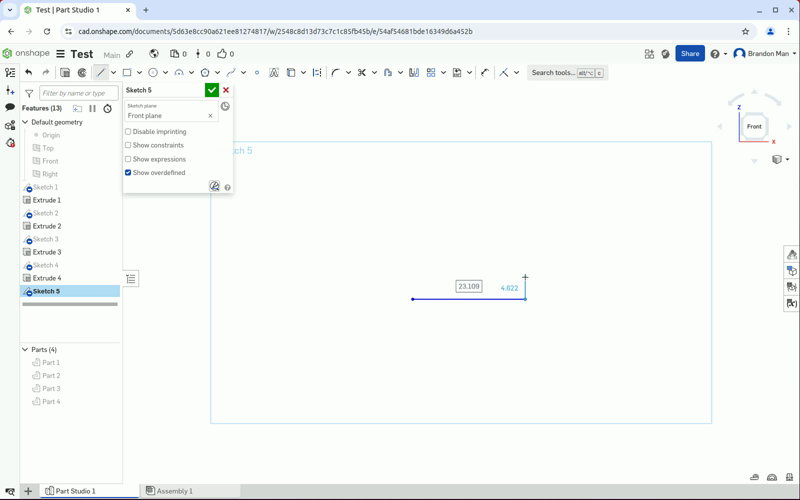
key_up(shift)
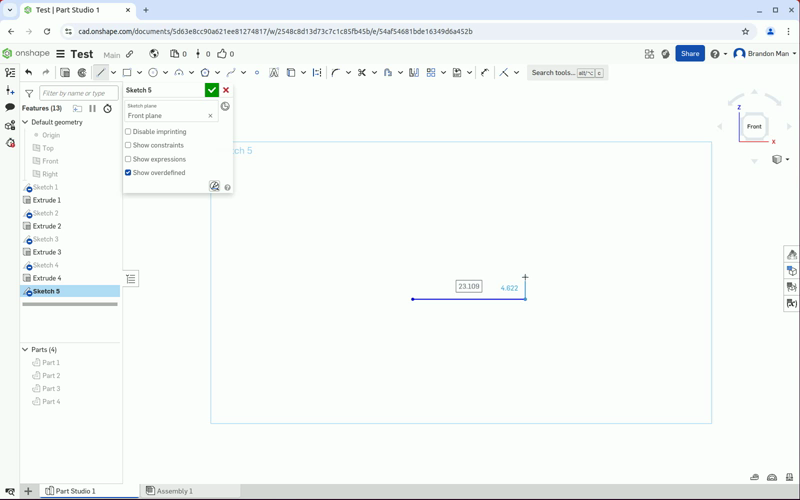
key_down(shift)
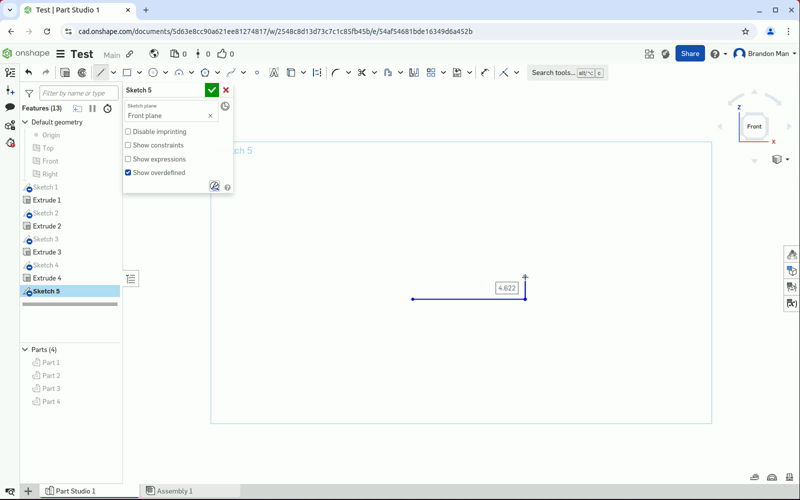
mouse_move(412, 276)
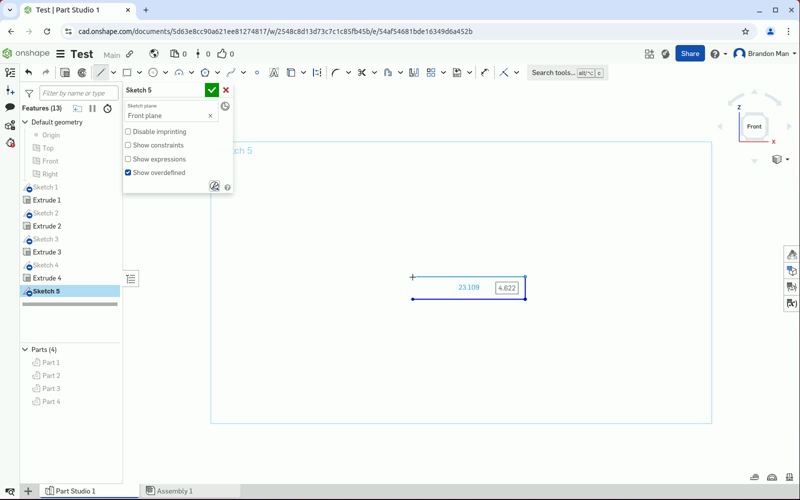
click(412, 276)
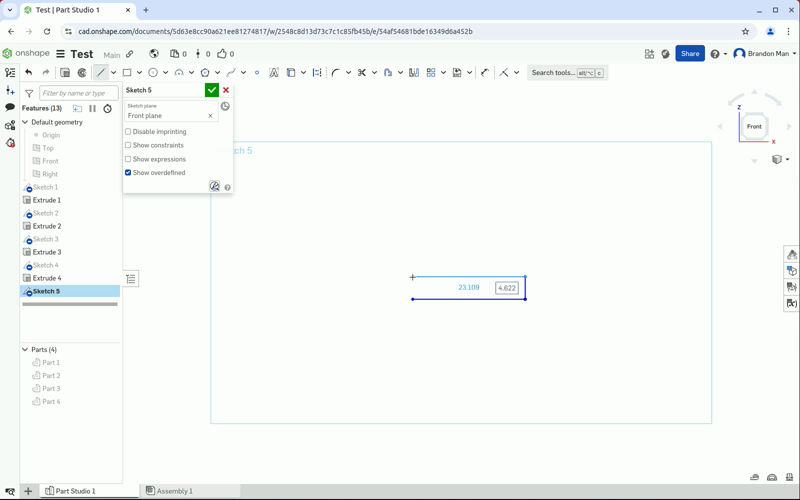
key_up(shift)
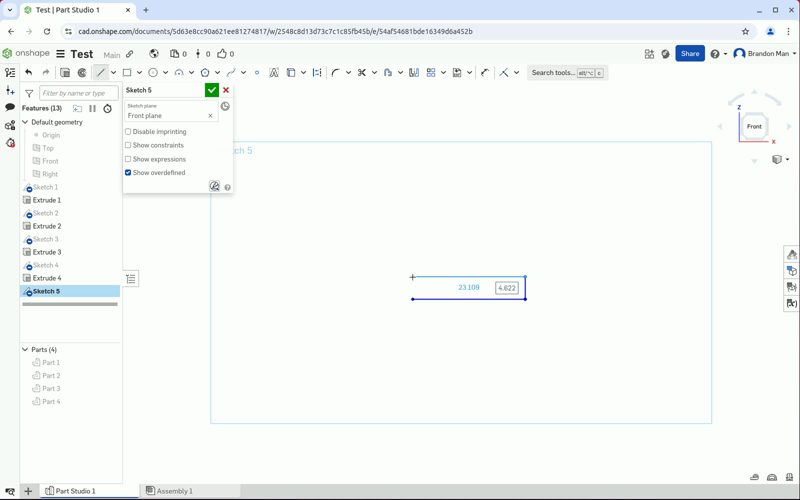
mouse_move(442, 276)
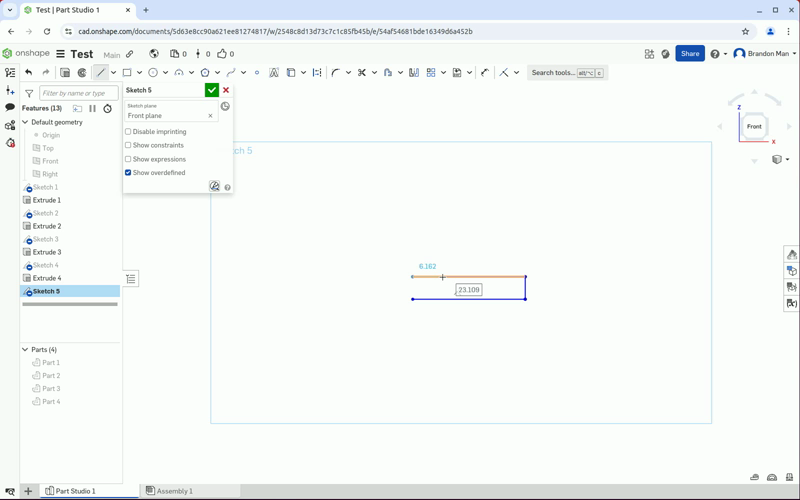
key_down(shift)
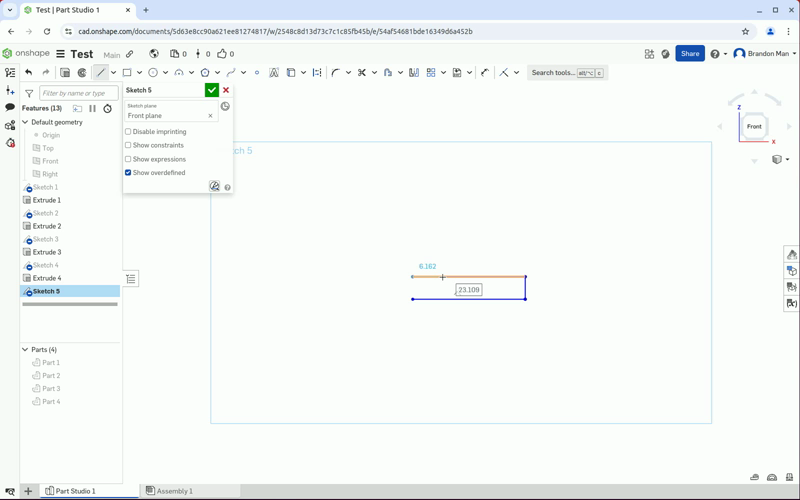
mouse_move(412, 299)
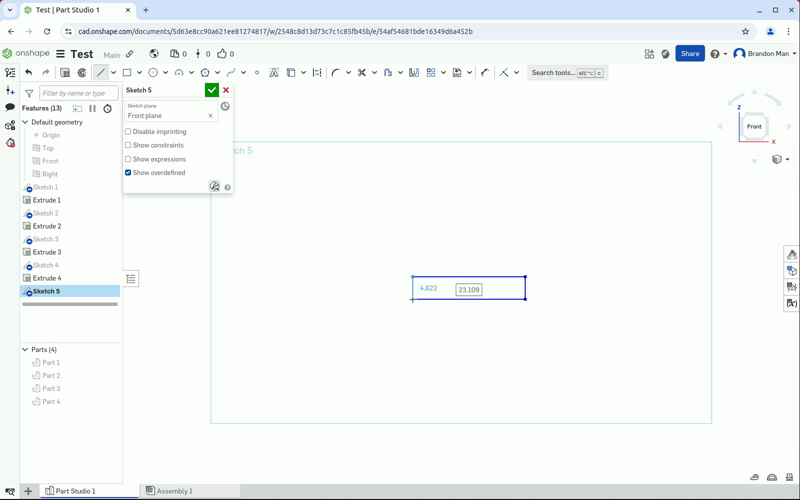
key_up(shift)
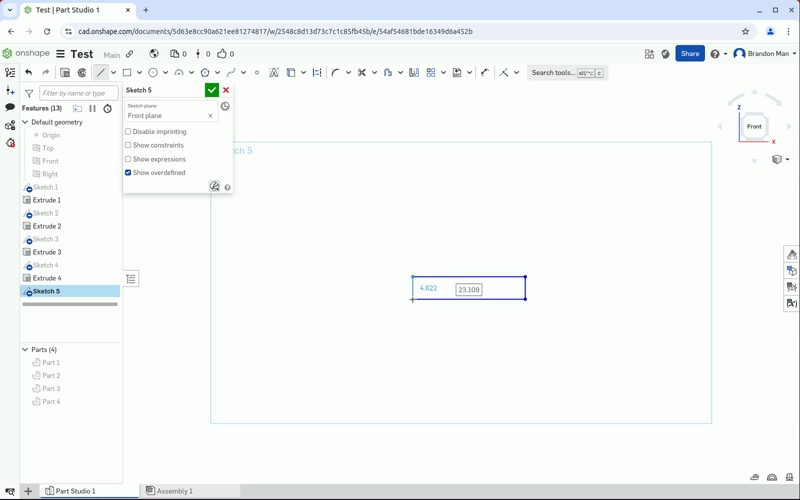
click(412, 299)
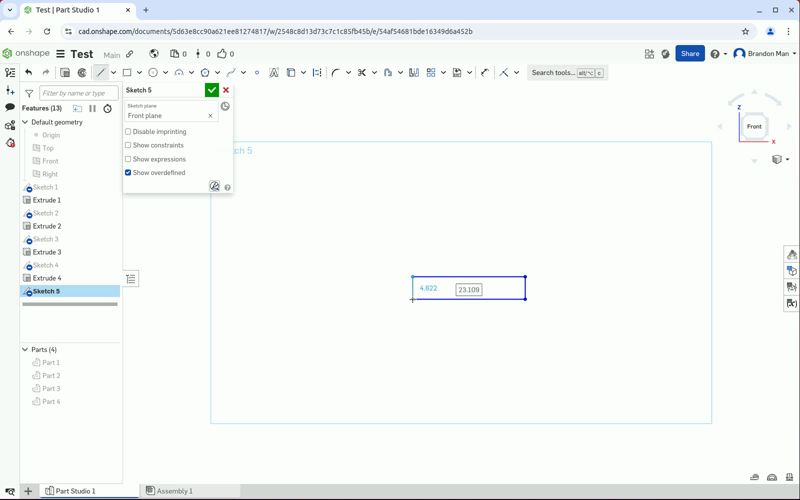
key(esc)
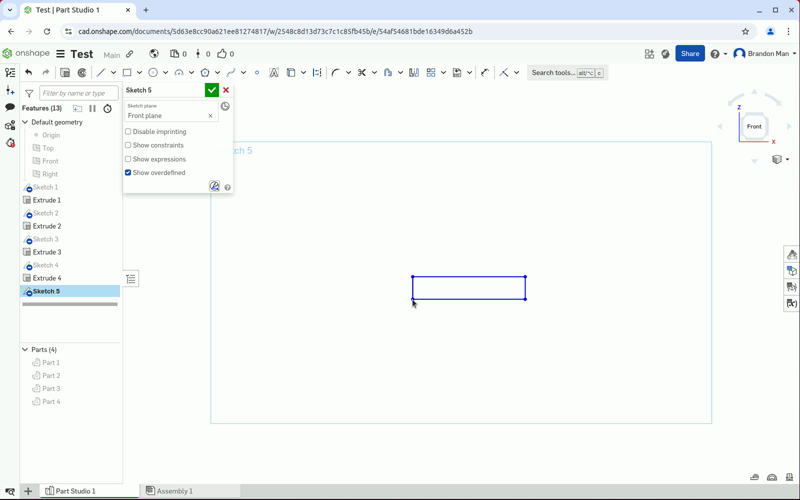
mouse_move(489, 283)
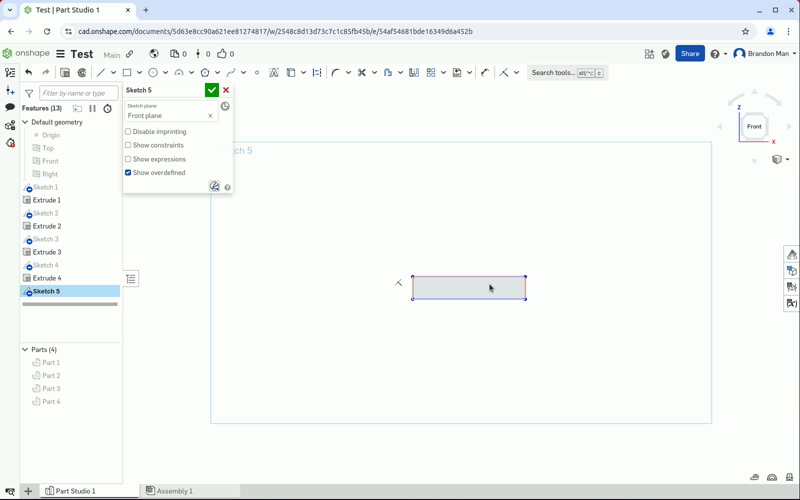
click(489, 283)
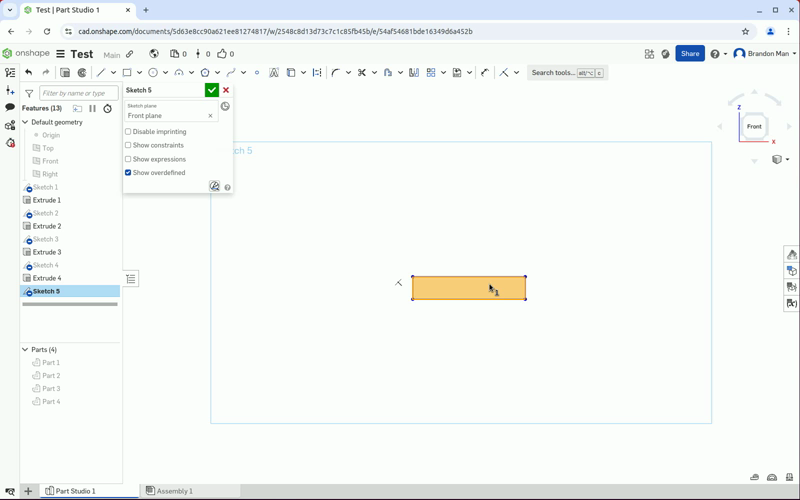
mouse_move(73, 352)
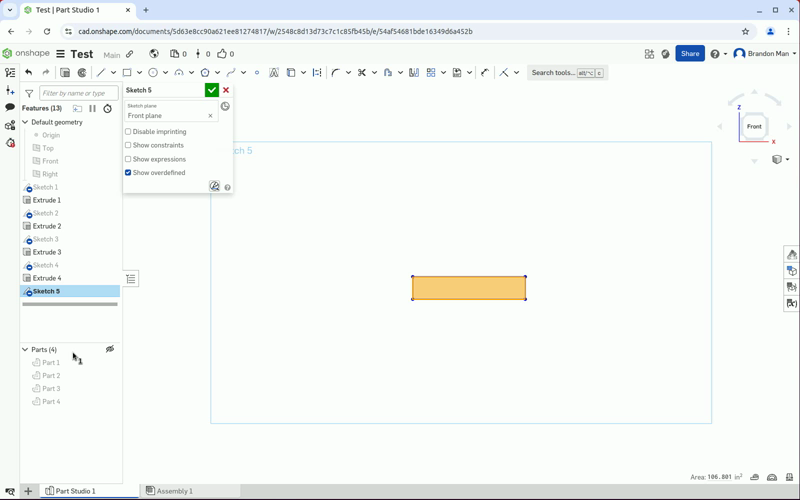
key(shift+y)
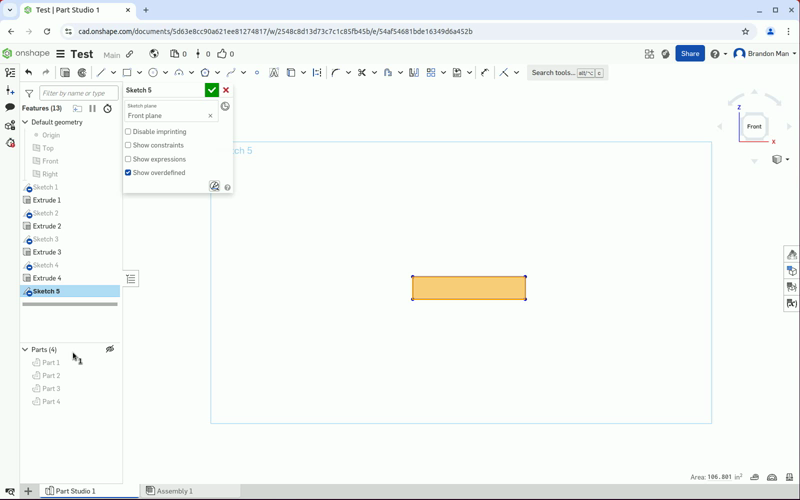
key(shift+e)
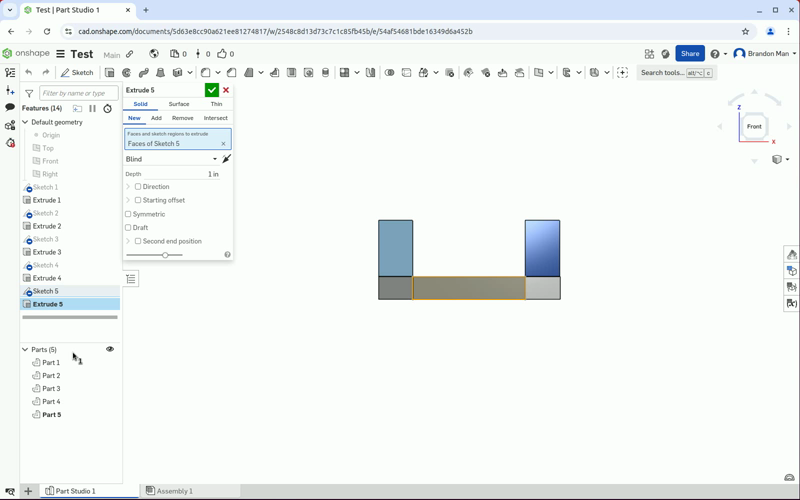
mouse_move(143, 106)
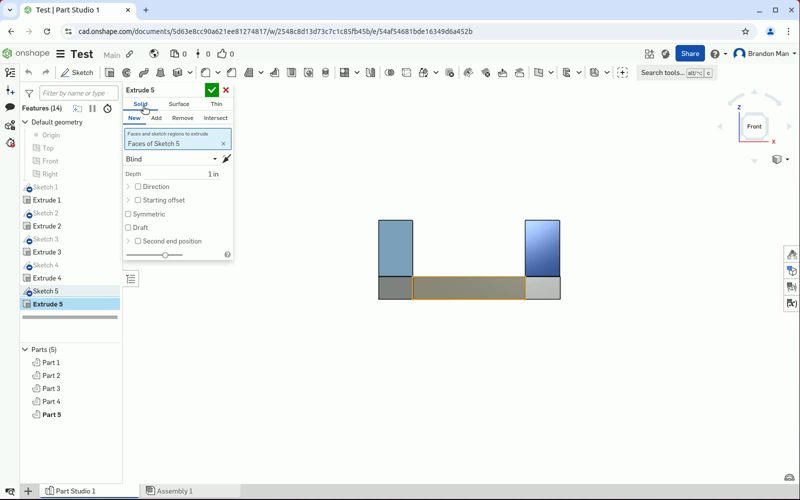
click(143, 106)
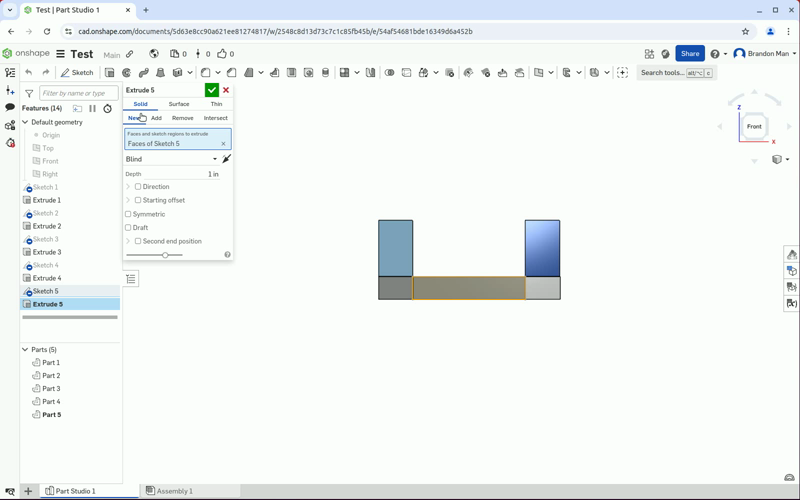
mouse_move(137, 120)
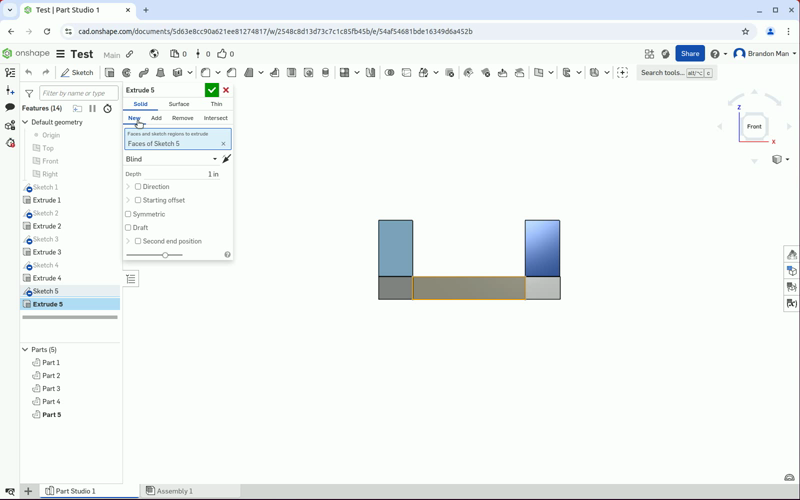
click(137, 120)
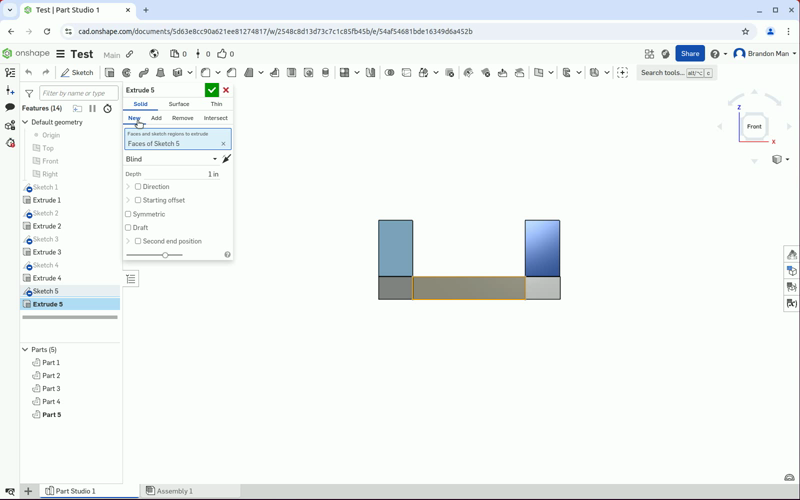
key(tab, 4)
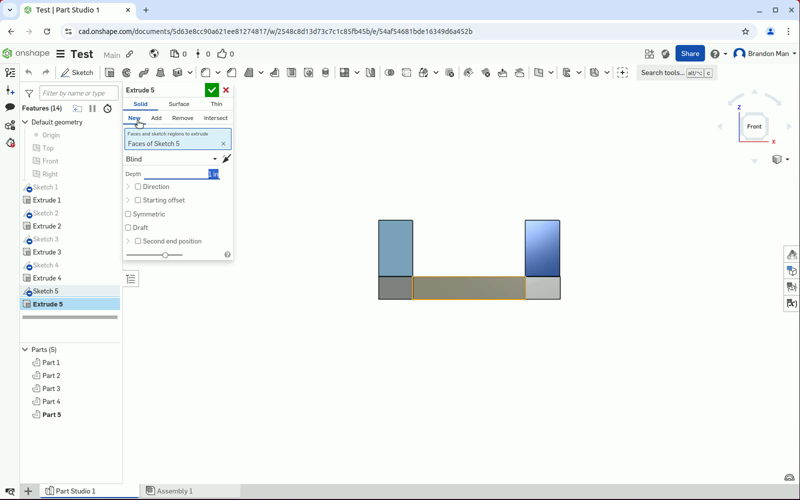
text(16.128)
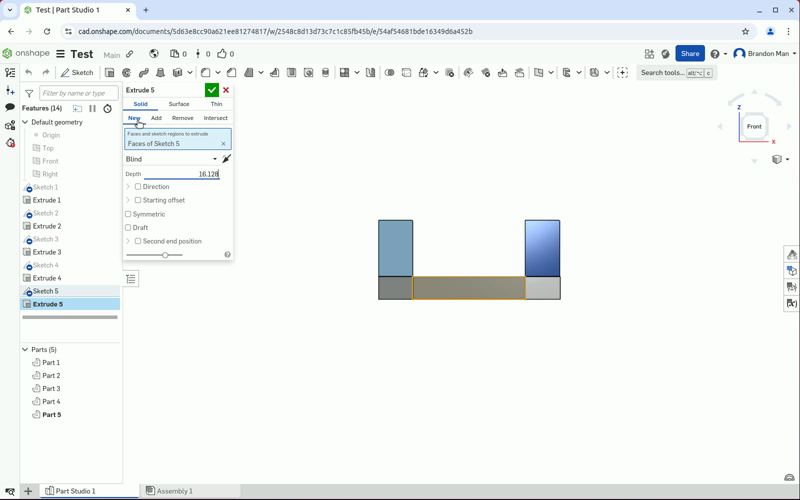
key(enter)
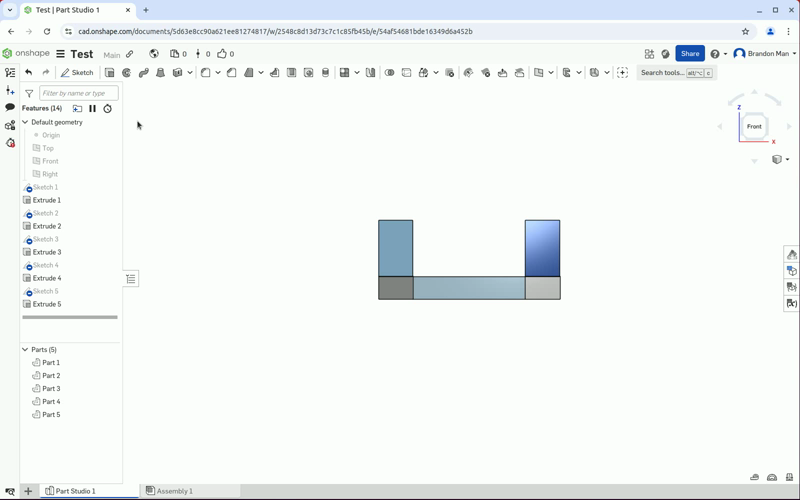
key(shift+h)
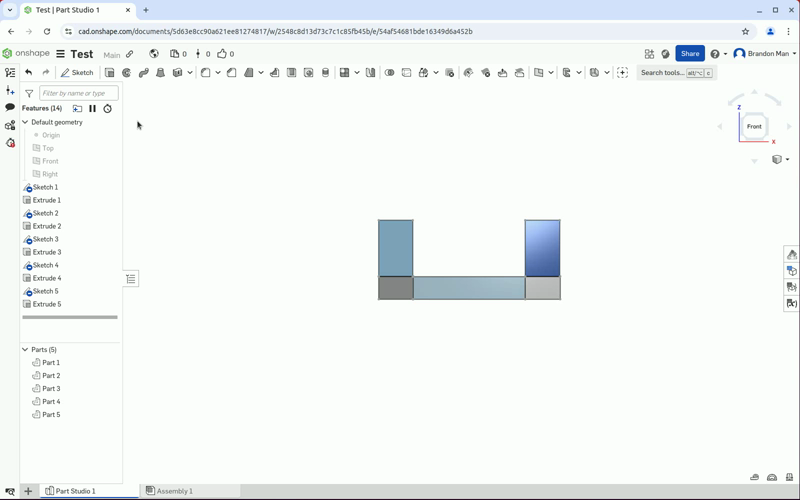
key(shift+h)
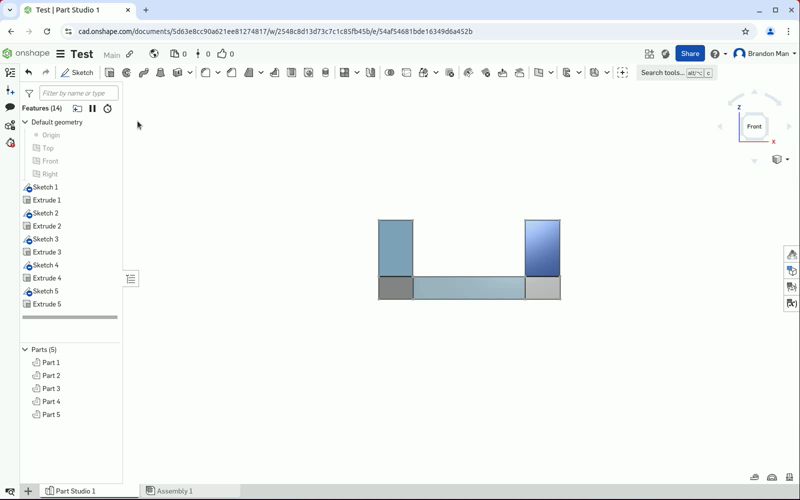
key(shift+7)
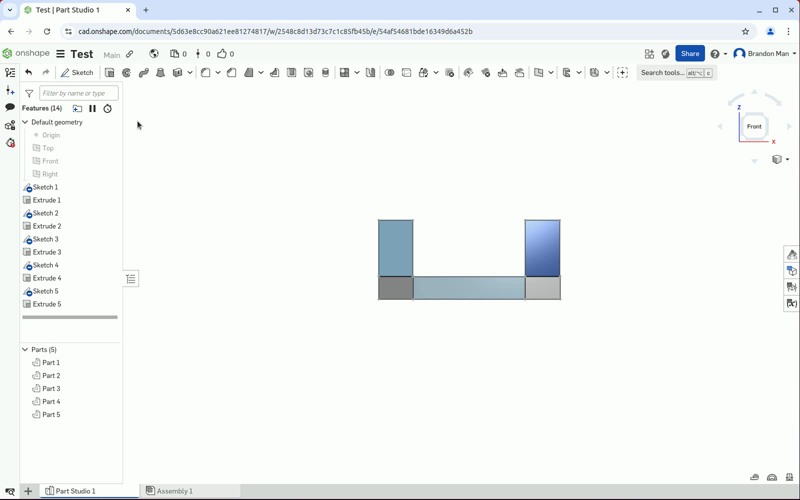
key(left, 2)
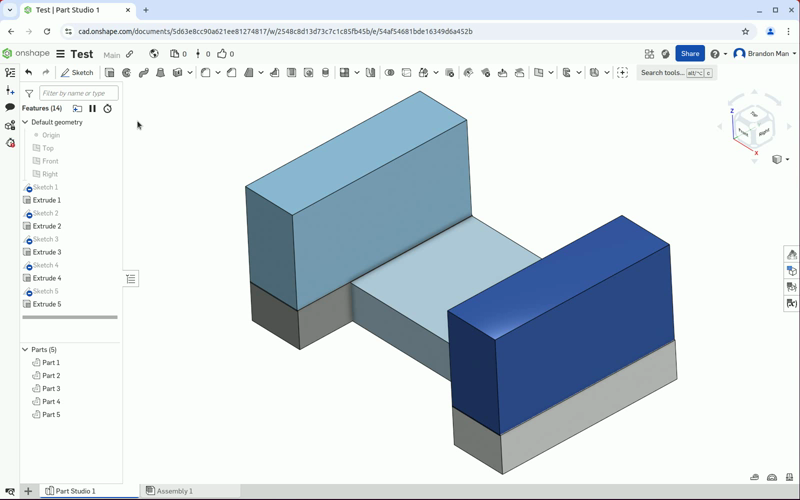
key(down, 2)
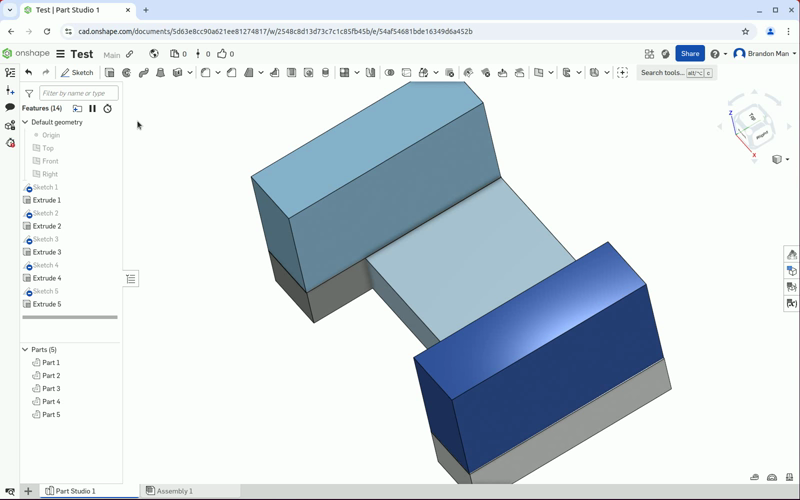
key(up, 2)
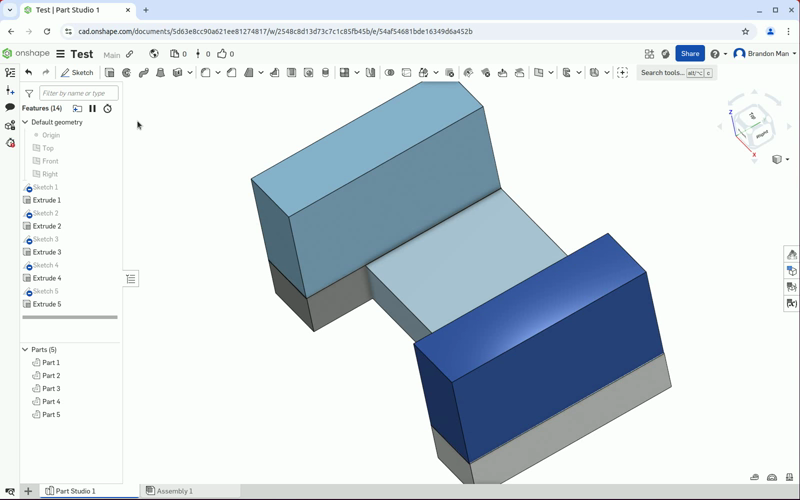
key(right, 2)
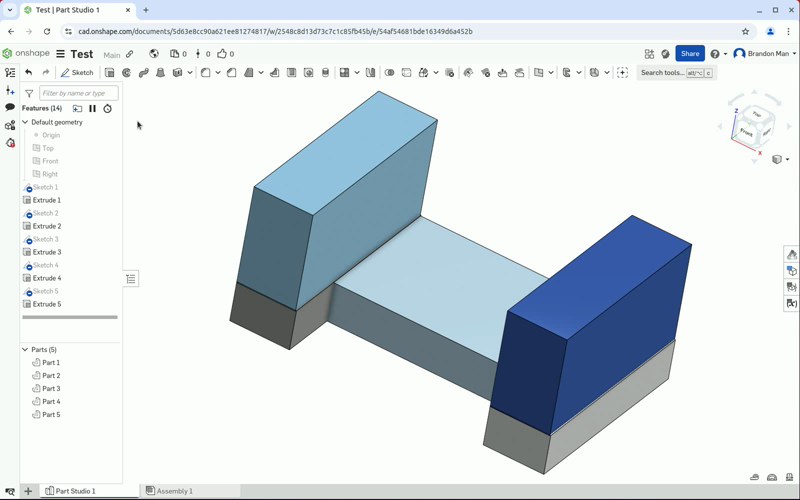
mouse_move(73, 189)
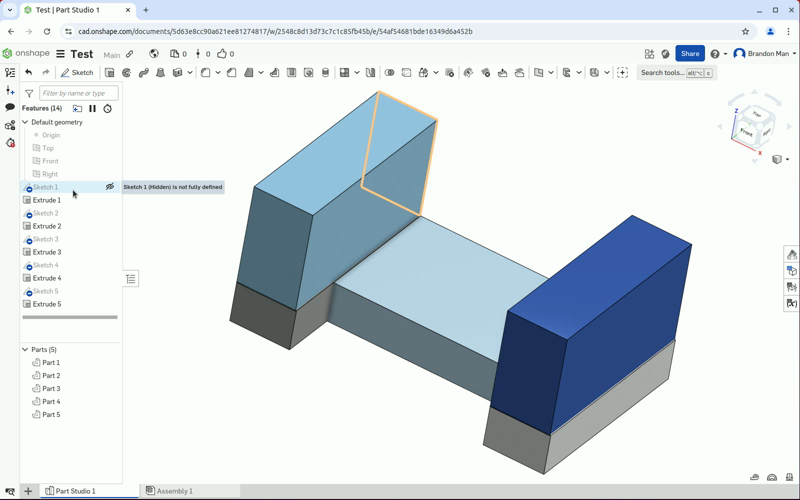
click(73, 189)